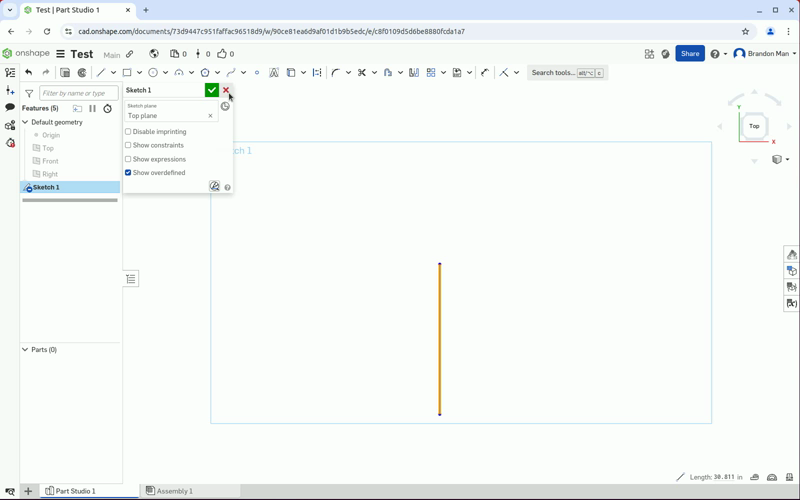
key(shift+h)
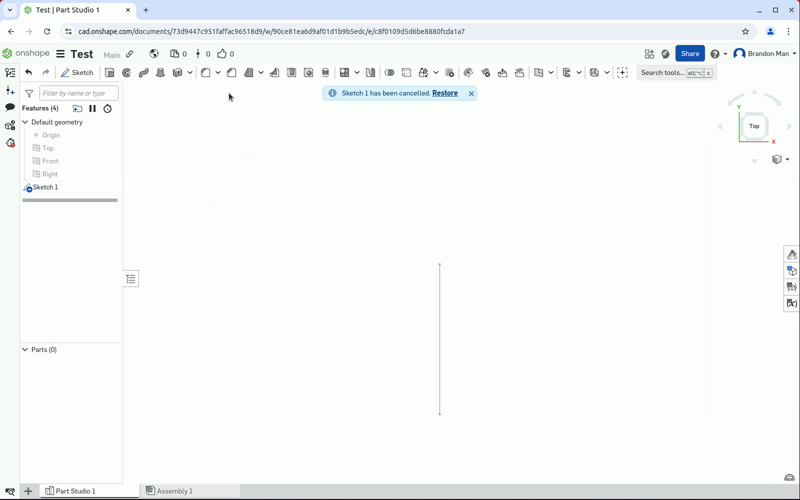
mouse_move(73, 352)
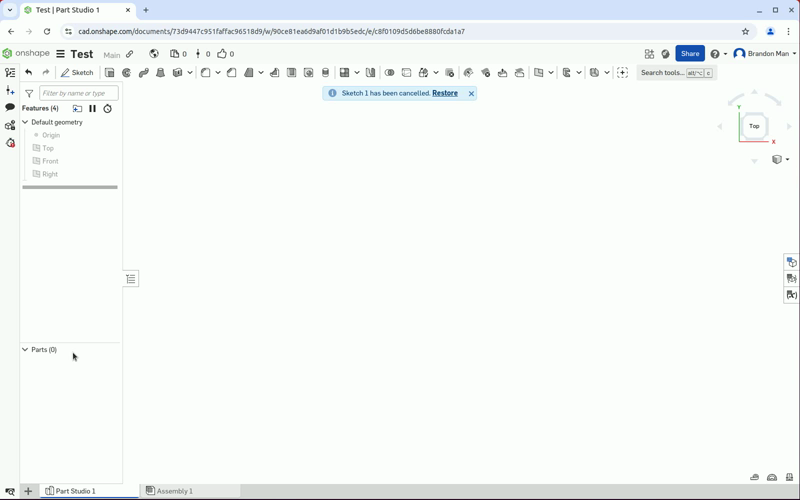
key(y)
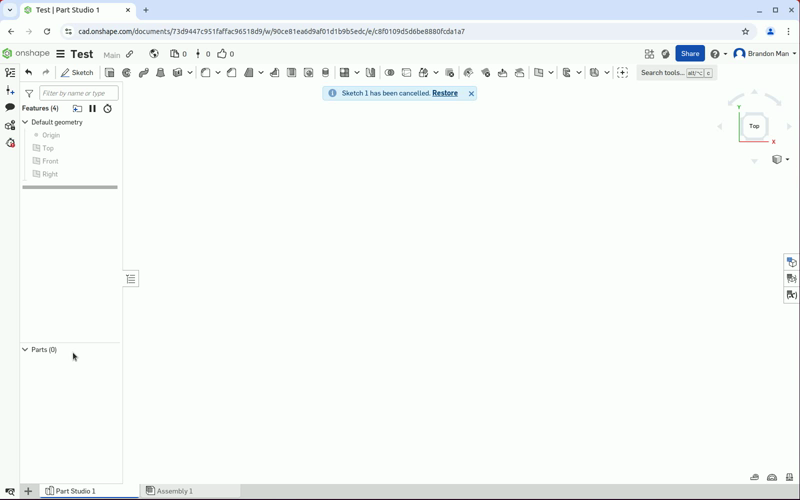
key(shift+p)
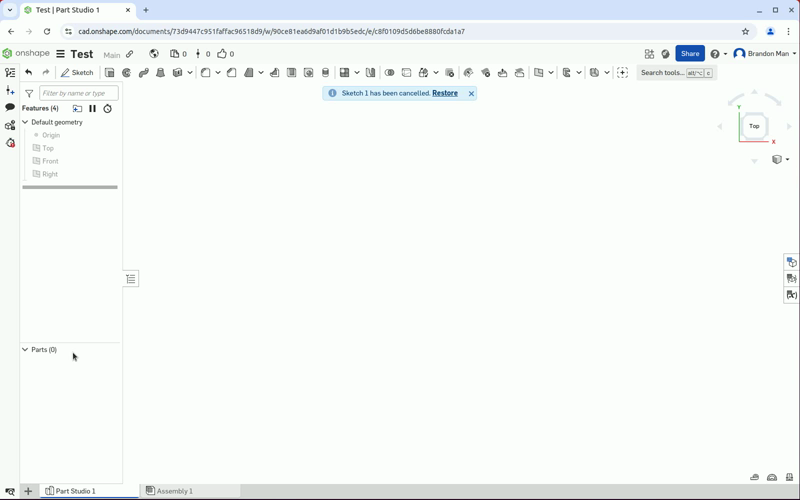
key(space)
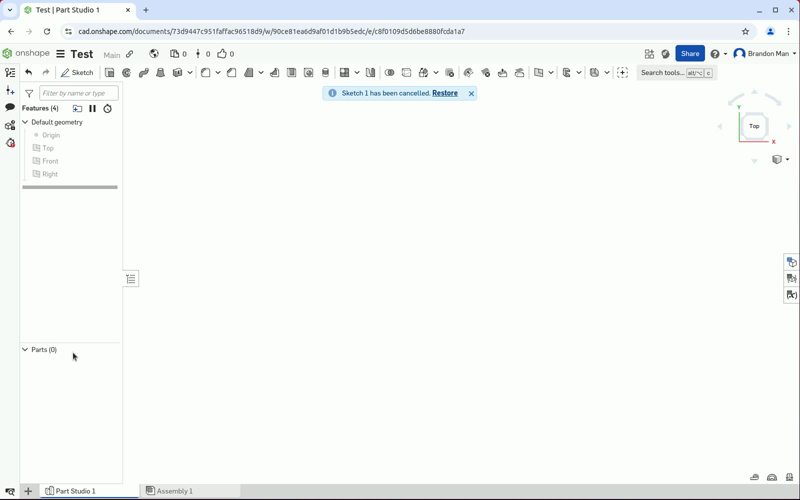
key_down(shift)
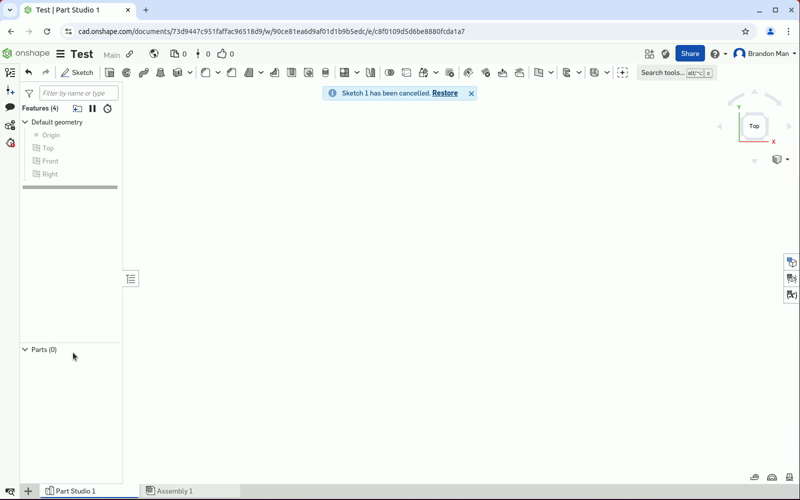
key(up)
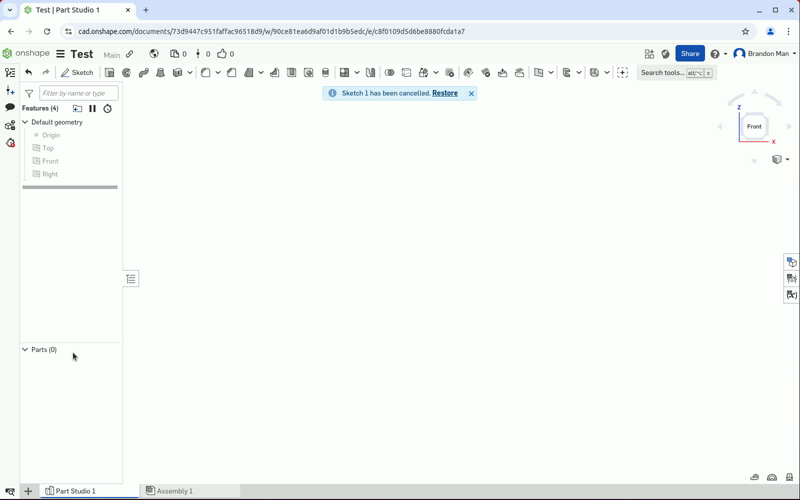
key_up(shift)
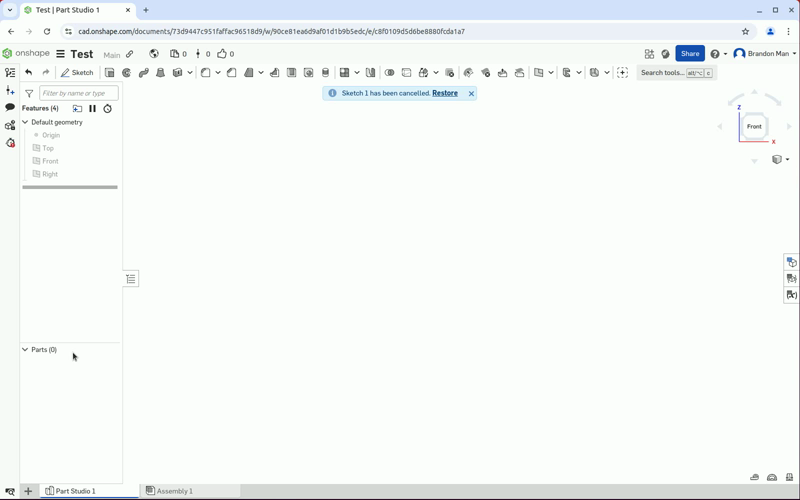
key(space)
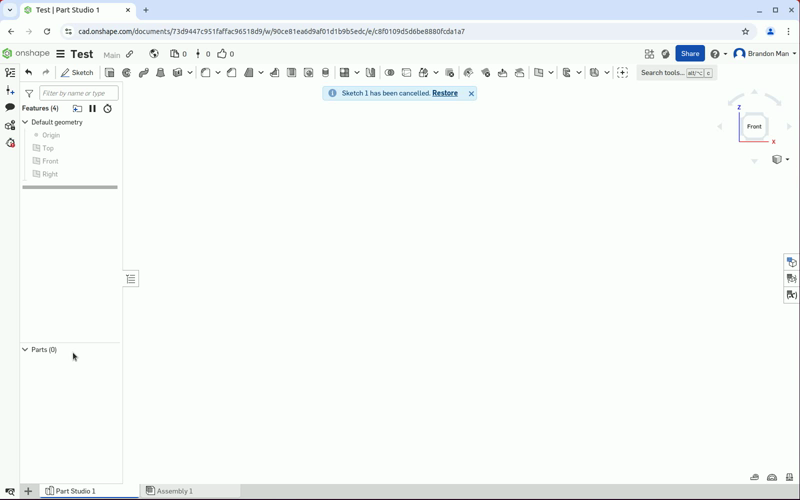
key_down(shift)
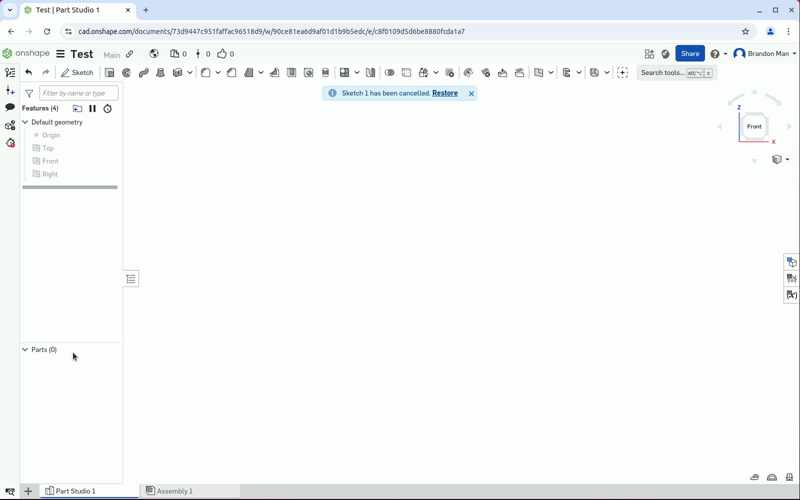
key(left)
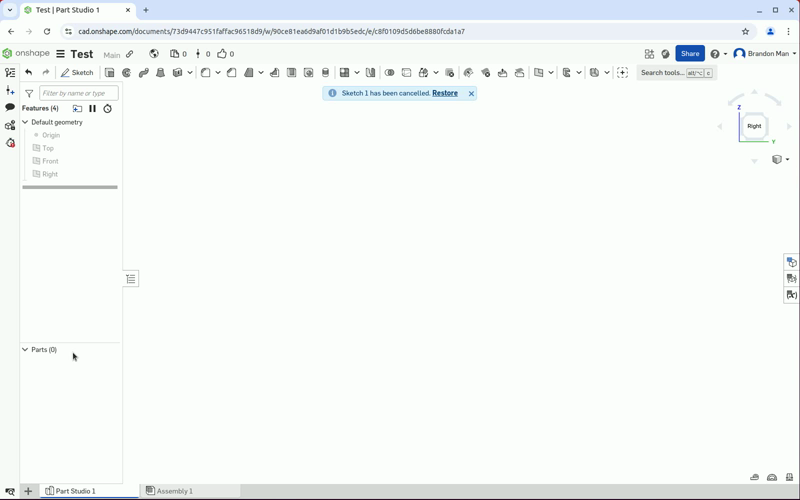
key_up(shift)
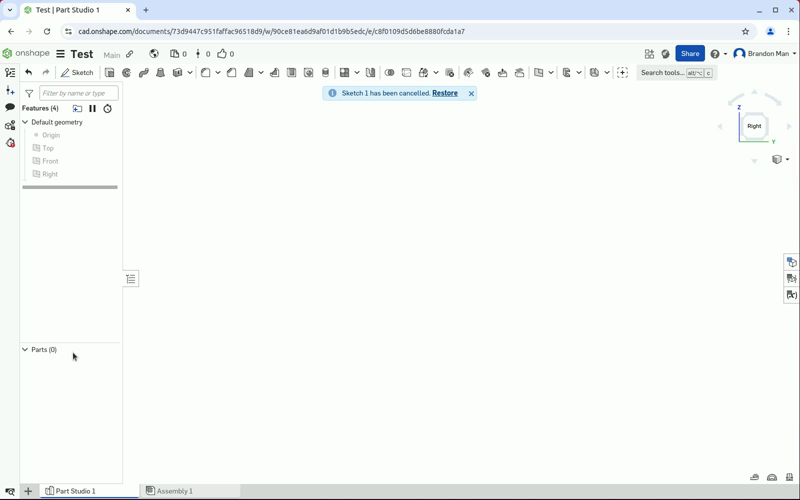
mouse_move(73, 352)
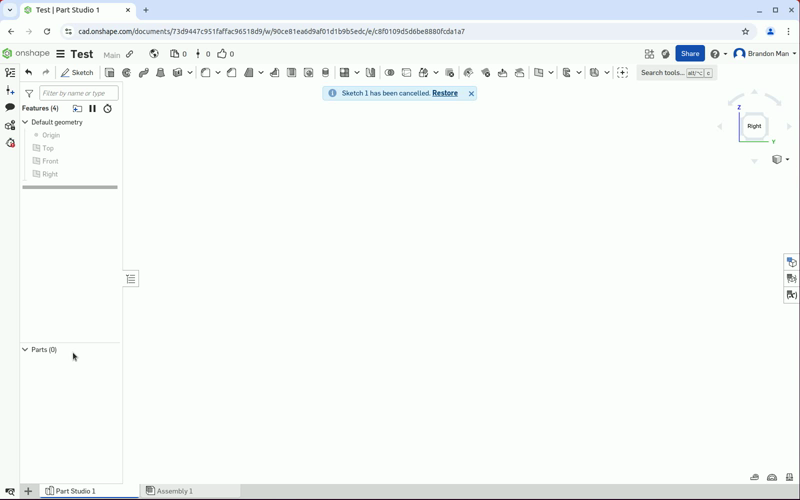
key(shift+y)
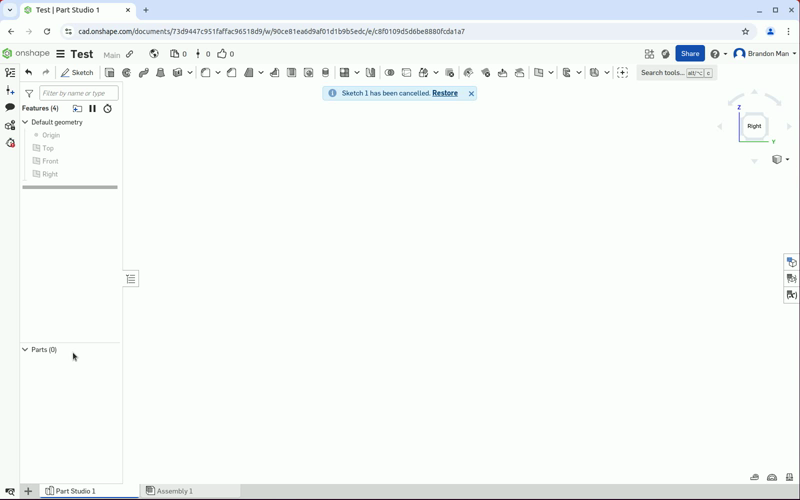
key(shift+s)
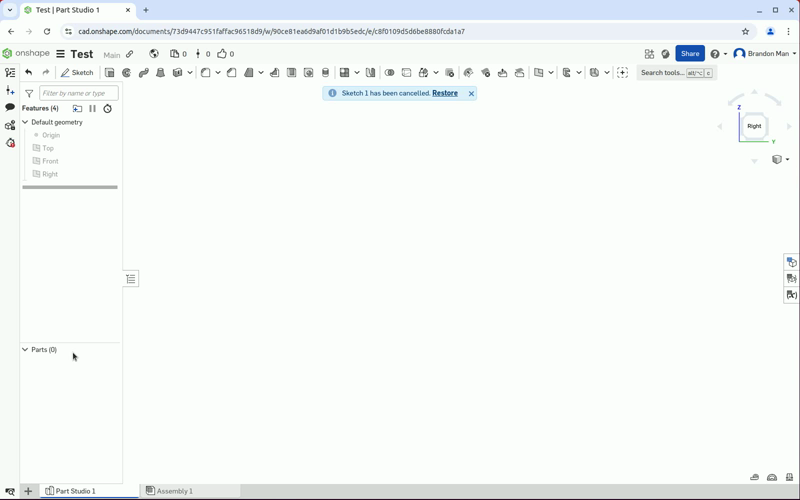
mouse_move(73, 176)
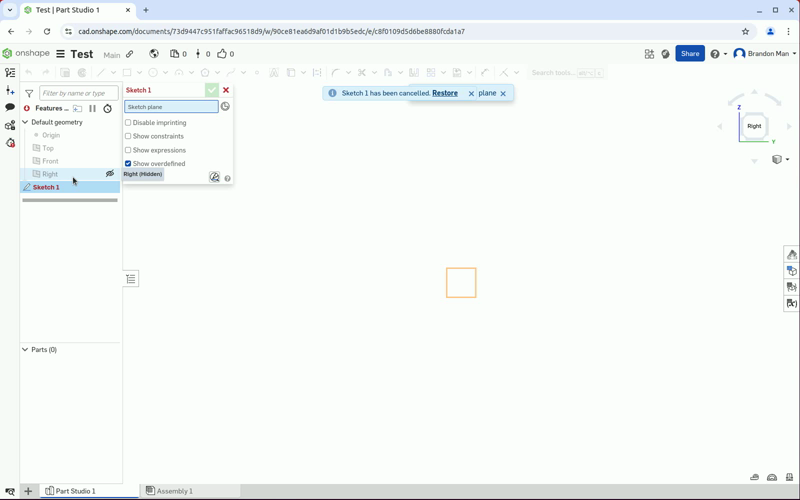
click(73, 176)
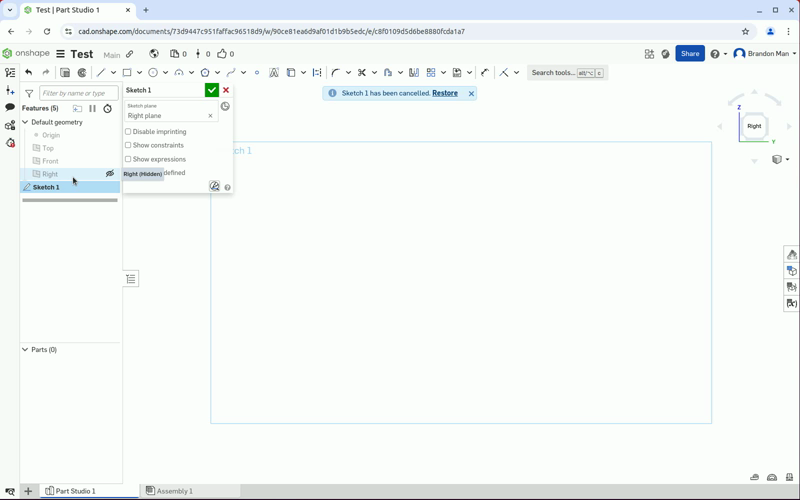
mouse_move(73, 352)
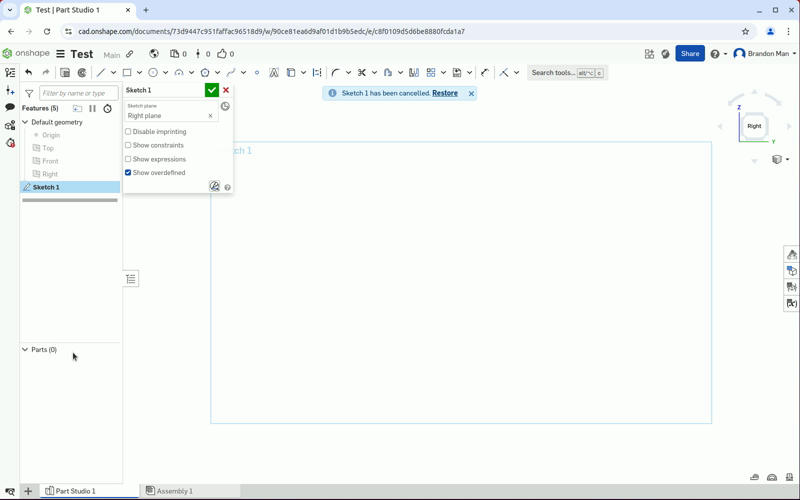
key(y)
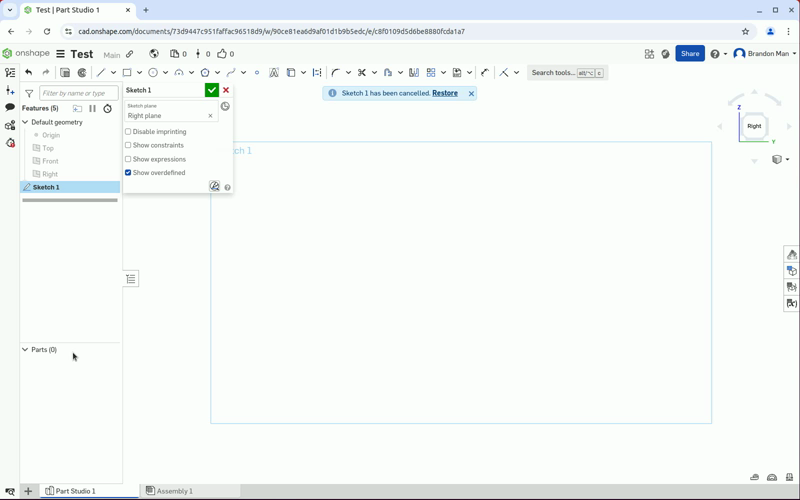
key(l)
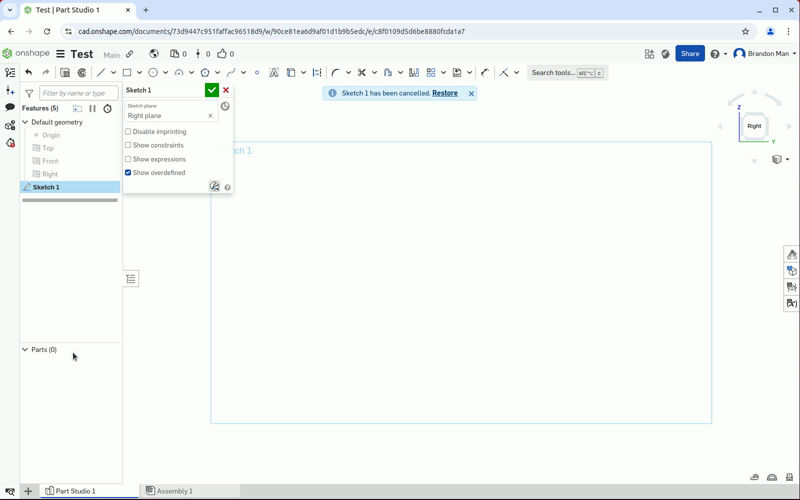
key_down(shift)
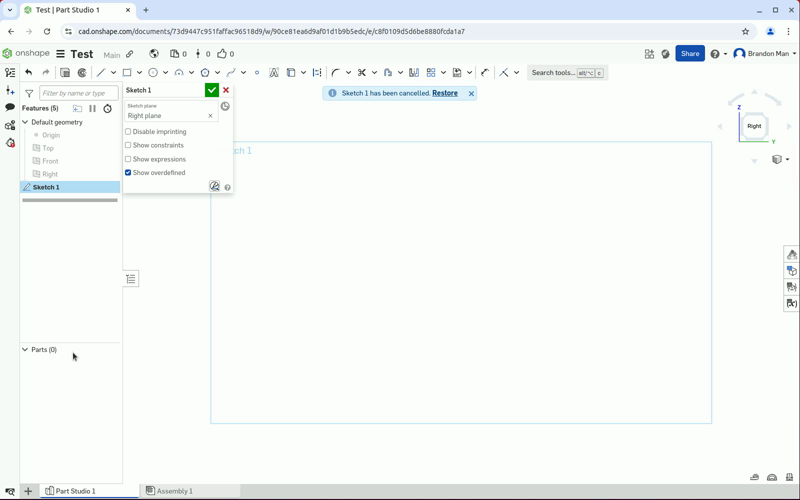
mouse_move(460, 282)
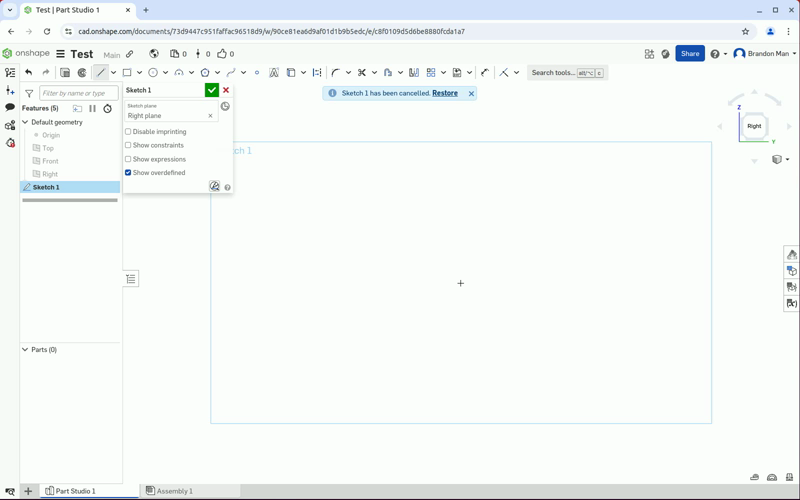
click(460, 282)
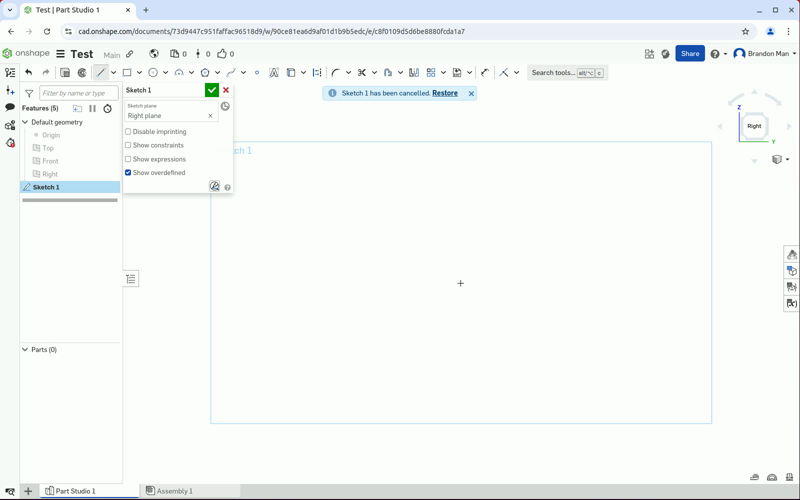
key_up(shift)
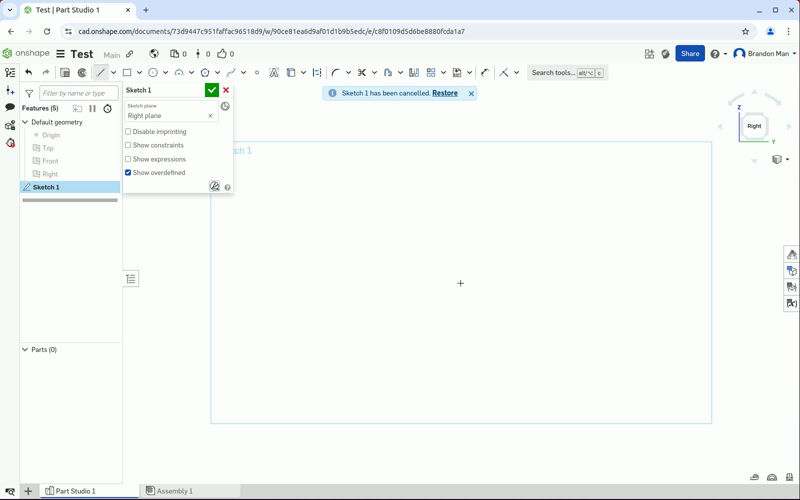
key_down(shift)
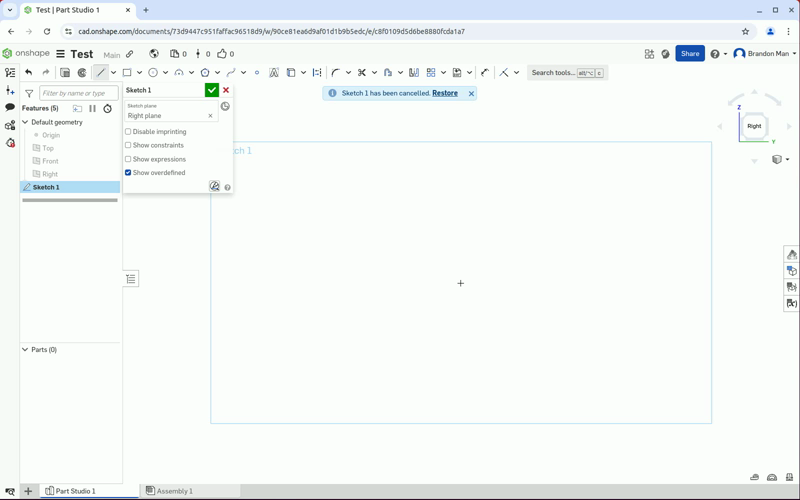
mouse_move(490, 282)
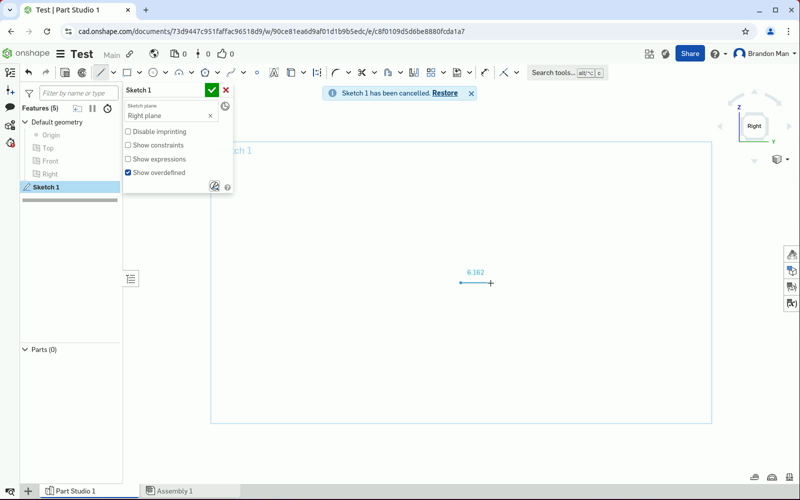
mouse_move(517, 282)
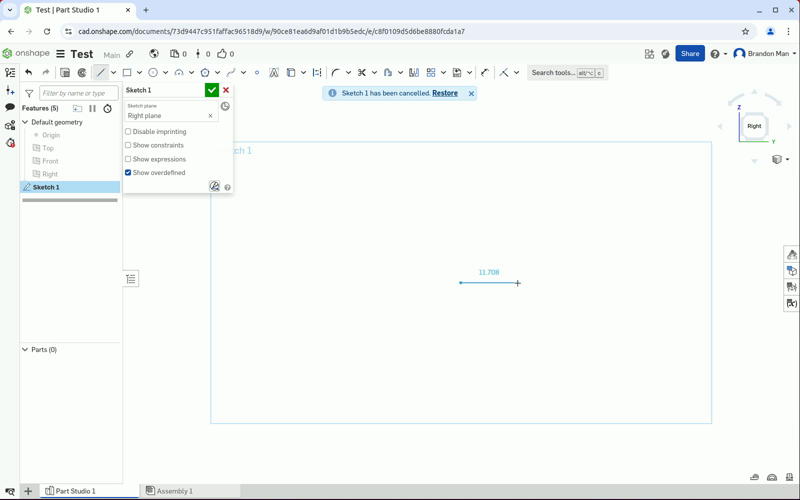
click(517, 282)
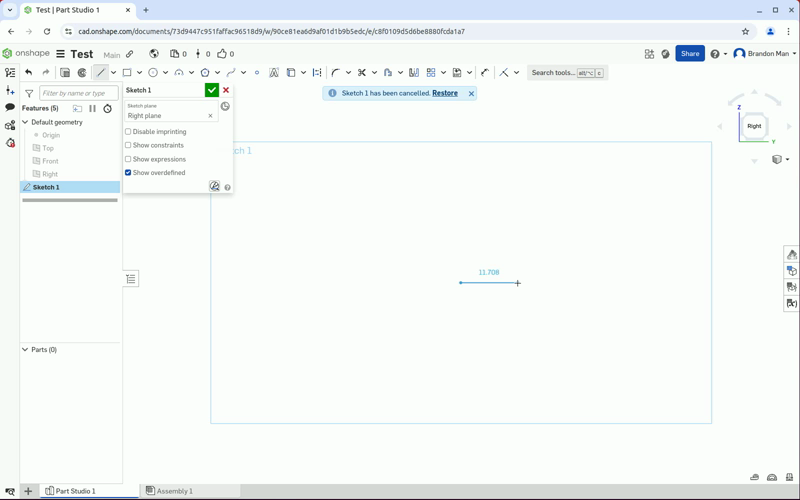
key_up(shift)
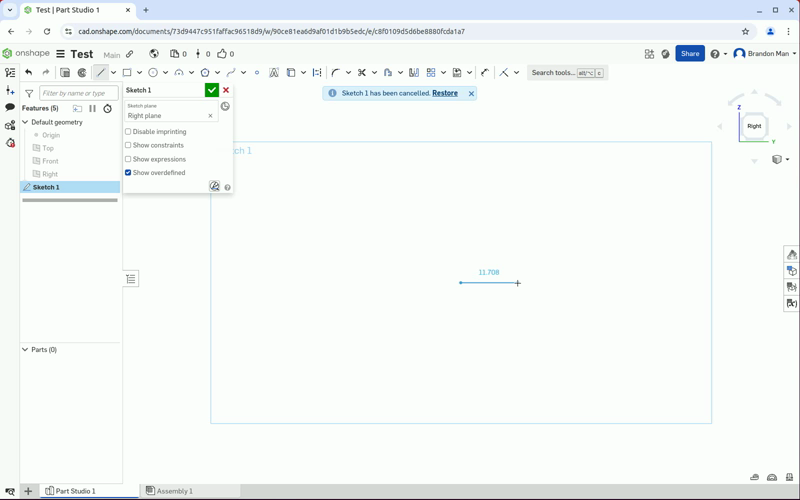
key_down(shift)
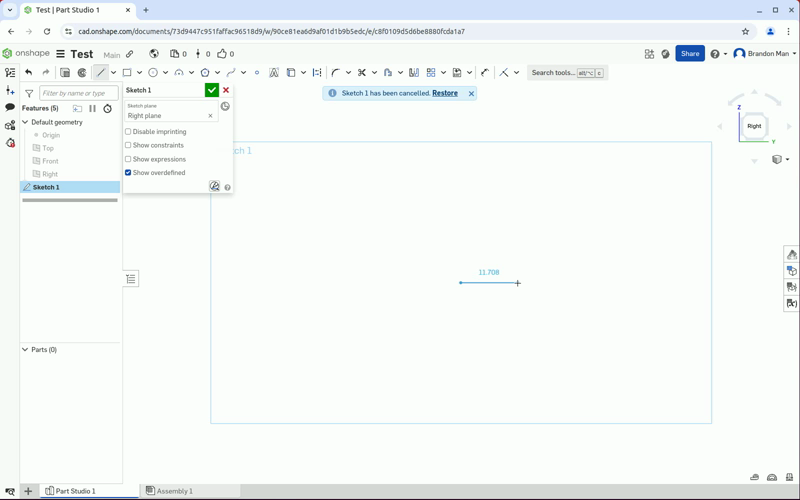
mouse_move(547, 282)
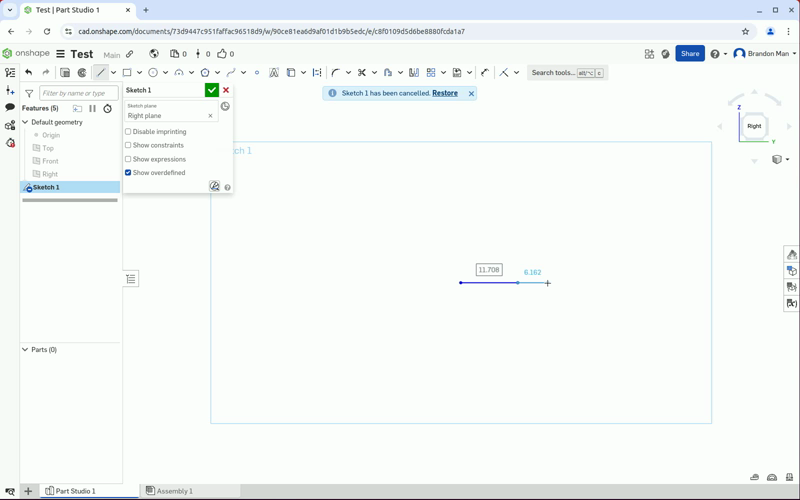
mouse_move(517, 245)
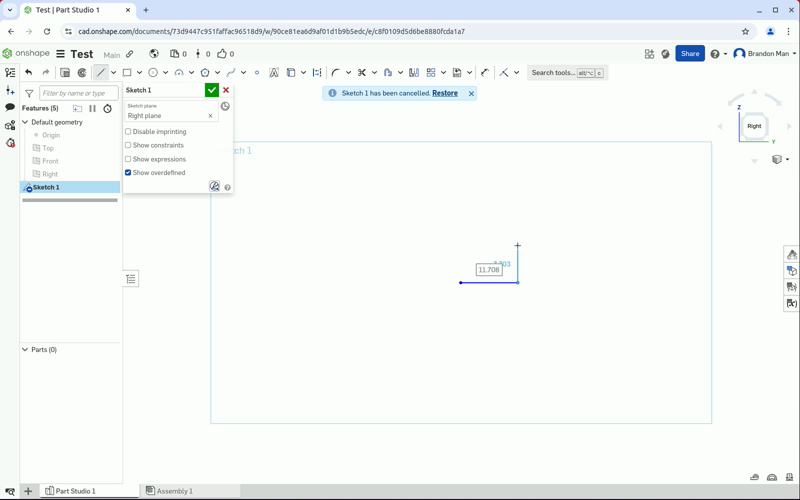
click(517, 245)
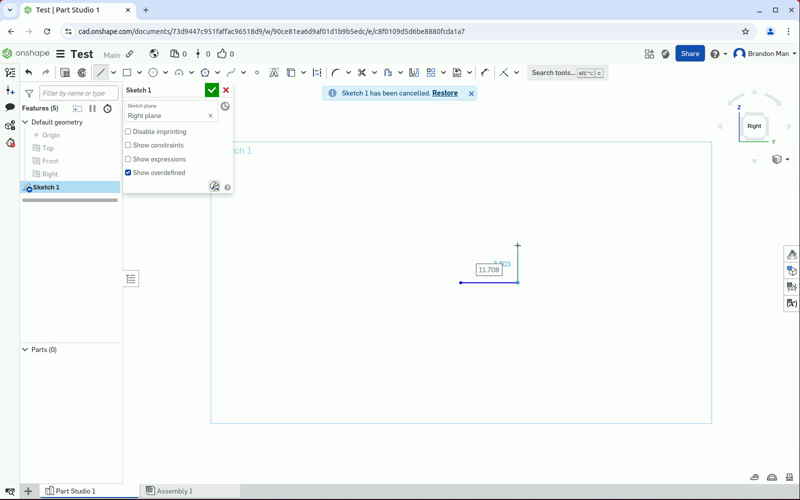
key_up(shift)
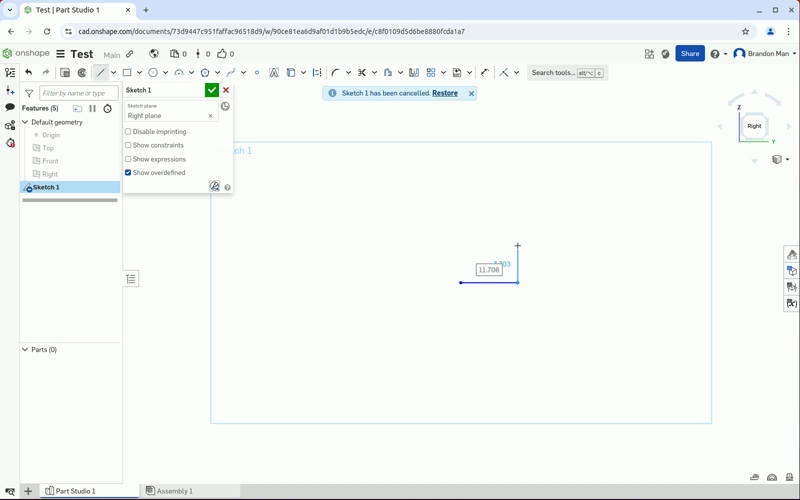
key_down(shift)
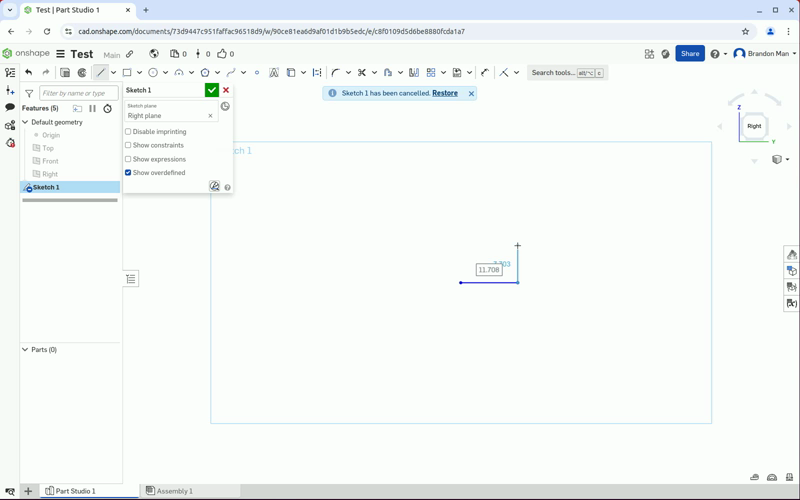
mouse_move(547, 245)
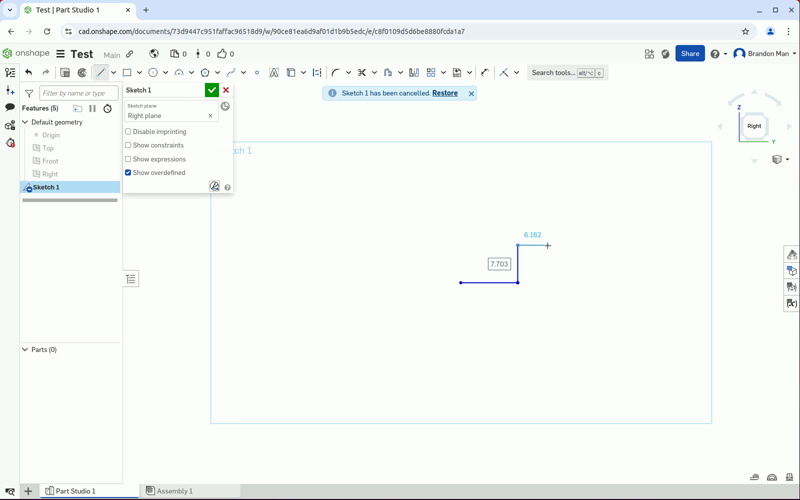
mouse_move(517, 226)
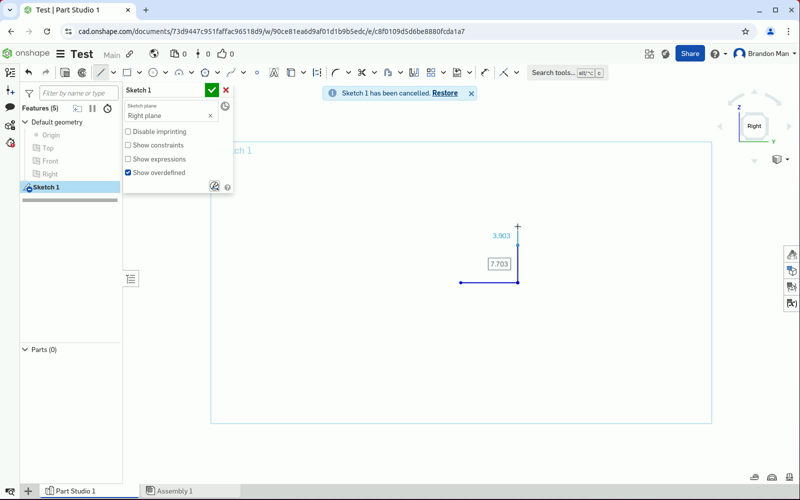
click(517, 226)
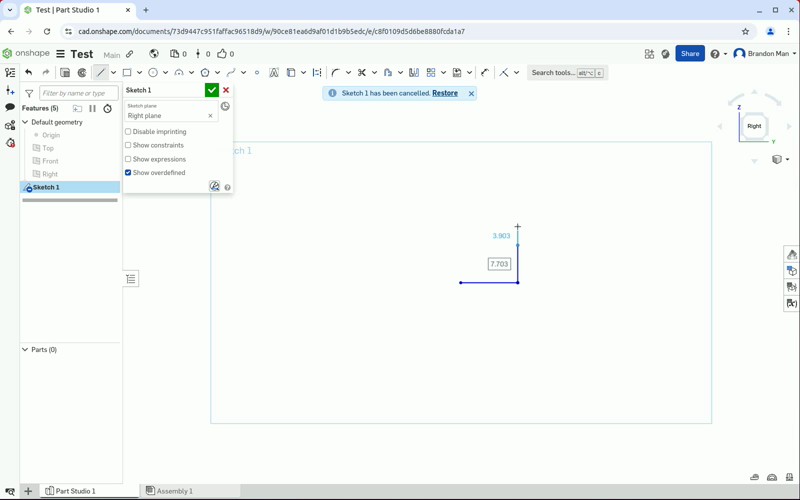
key_up(shift)
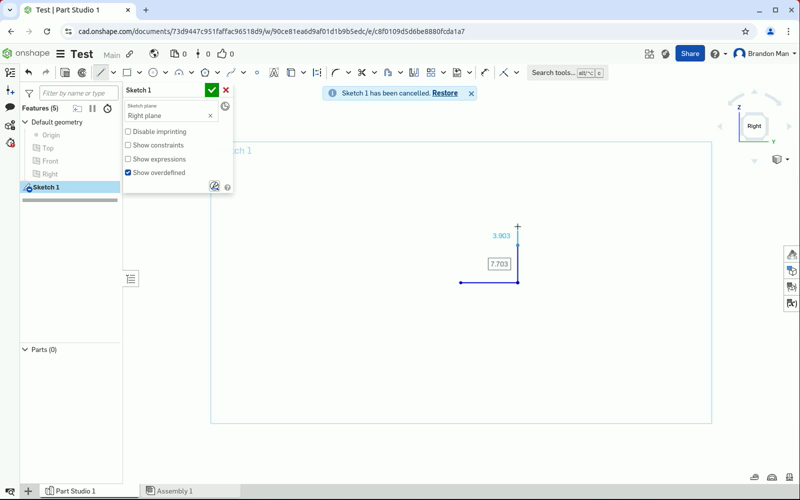
key_down(shift)
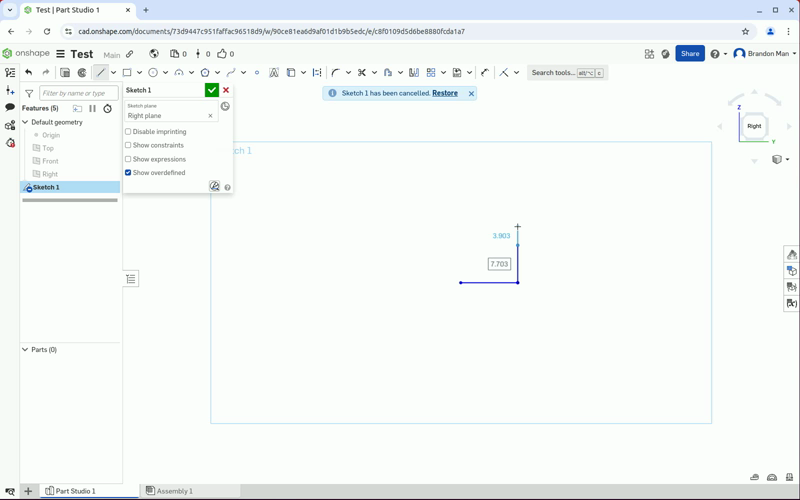
mouse_move(460, 282)
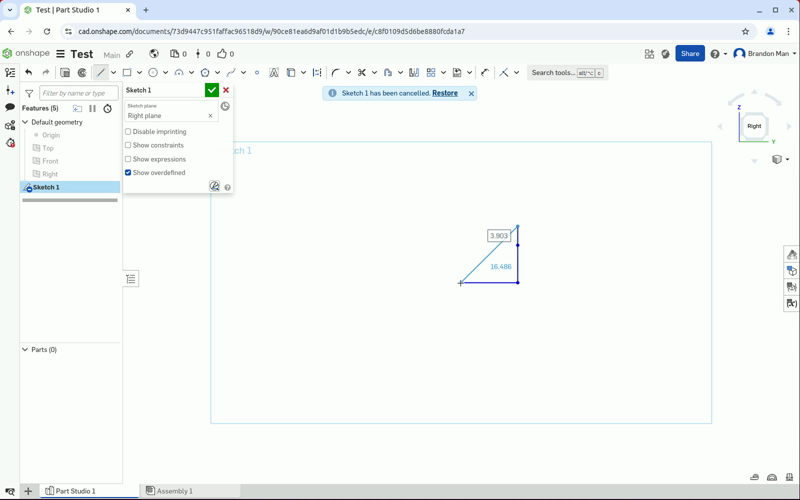
key_up(shift)
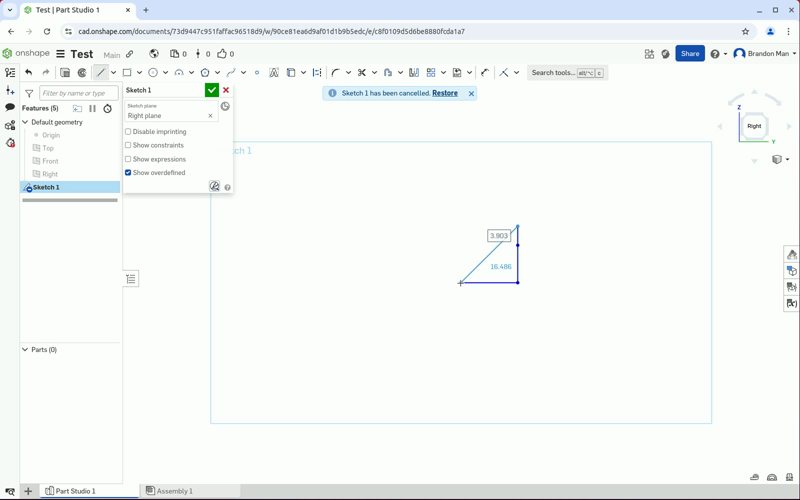
click(460, 282)
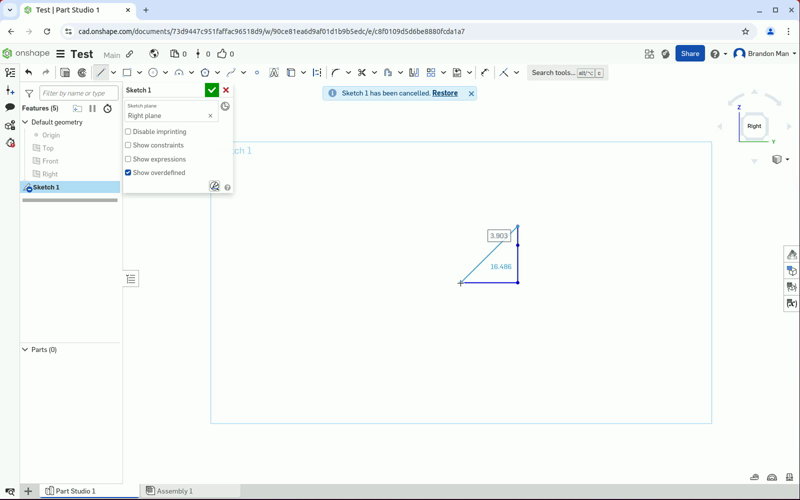
key(esc)
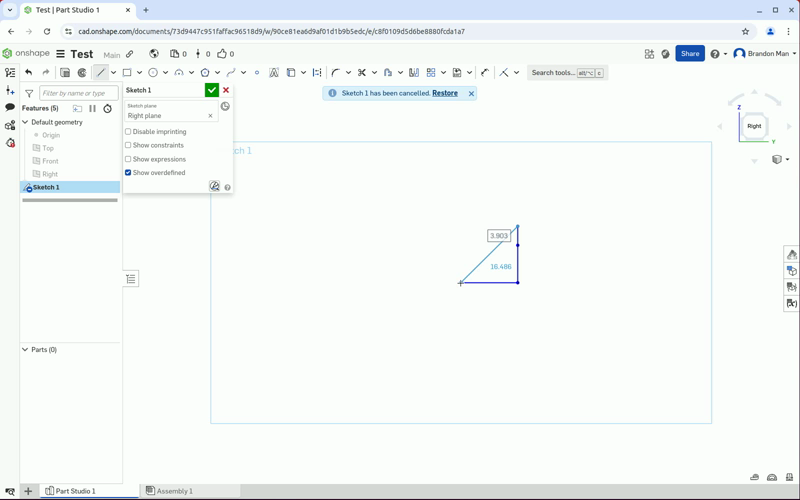
mouse_move(493, 275)
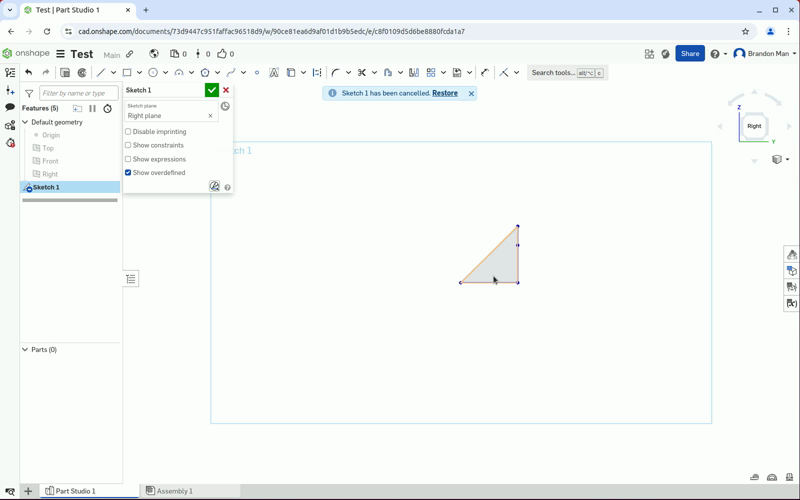
scroll(6)
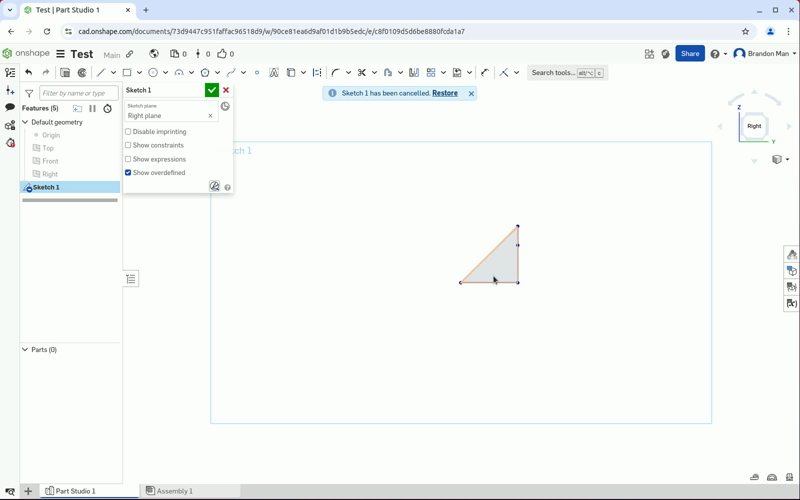
scroll(6)
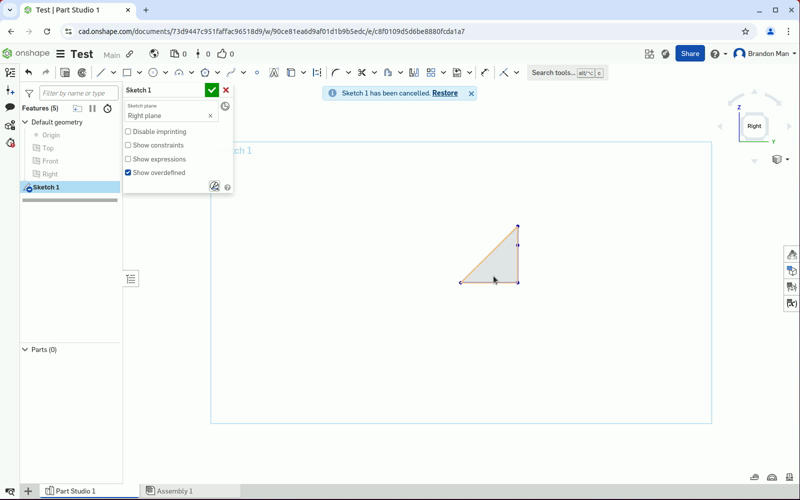
scroll(6)
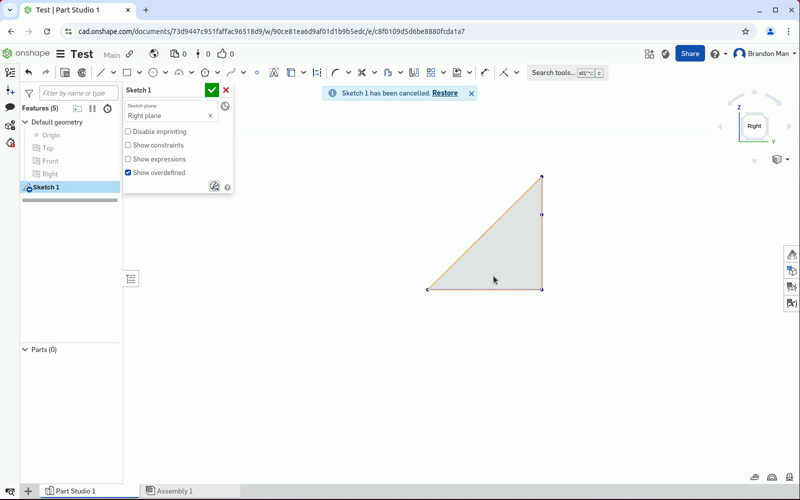
scroll(6)
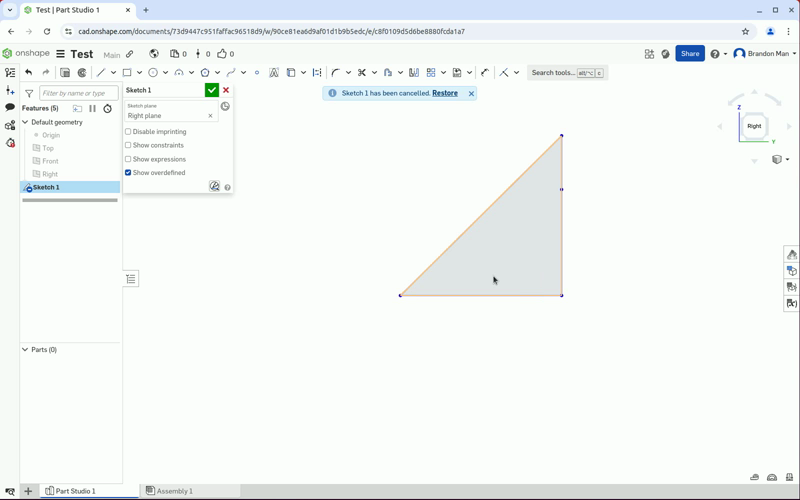
scroll(6)
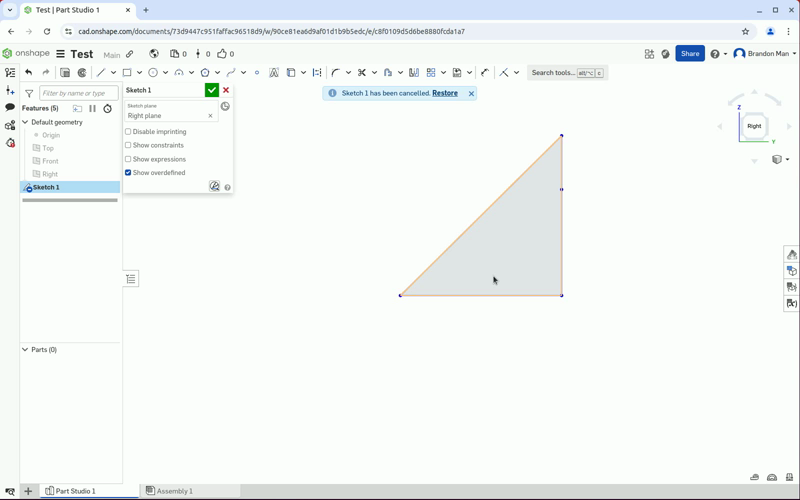
scroll(6)
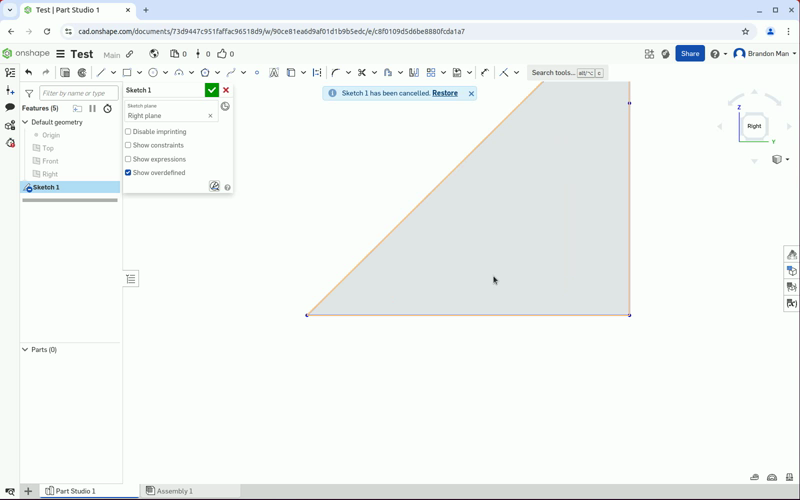
scroll(6)
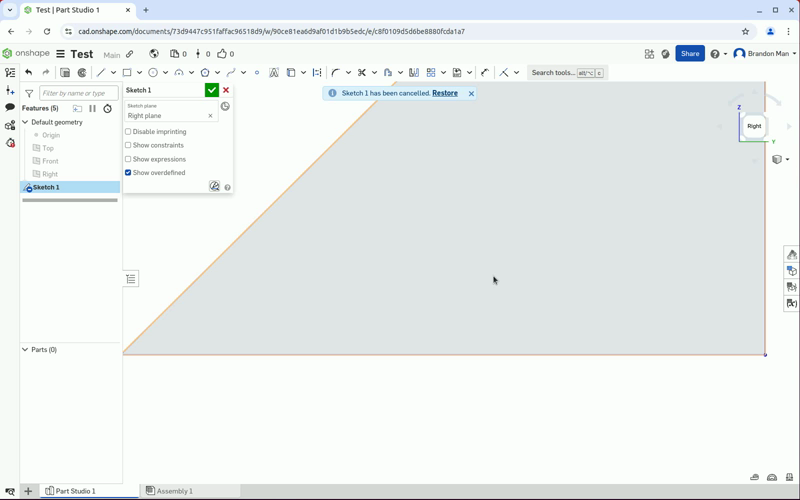
click(493, 275)
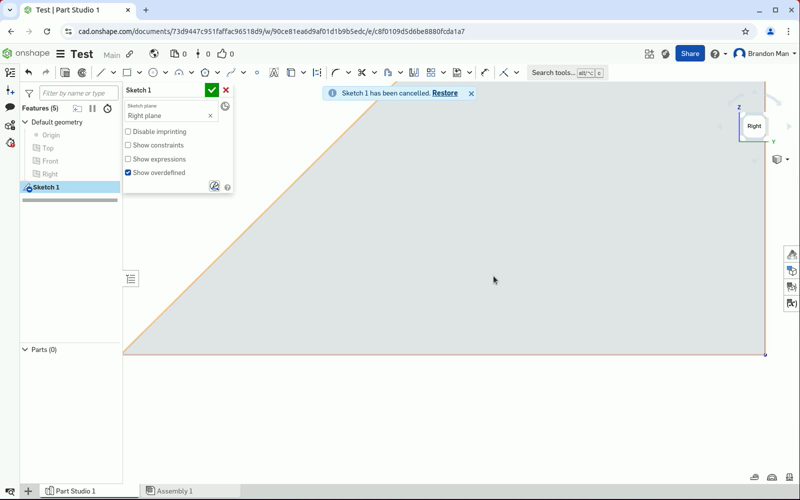
scroll(-6)
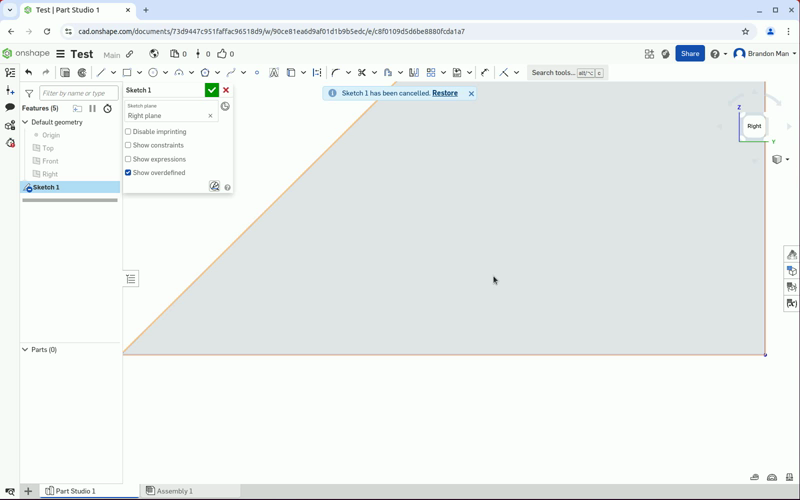
scroll(-6)
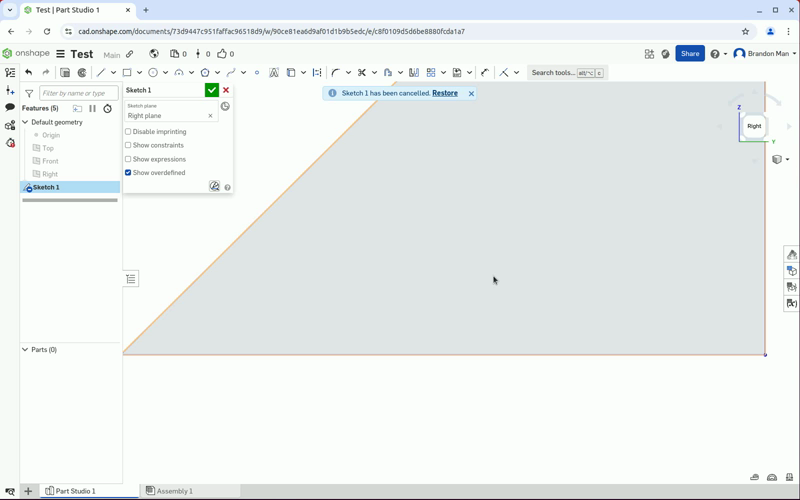
scroll(-6)
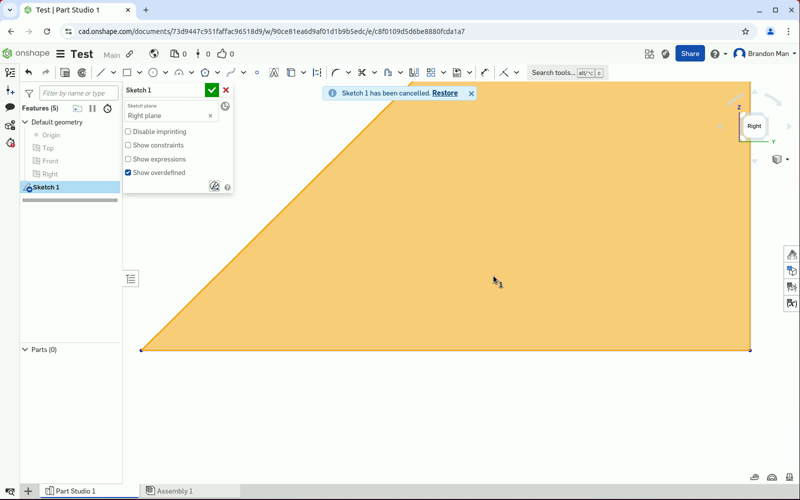
scroll(-6)
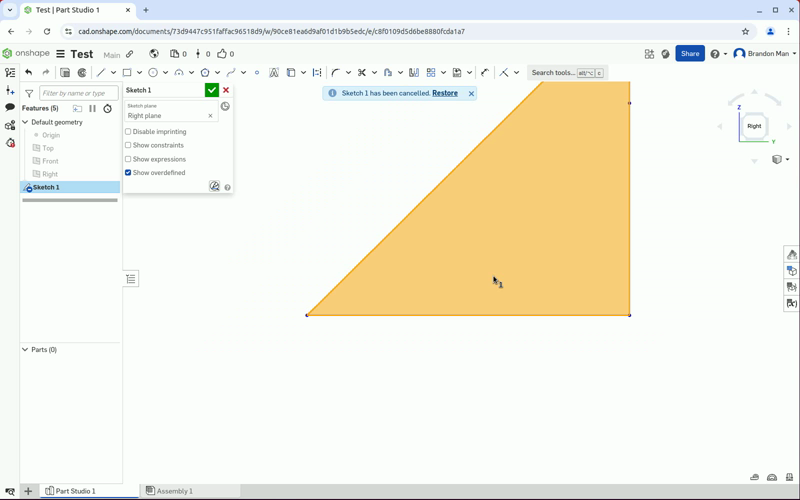
scroll(-6)
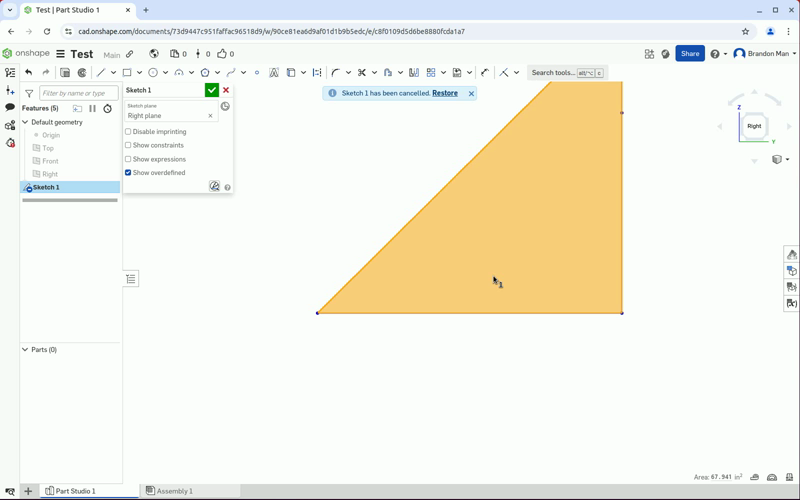
scroll(-6)
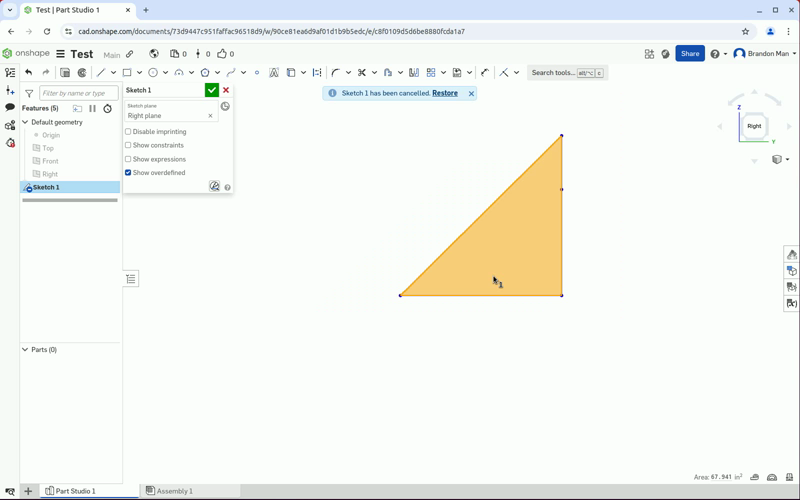
scroll(-6)
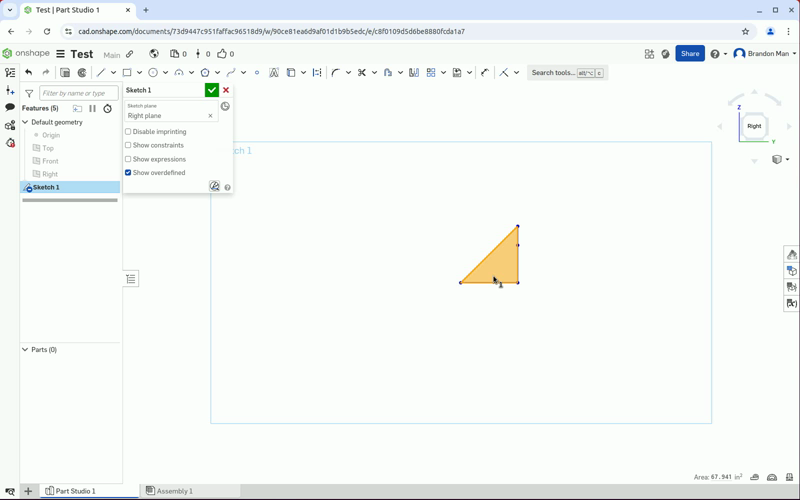
mouse_move(73, 352)
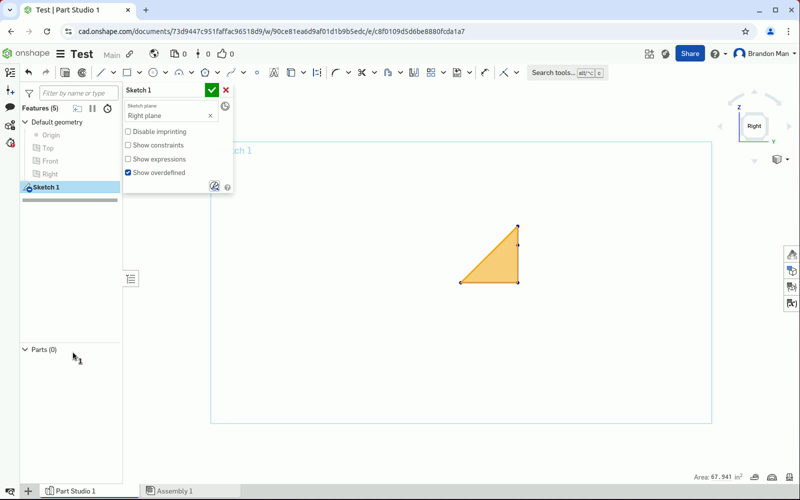
key(shift+y)
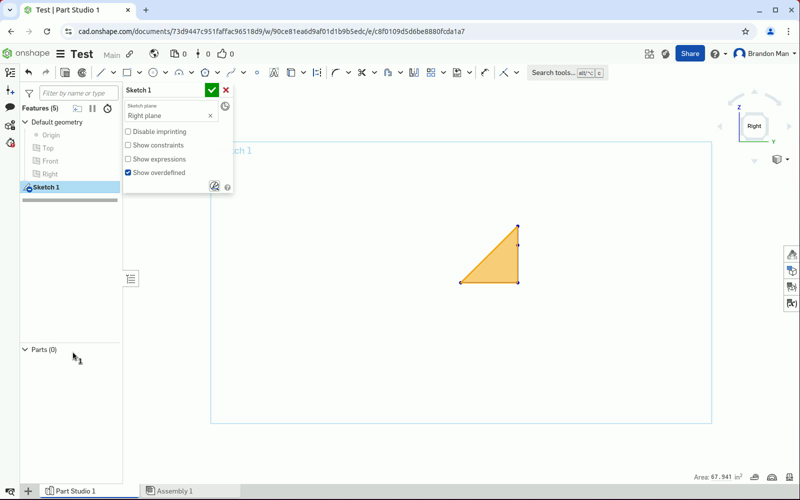
key(shift+e)
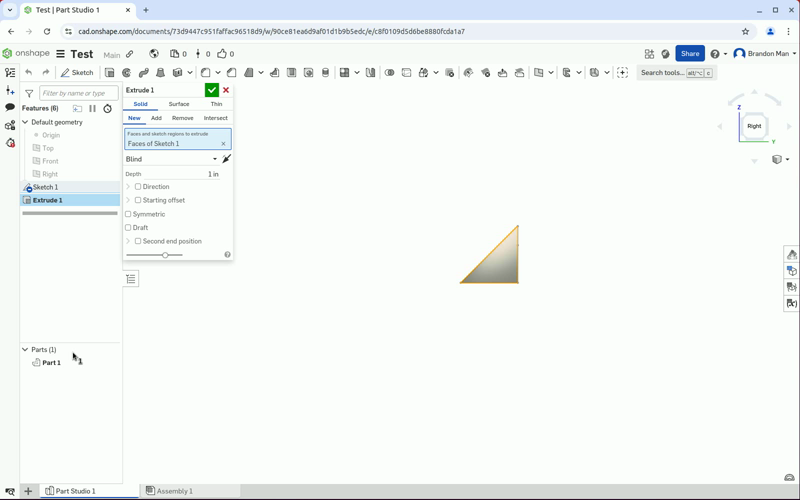
mouse_move(143, 106)
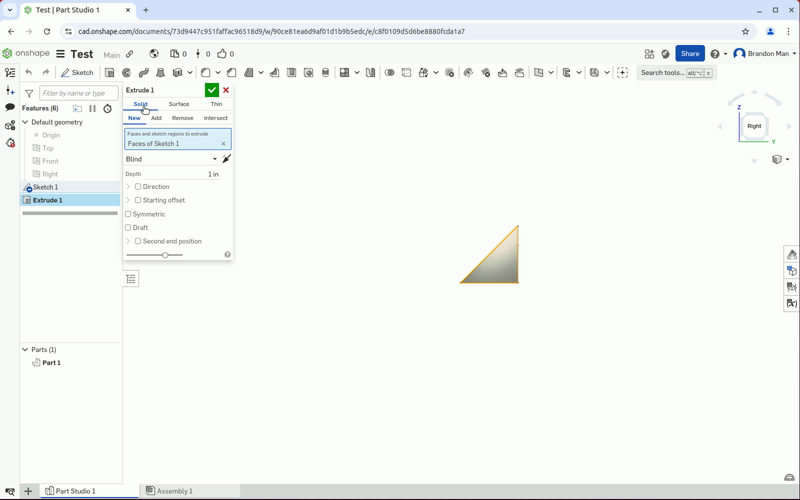
click(143, 106)
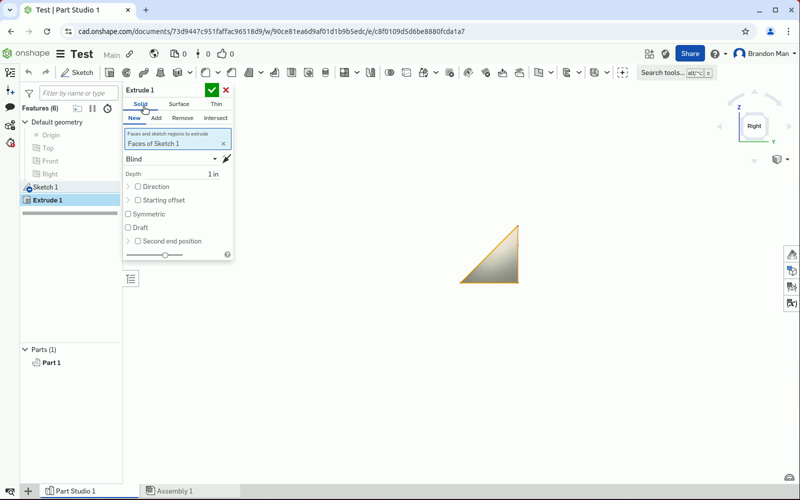
mouse_move(137, 120)
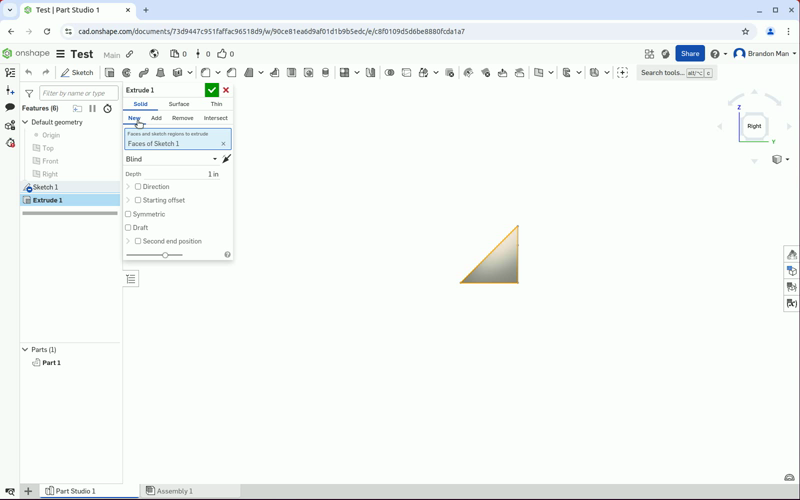
click(137, 120)
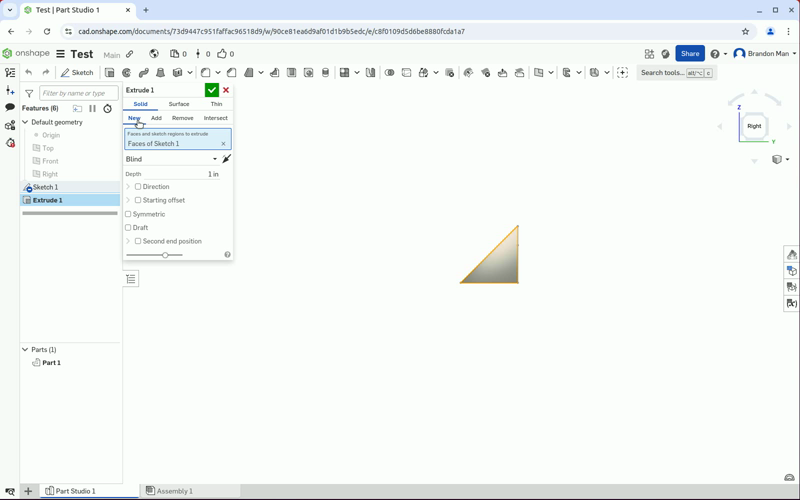
key(tab, 4)
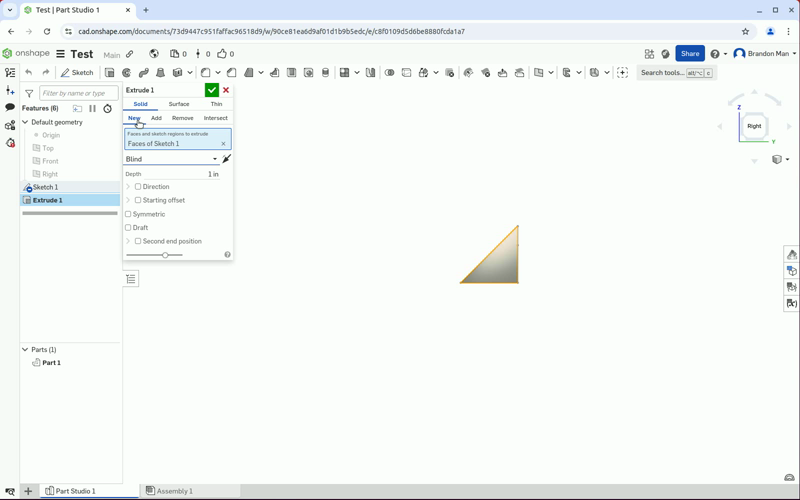
text(23.108)
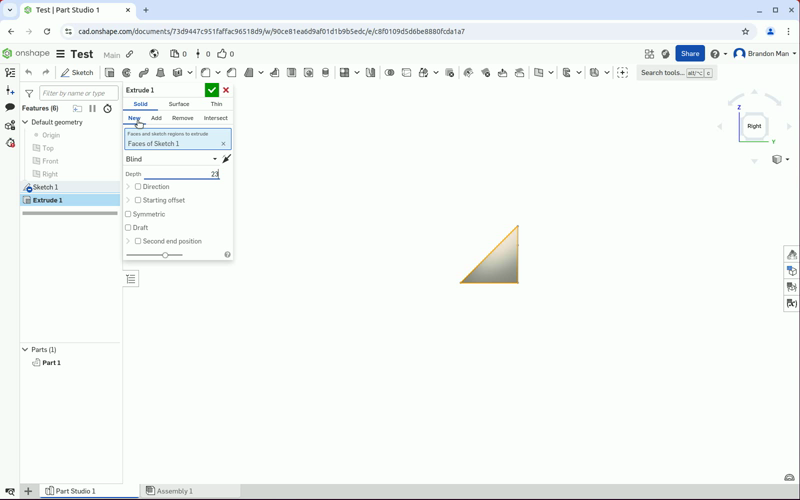
key(enter)
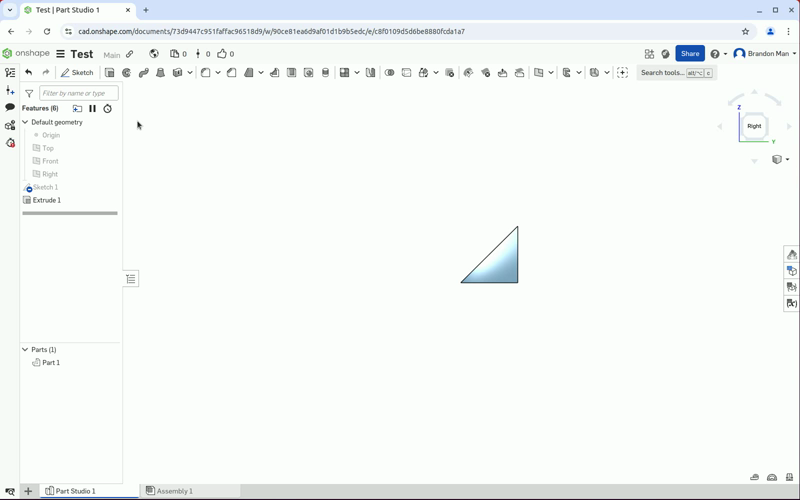
key(shift+h)
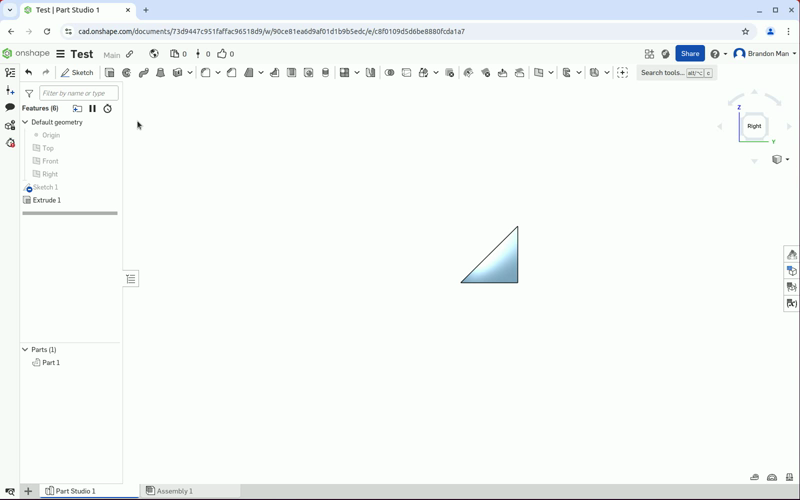
key(shift+h)
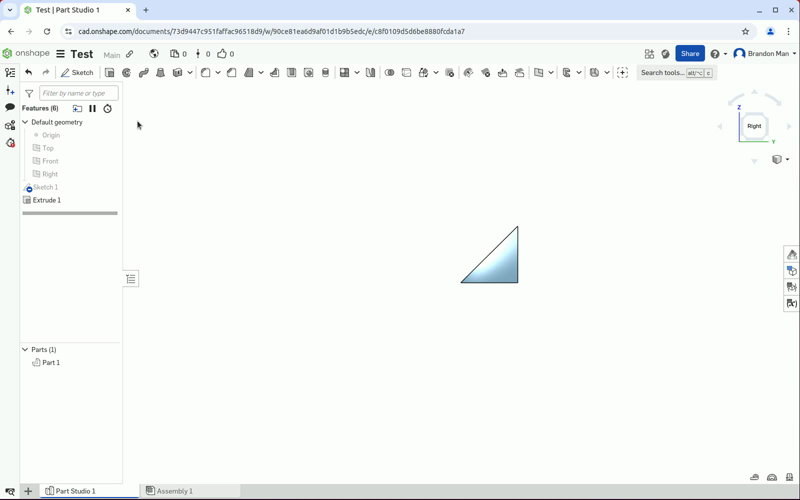
mouse_move(73, 189)
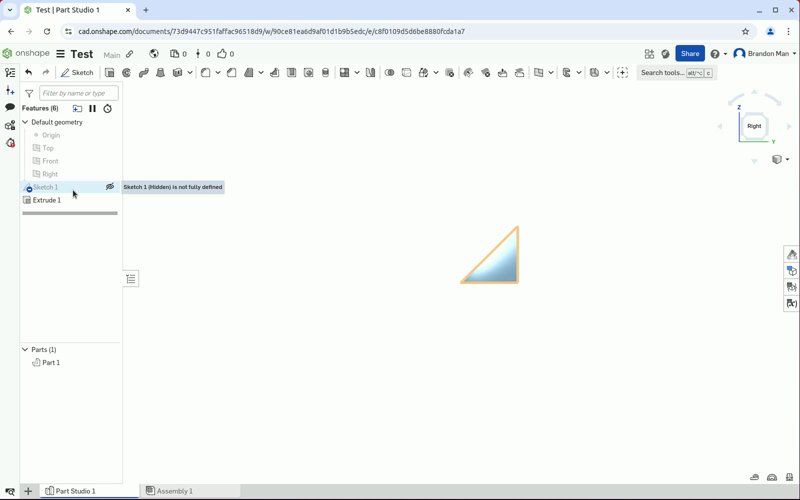
click(73, 189)
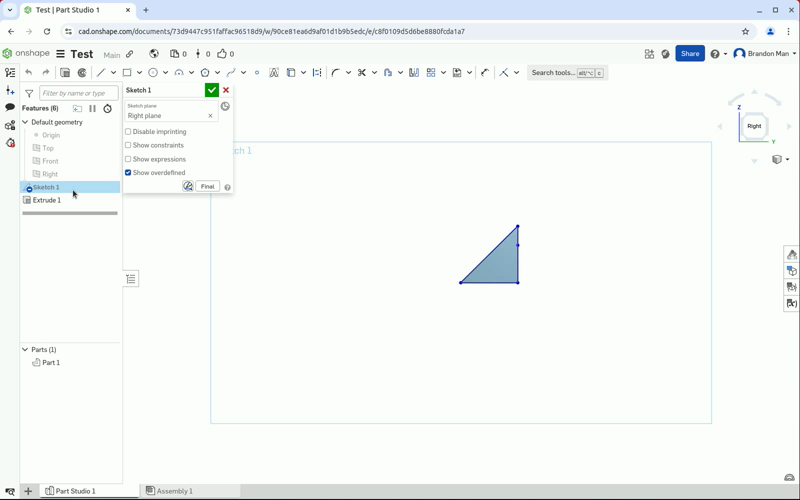
mouse_move(229, 92)
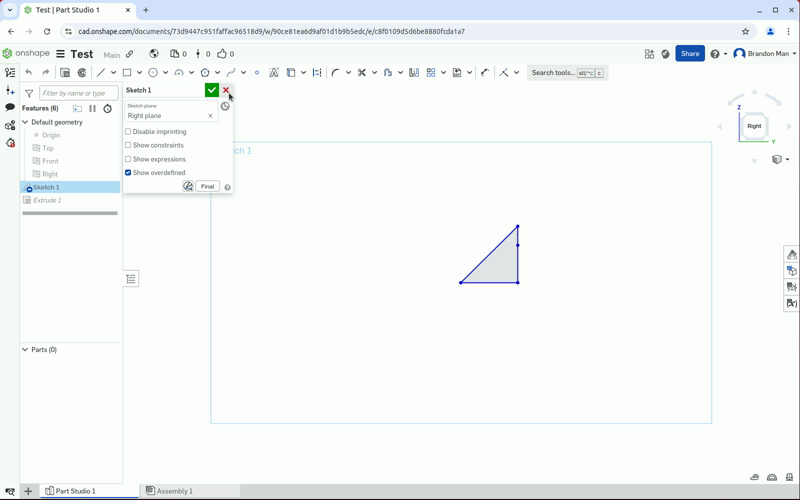
click(229, 92)
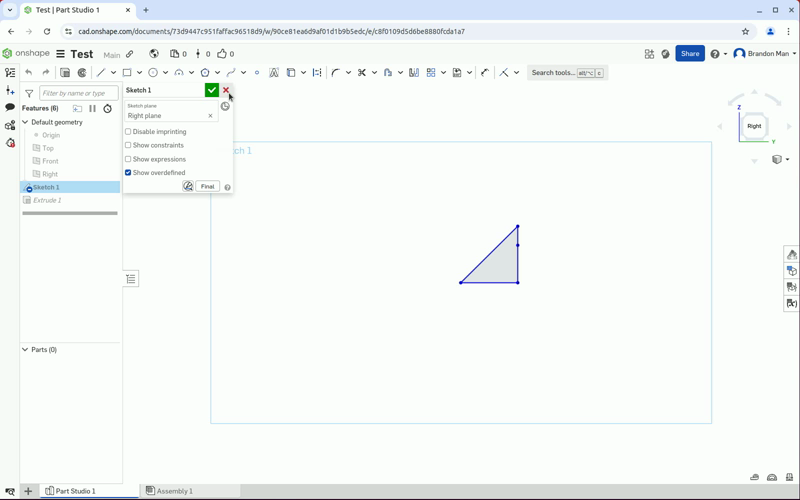
key(shift+s)
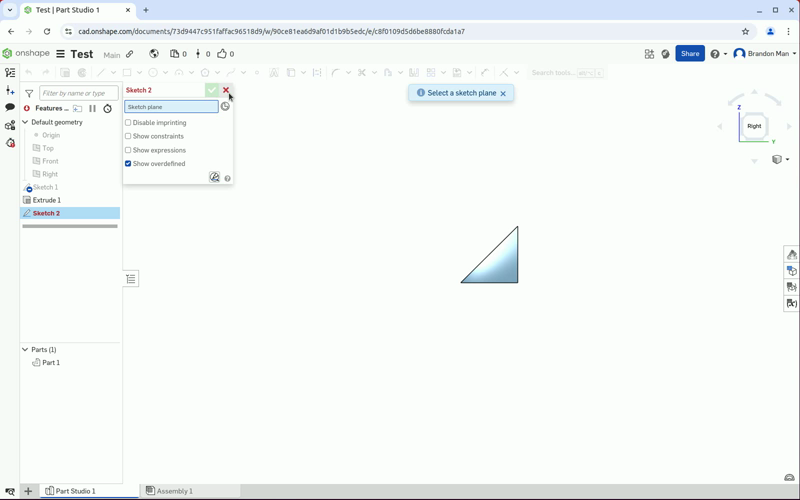
mouse_move(73, 176)
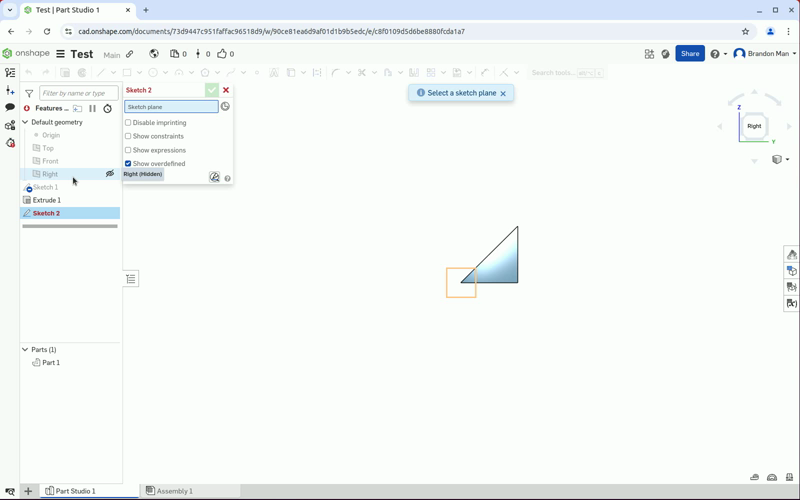
click(73, 176)
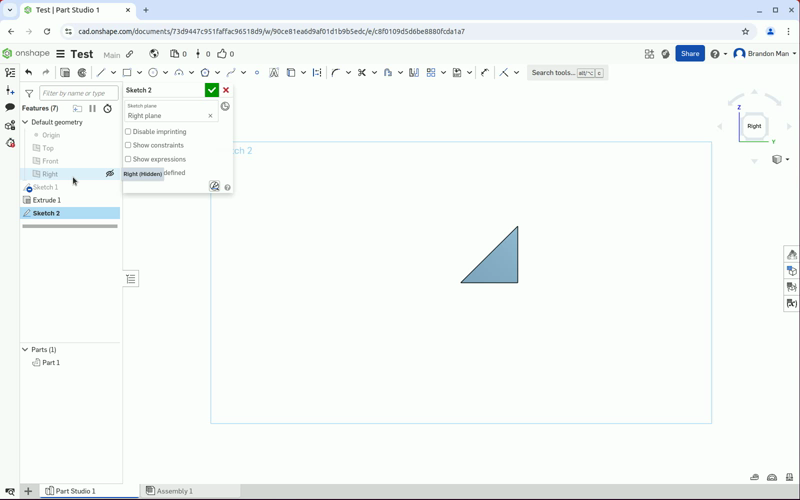
mouse_move(73, 352)
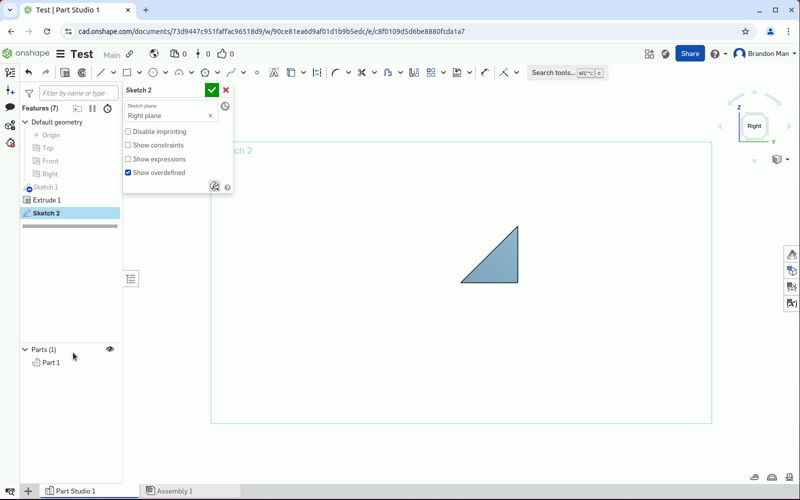
key(y)
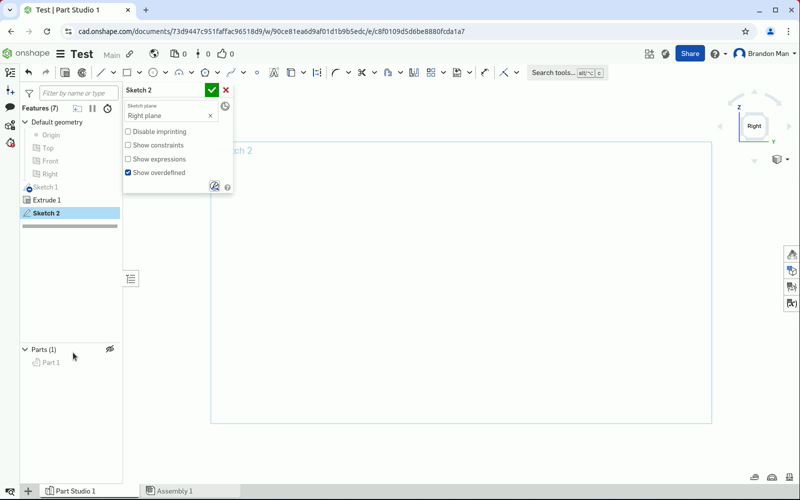
key(l)
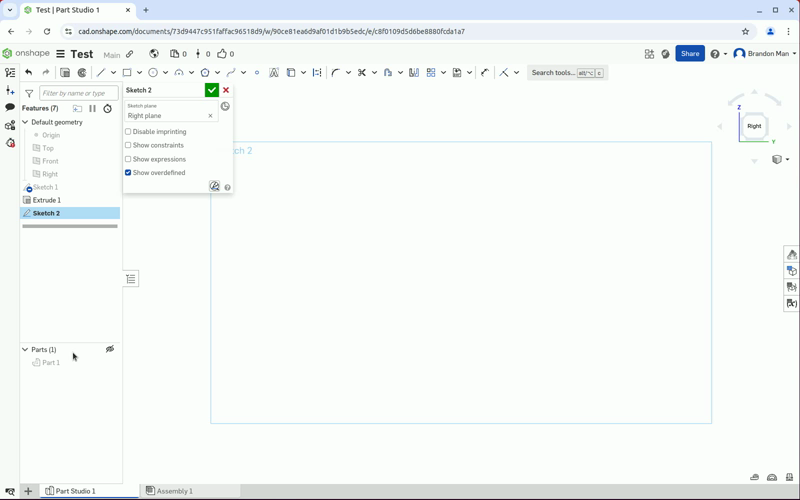
key_down(shift)
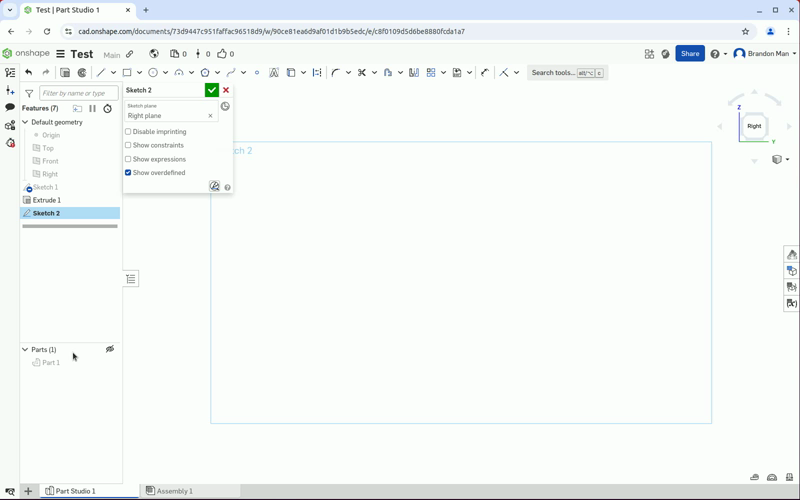
mouse_move(516, 282)
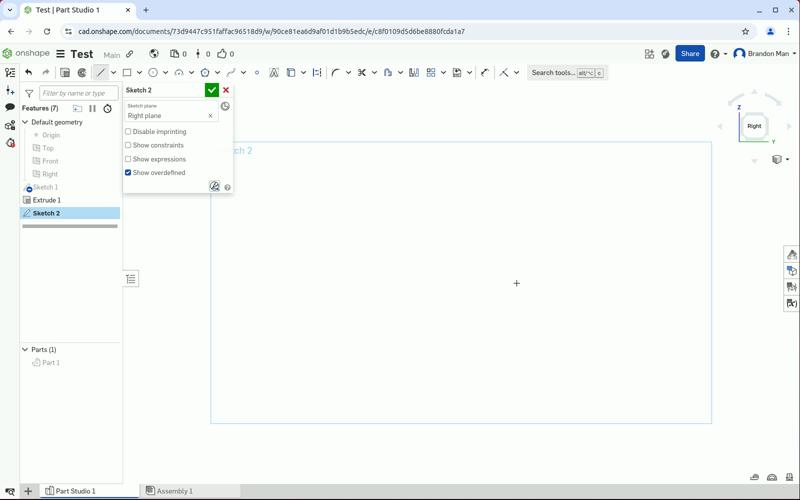
click(516, 282)
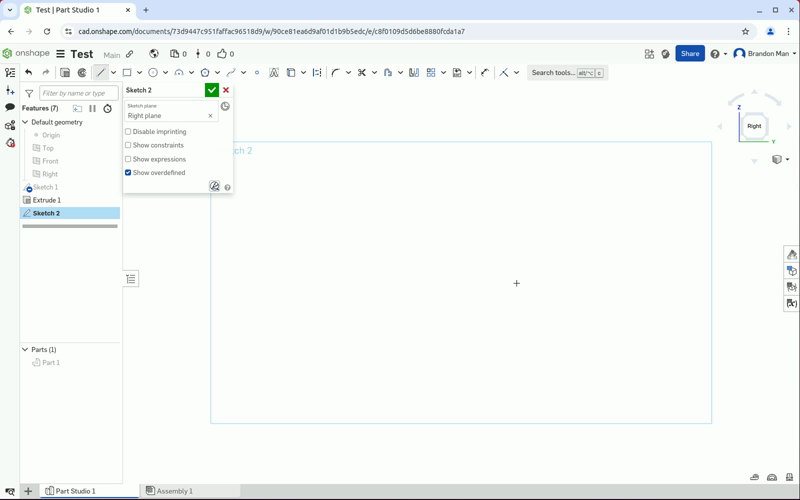
key_up(shift)
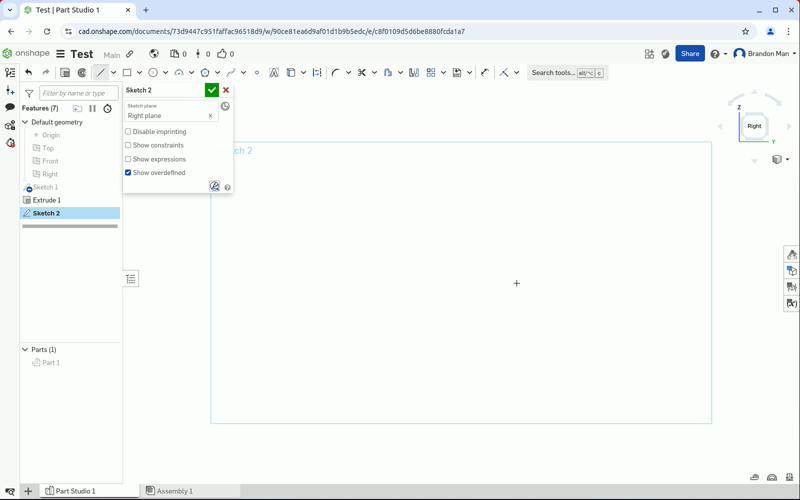
key_down(shift)
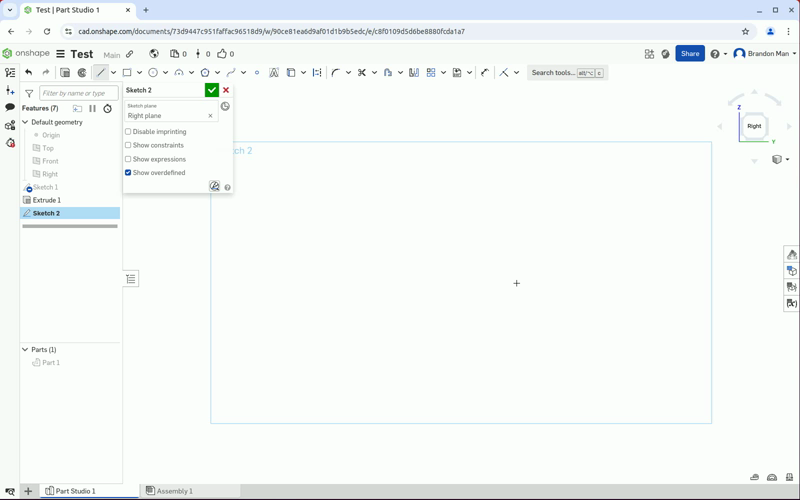
mouse_move(546, 282)
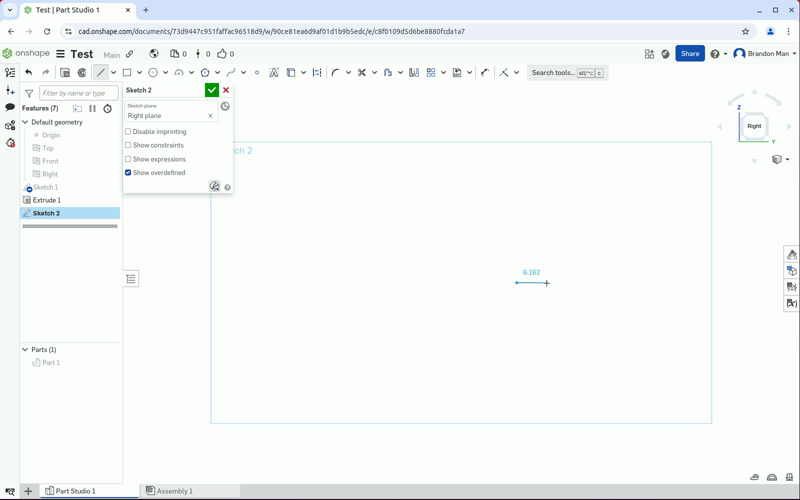
mouse_move(536, 282)
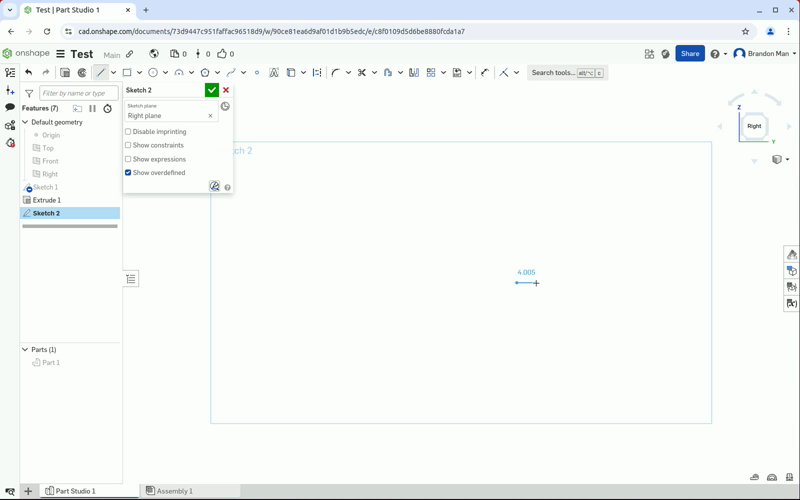
click(536, 282)
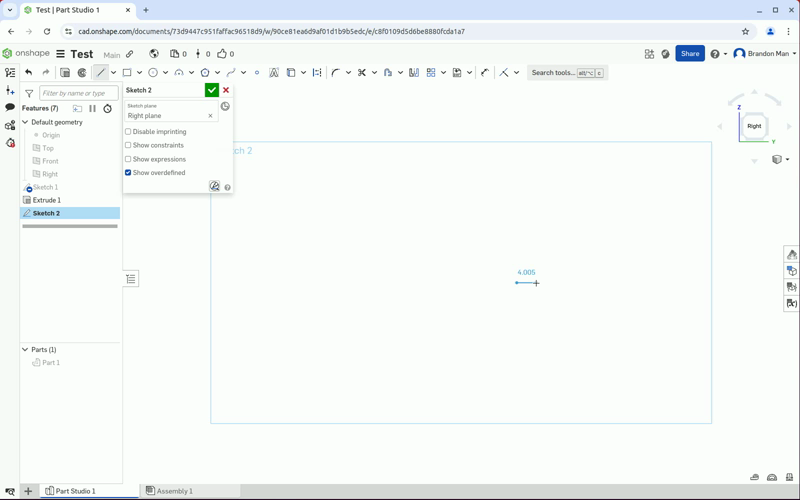
key_up(shift)
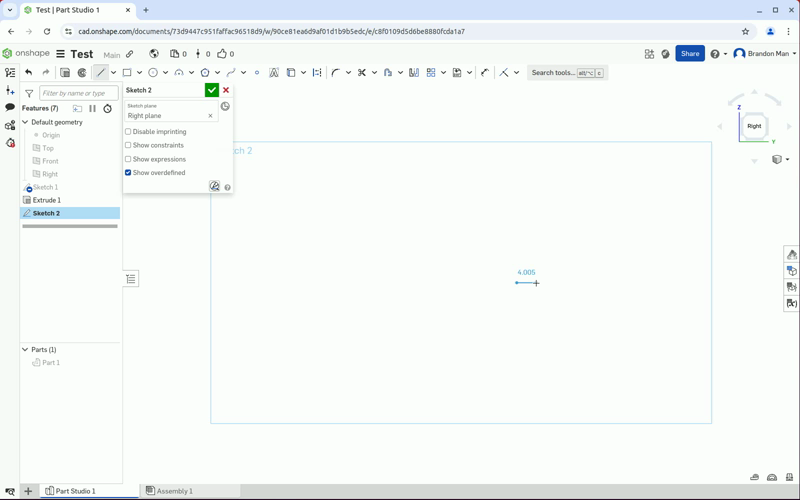
key_down(shift)
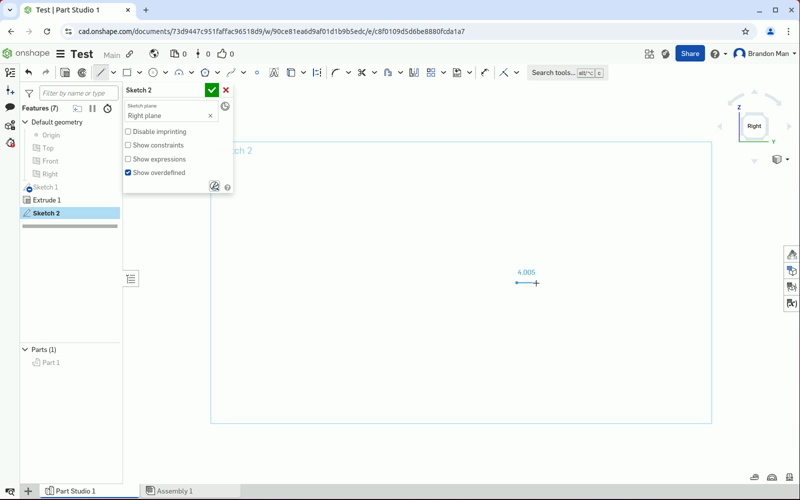
mouse_move(566, 282)
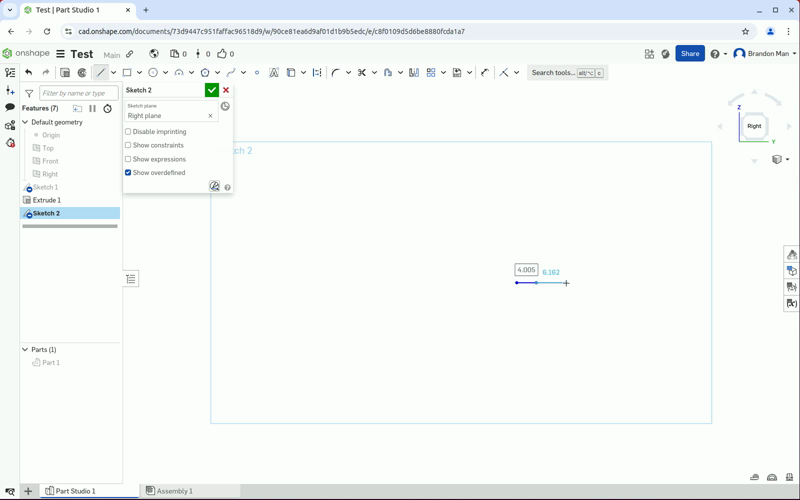
mouse_move(536, 244)
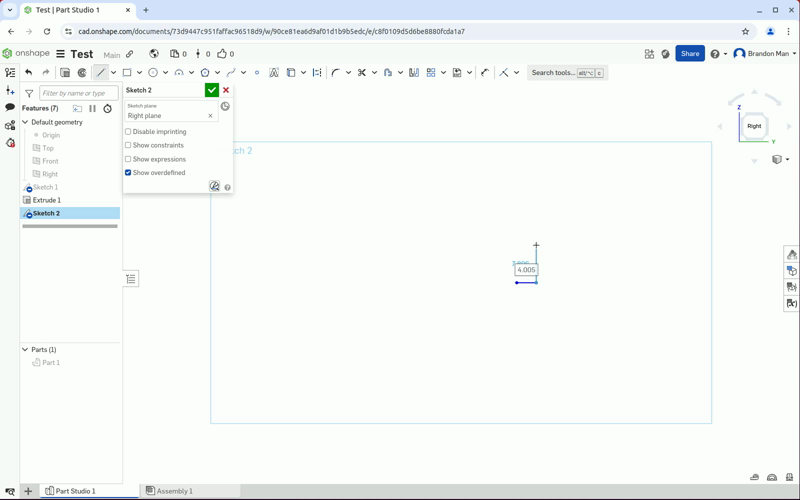
click(536, 244)
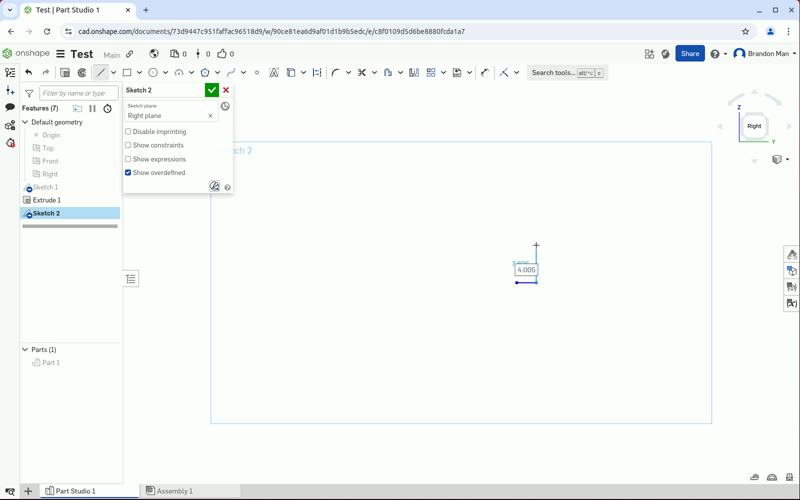
key_up(shift)
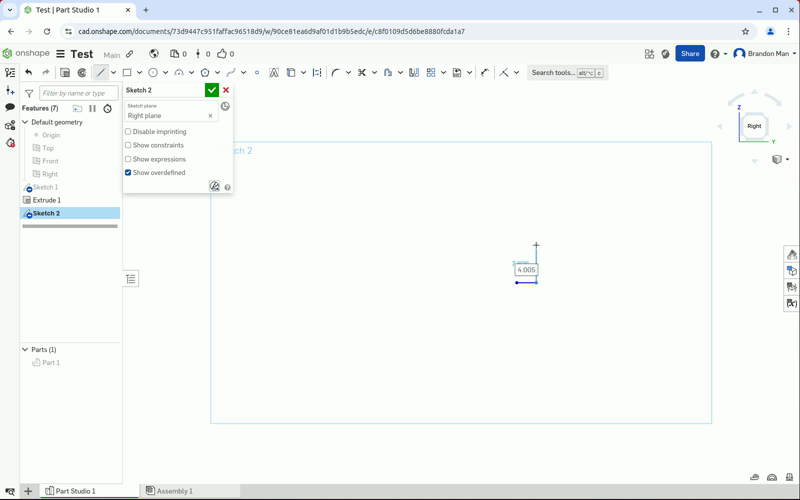
key_down(shift)
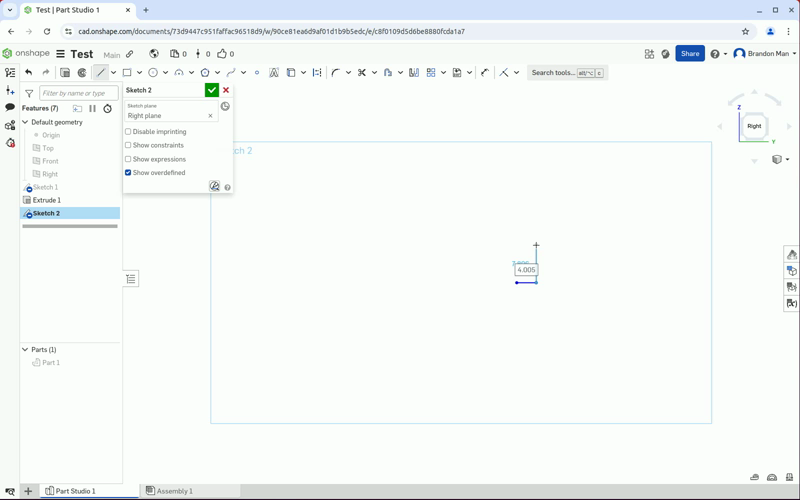
mouse_move(566, 244)
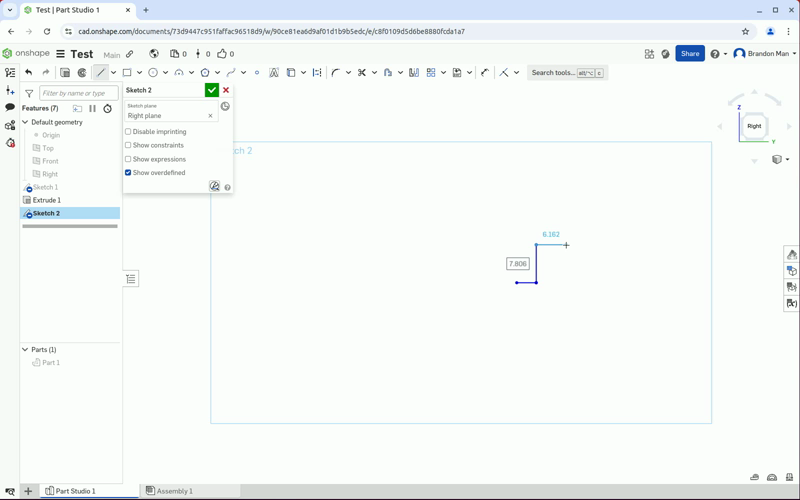
mouse_move(516, 244)
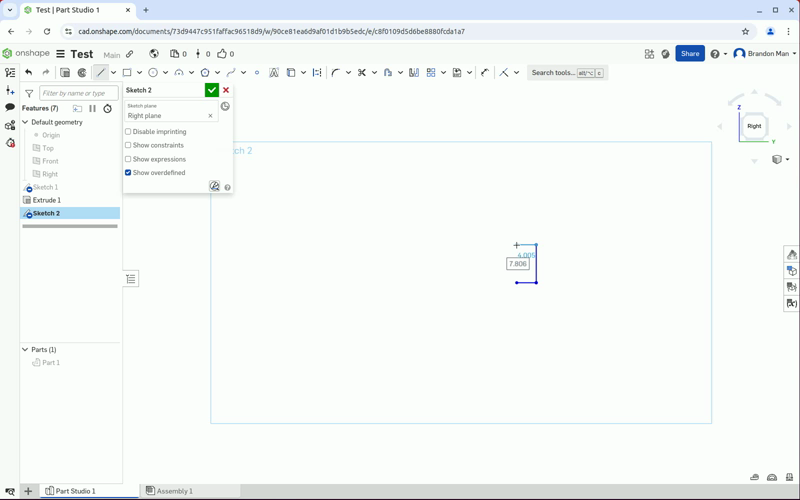
click(516, 244)
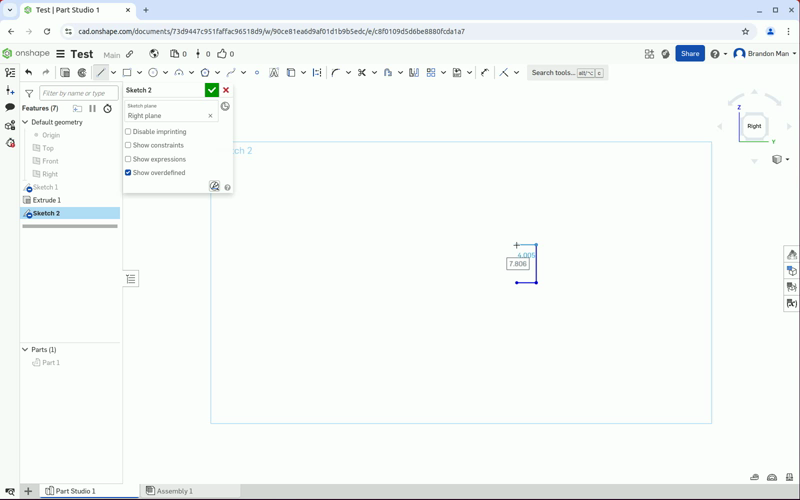
key_up(shift)
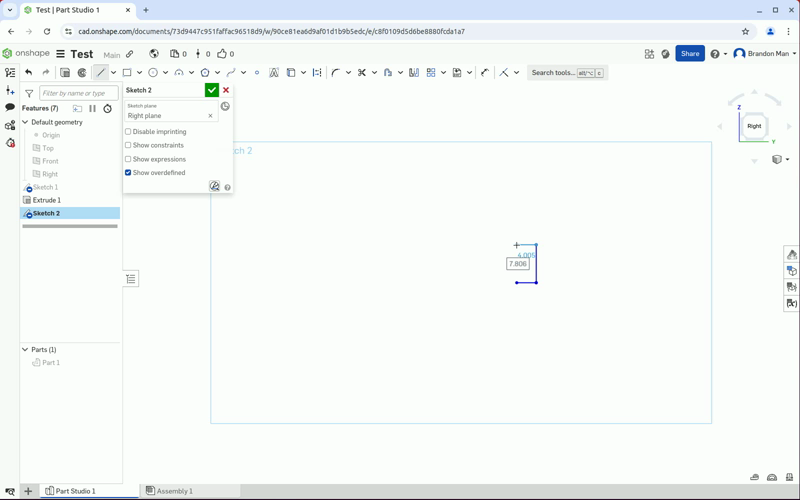
mouse_move(546, 244)
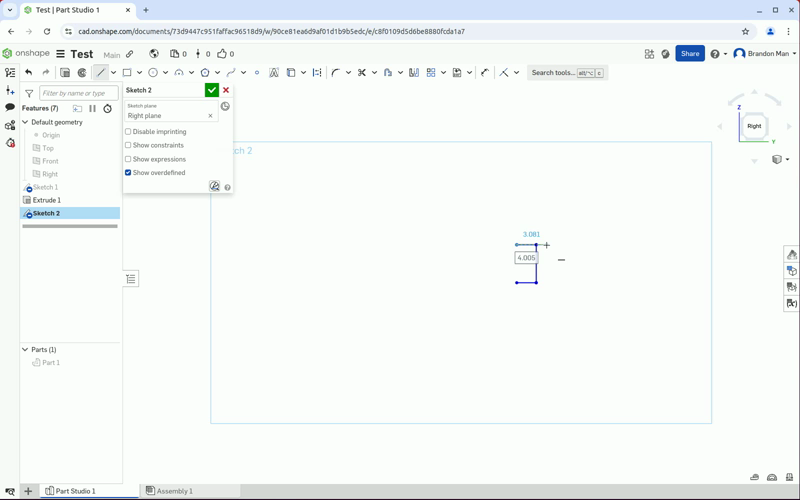
key_down(shift)
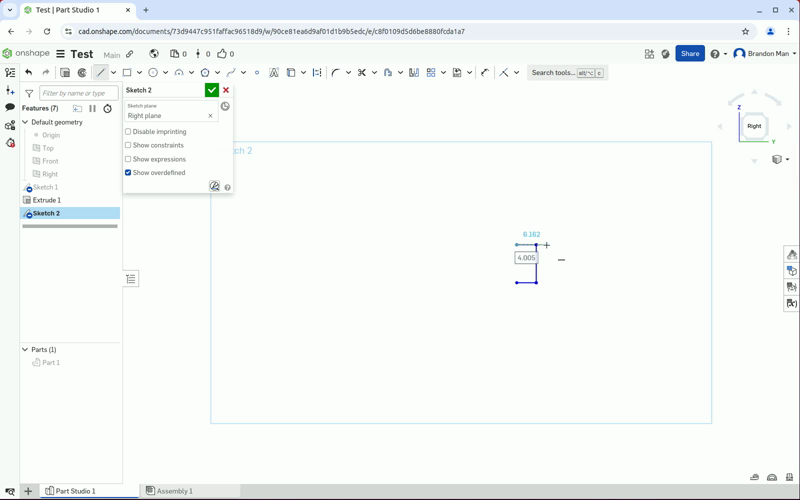
mouse_move(516, 282)
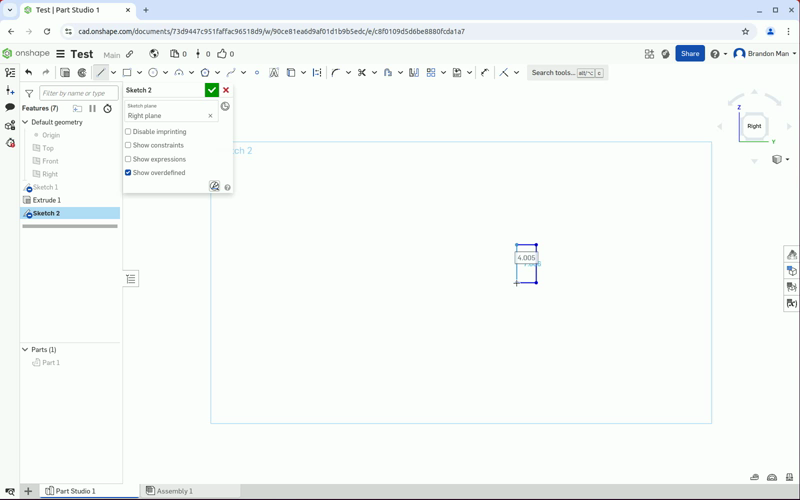
key_up(shift)
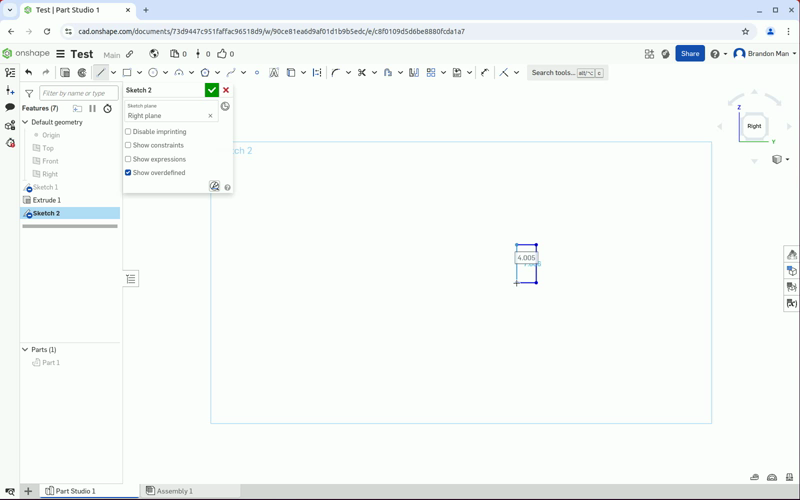
click(516, 282)
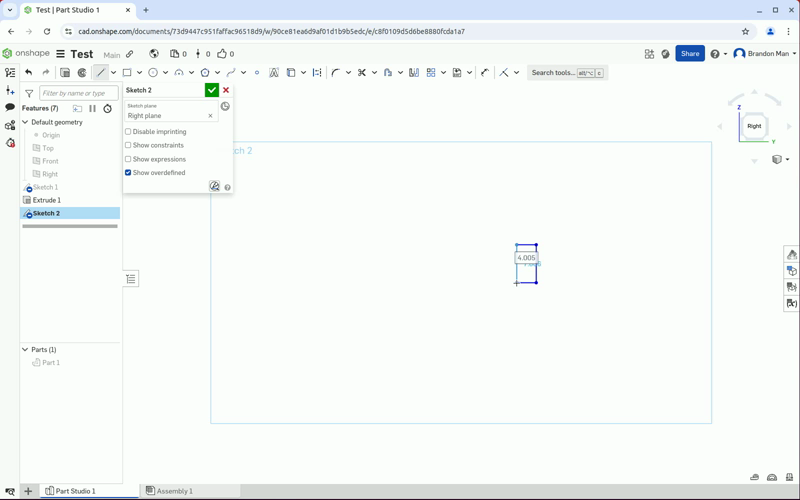
key(esc)
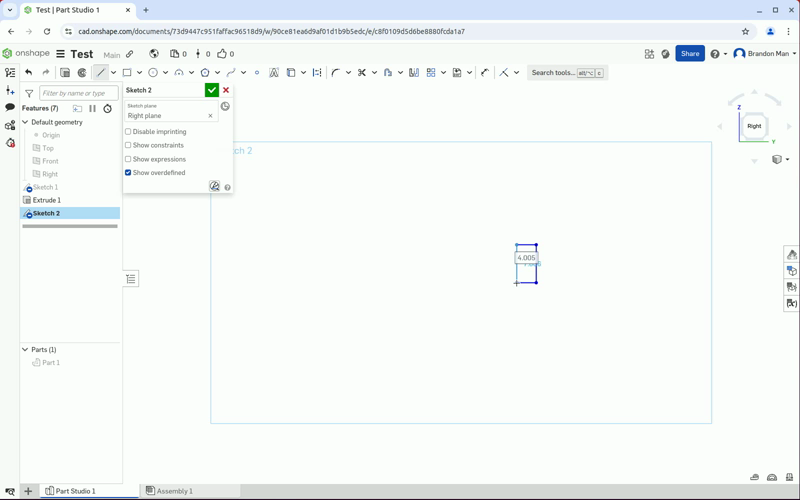
mouse_move(524, 267)
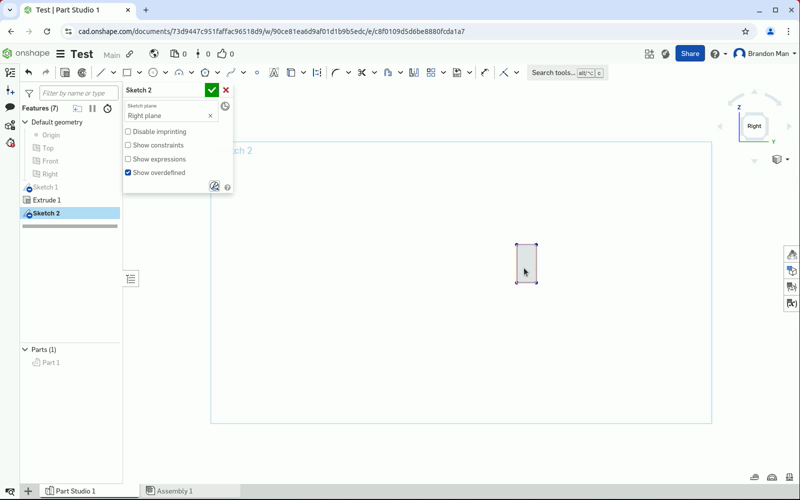
scroll(6)
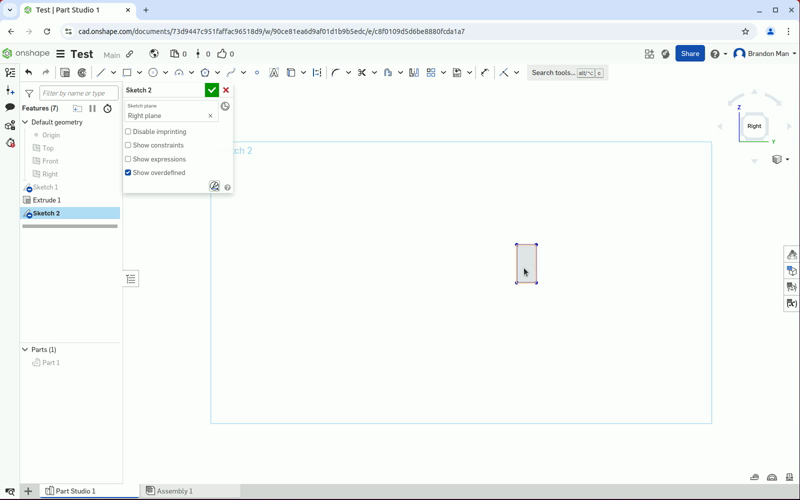
scroll(6)
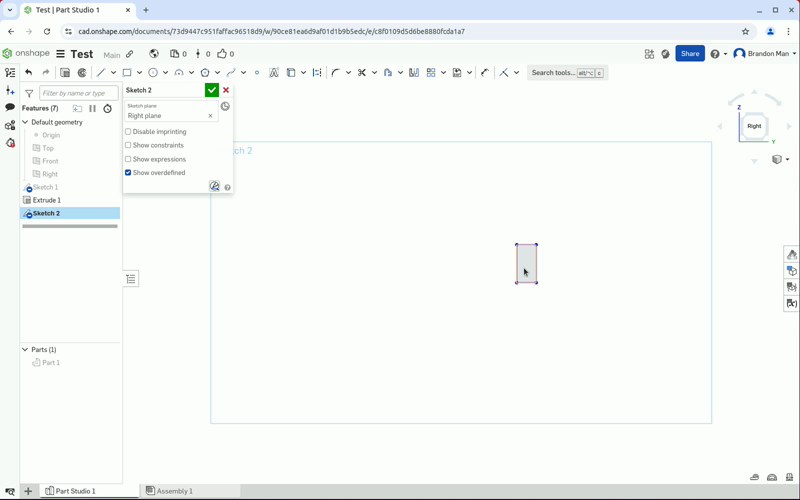
scroll(6)
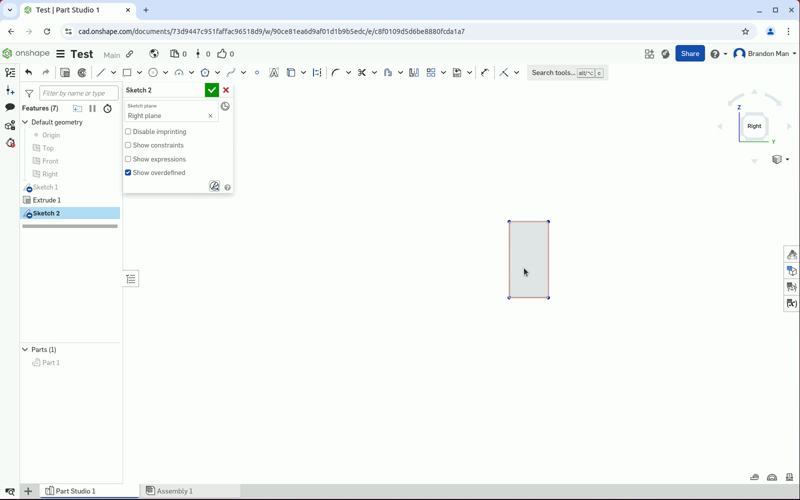
scroll(6)
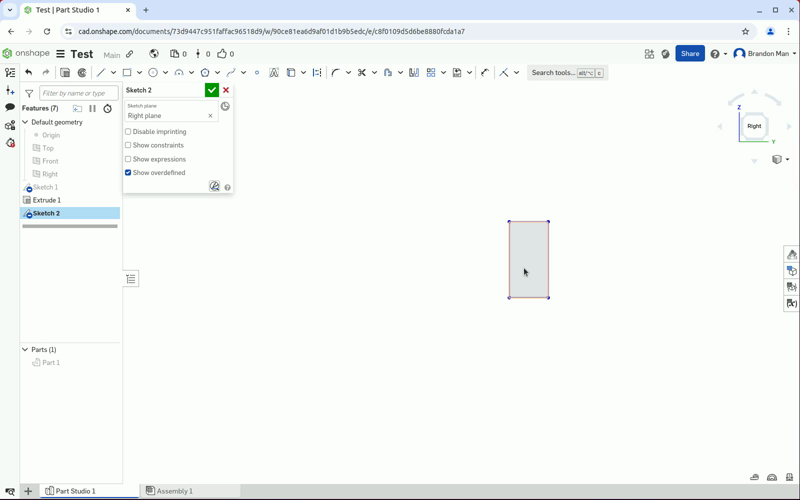
scroll(6)
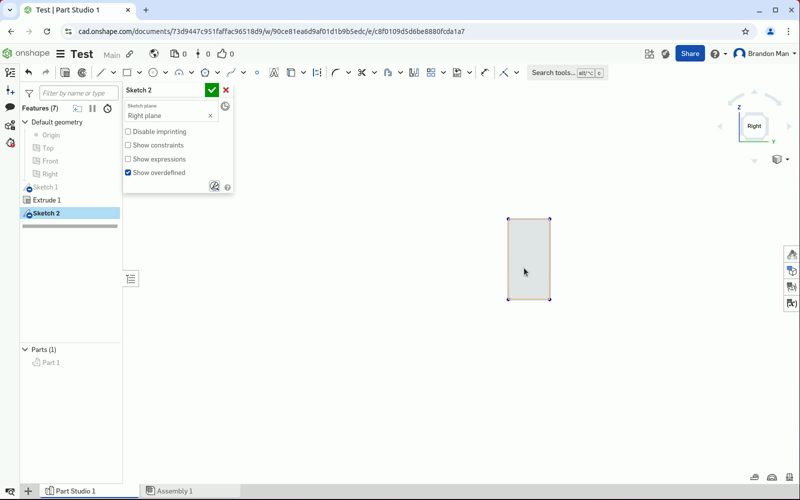
scroll(6)
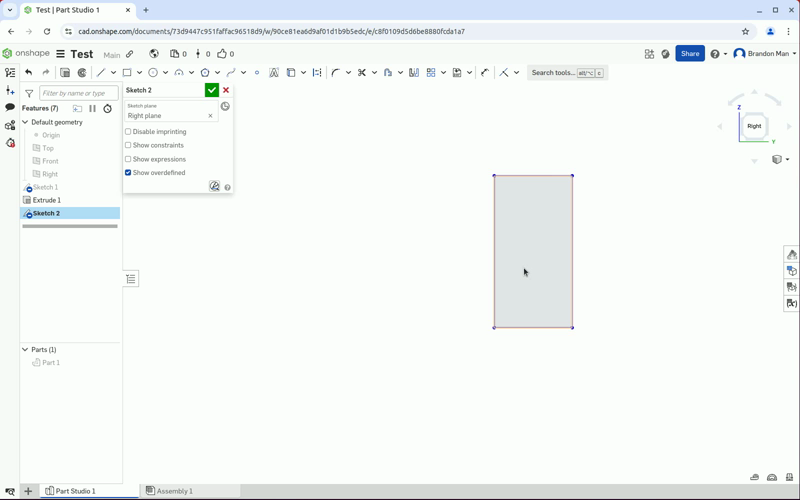
scroll(6)
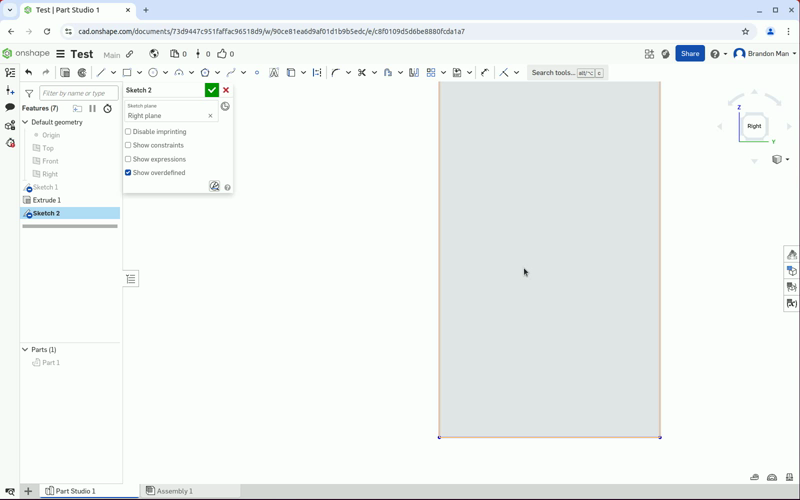
click(524, 267)
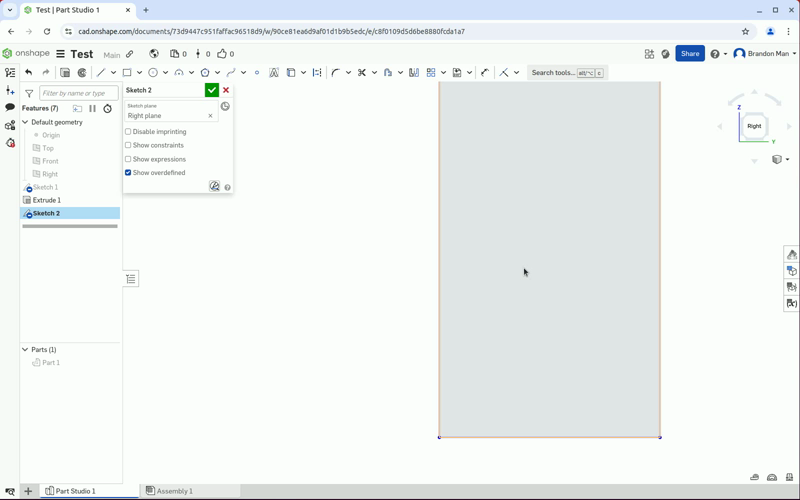
scroll(-6)
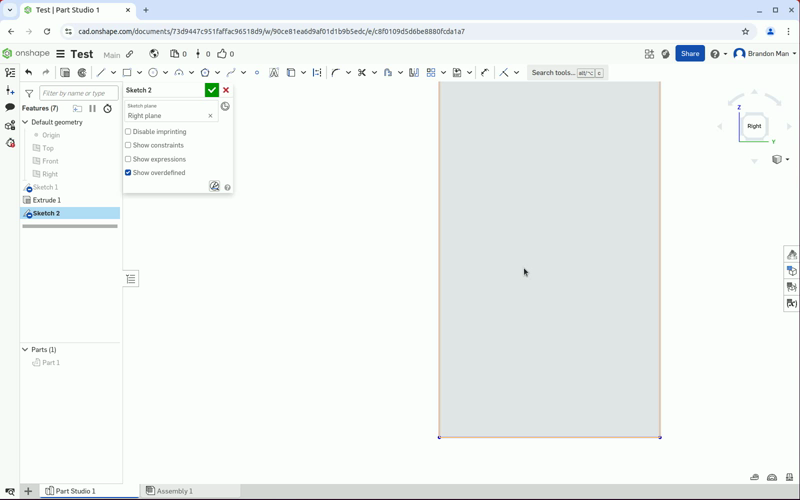
scroll(-6)
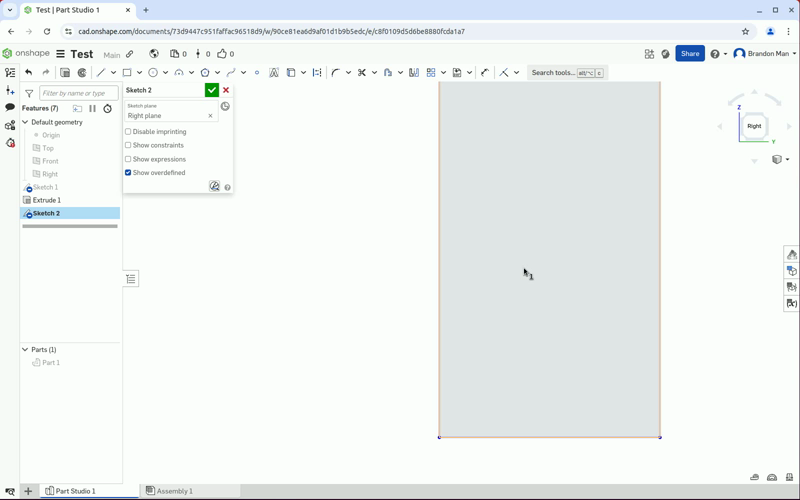
scroll(-6)
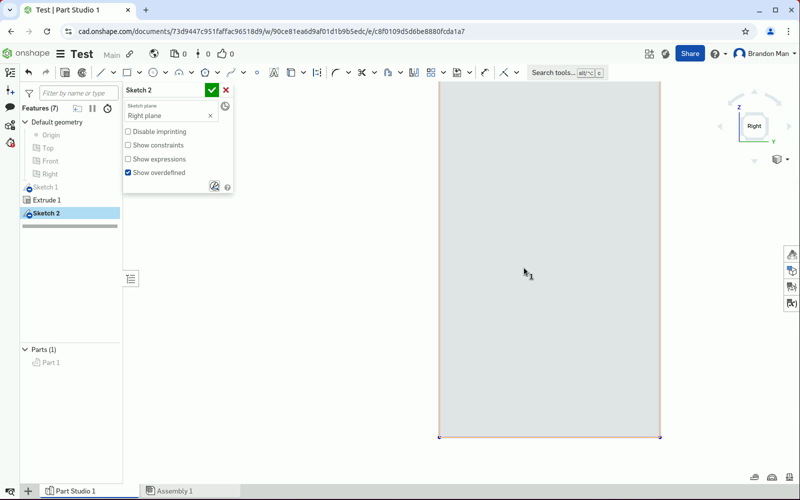
scroll(-6)
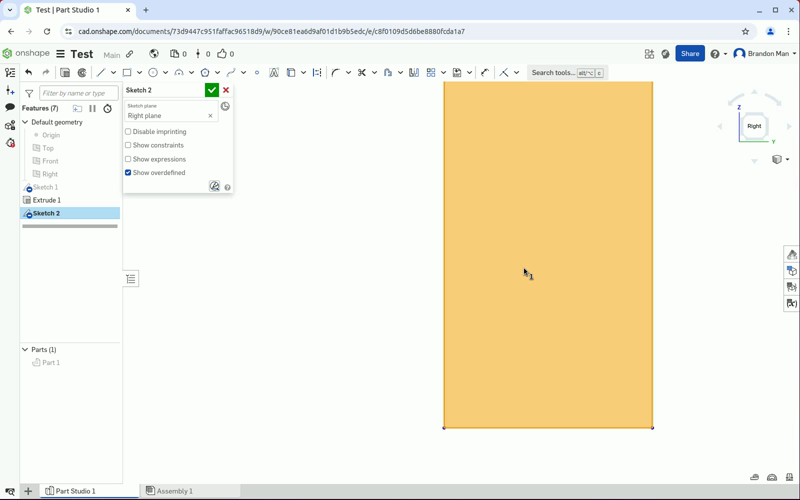
scroll(-6)
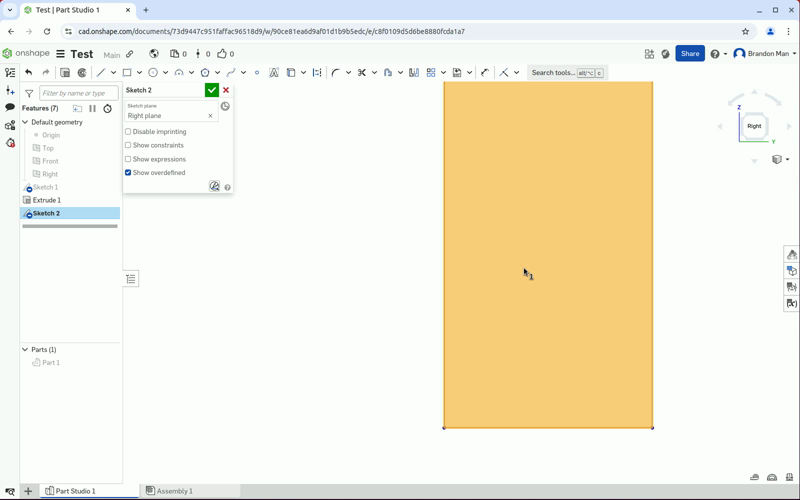
scroll(-6)
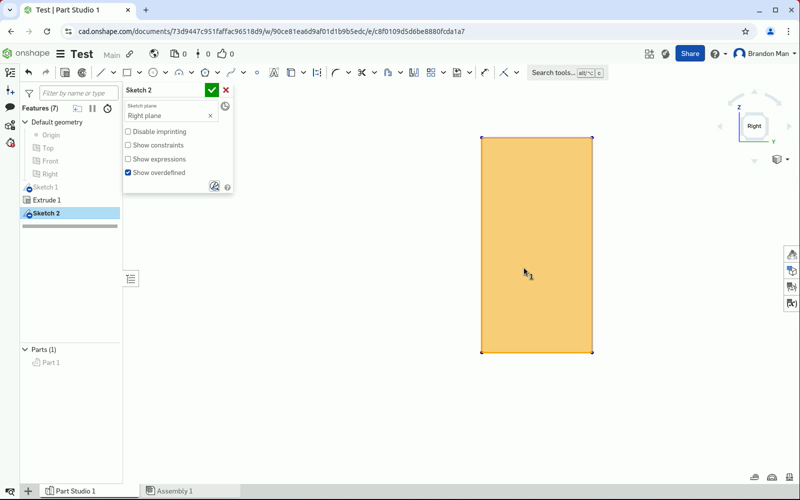
scroll(-6)
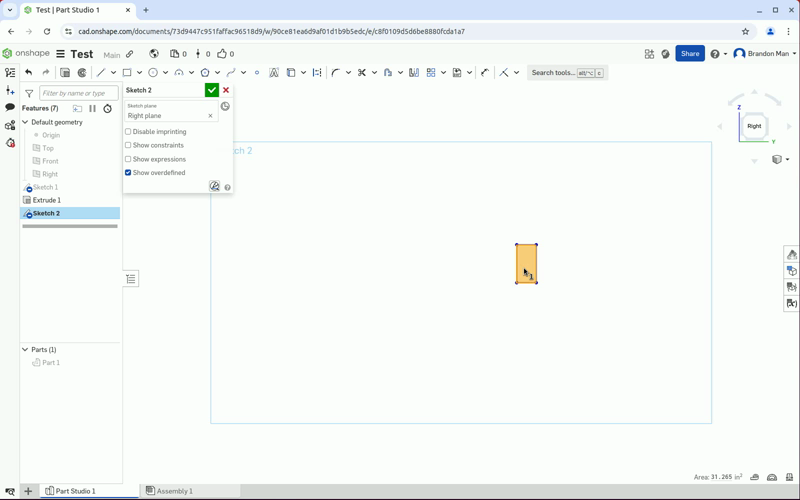
mouse_move(73, 352)
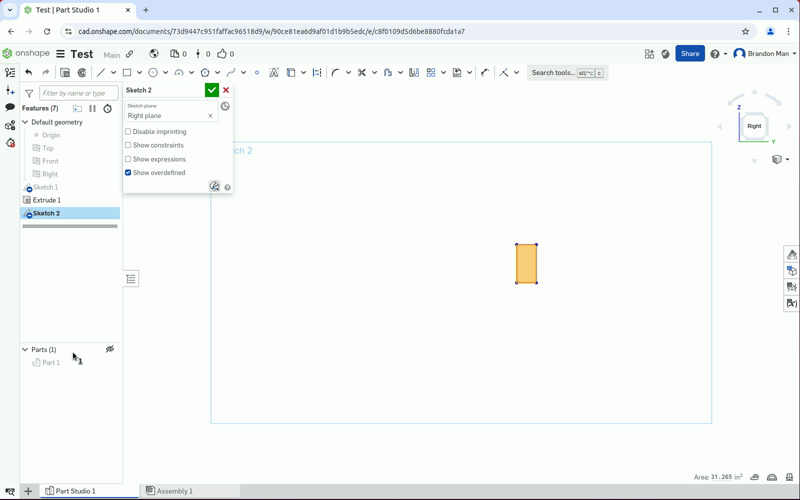
key(shift+y)
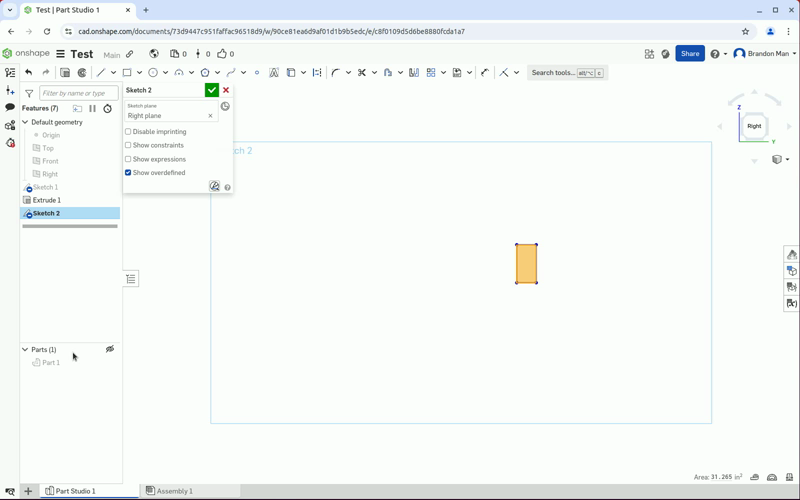
key(shift+e)
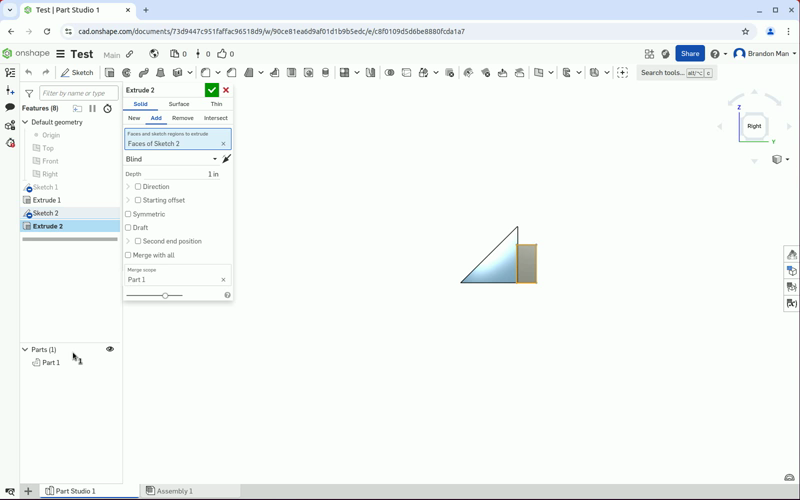
mouse_move(143, 106)
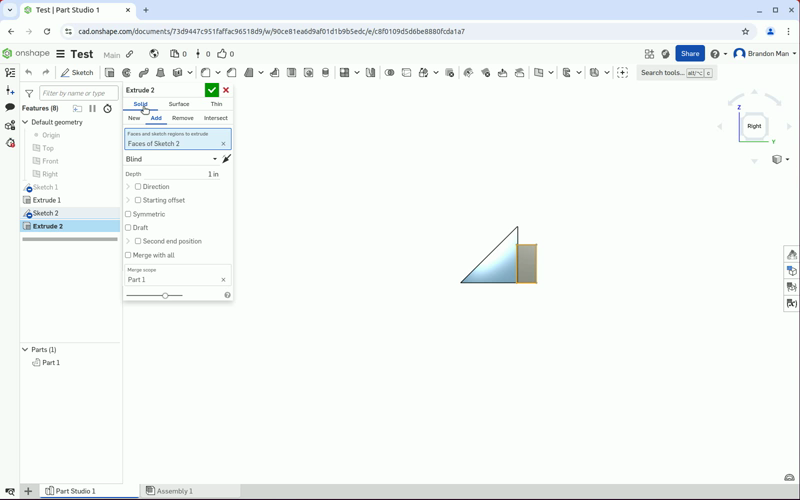
click(143, 106)
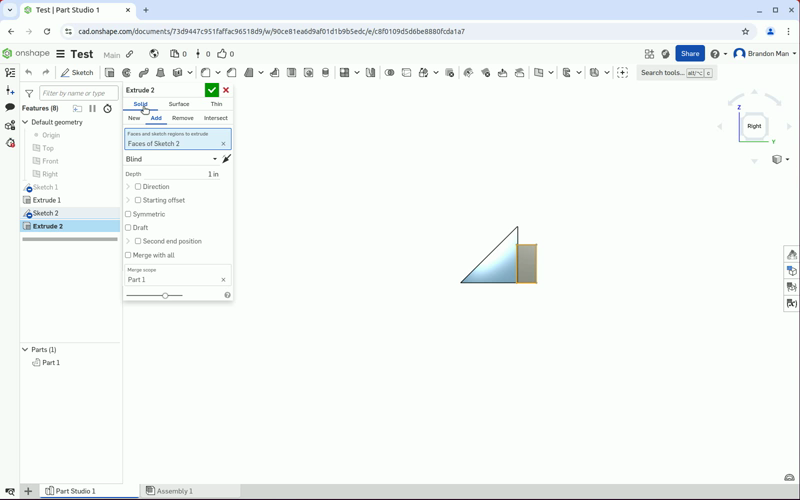
mouse_move(137, 120)
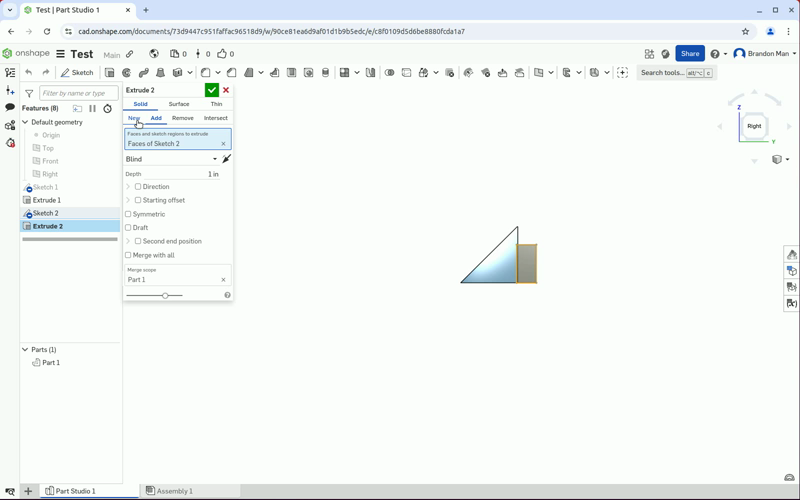
click(137, 120)
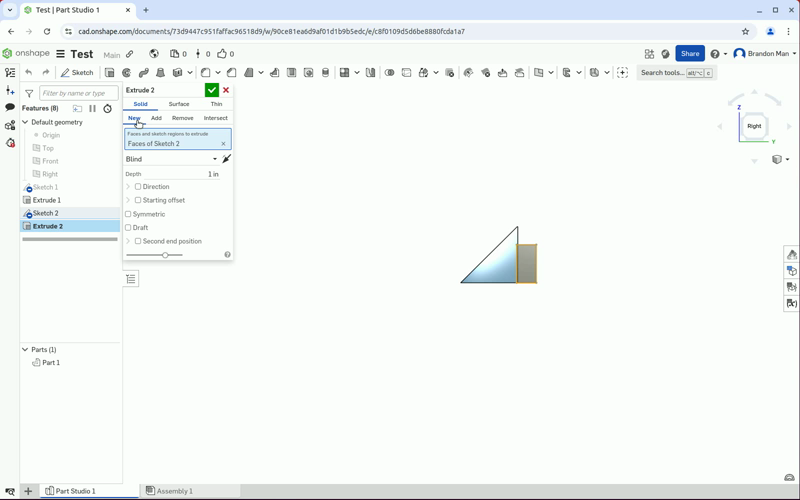
key(tab, 4)
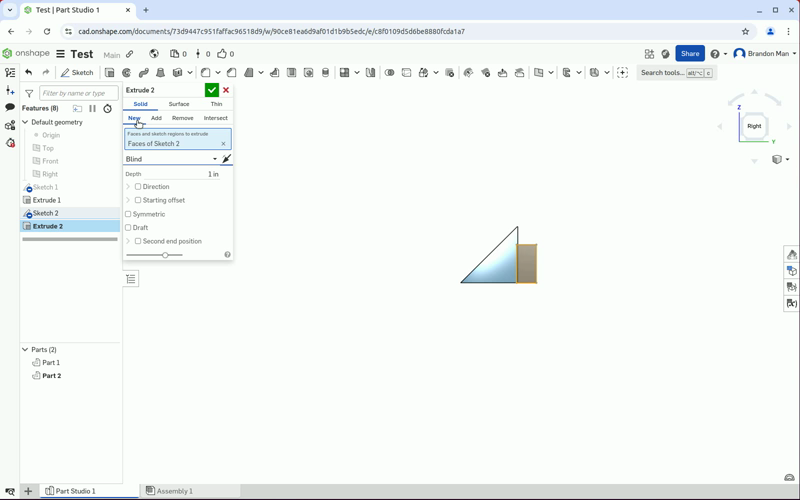
text(23.108)
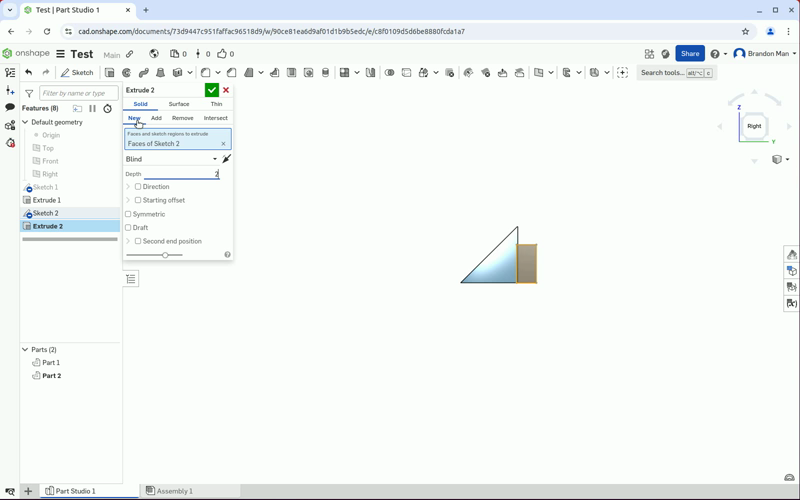
key(enter)
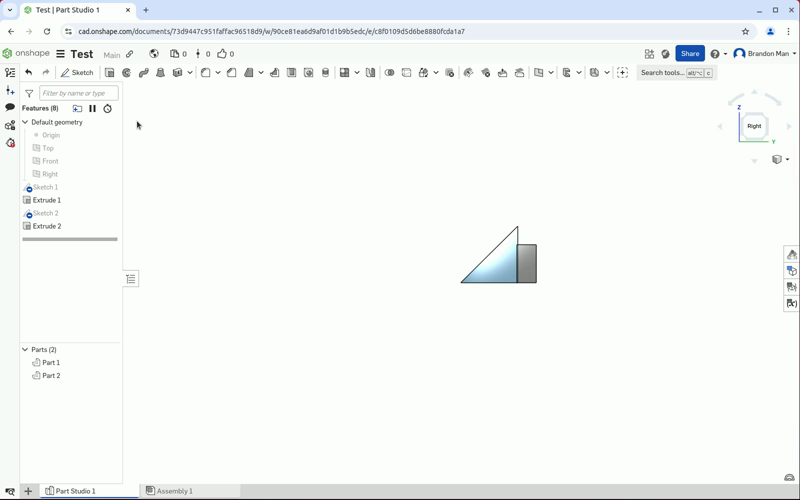
key(shift+h)
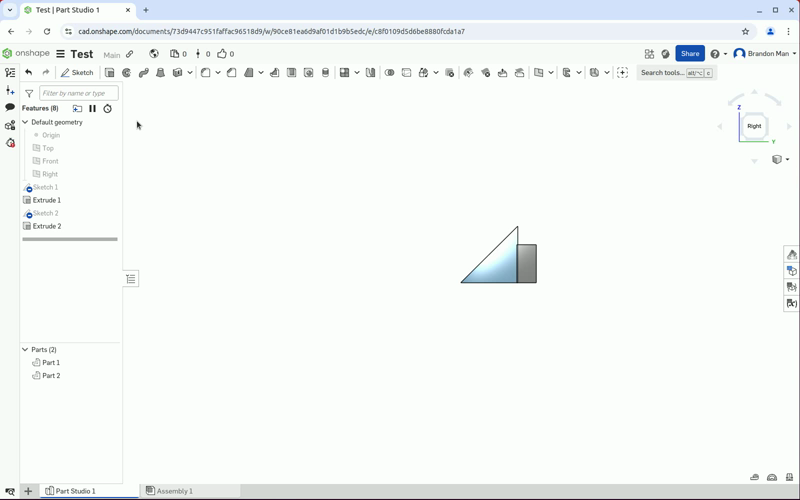
key(shift+h)
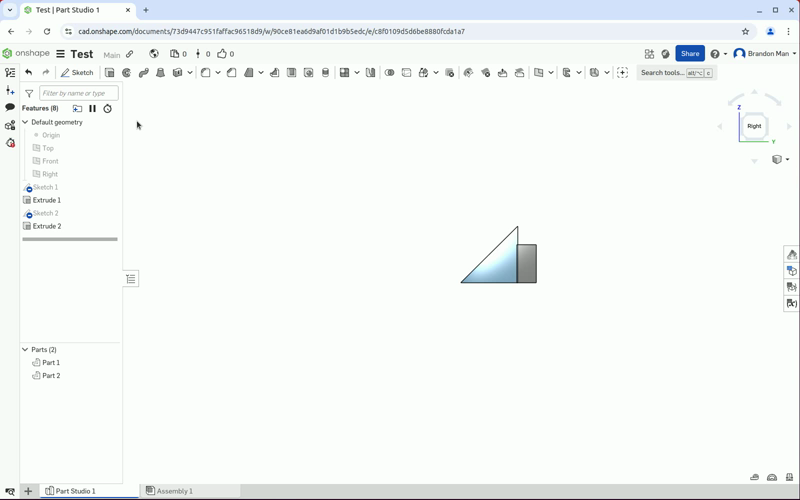
mouse_move(73, 189)
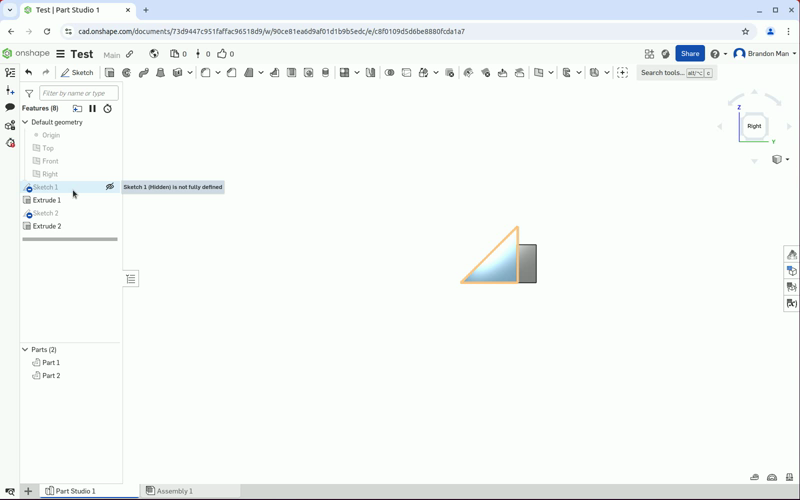
click(73, 189)
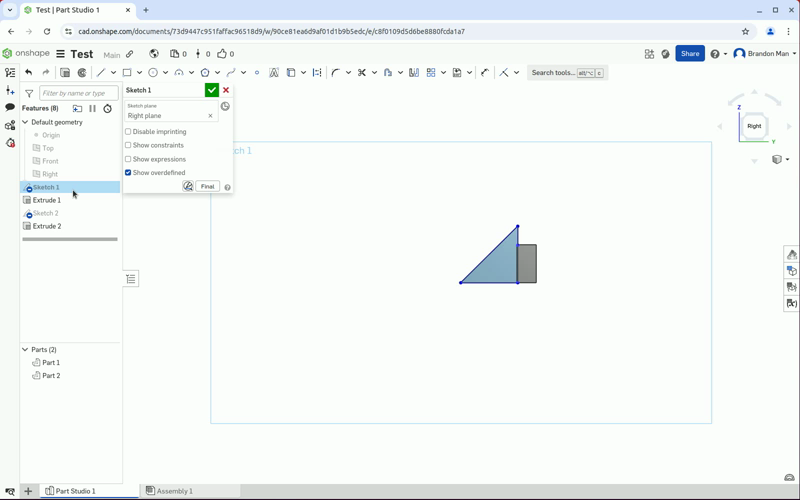
mouse_move(229, 92)
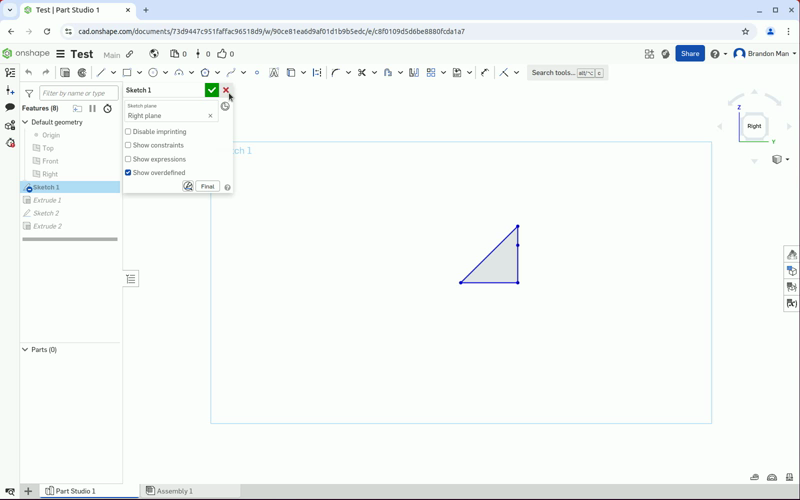
click(229, 92)
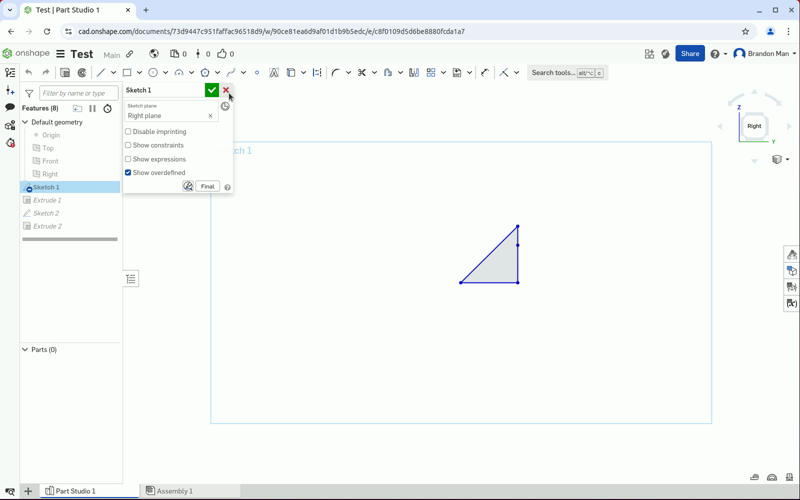
key(shift+s)
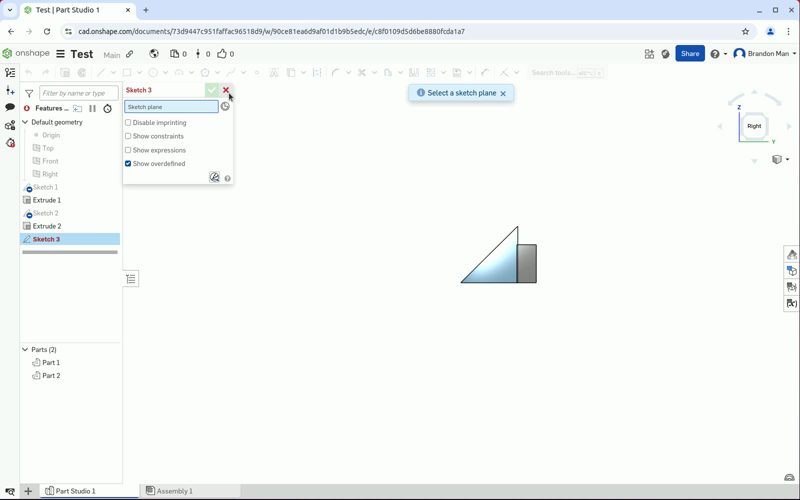
mouse_move(73, 176)
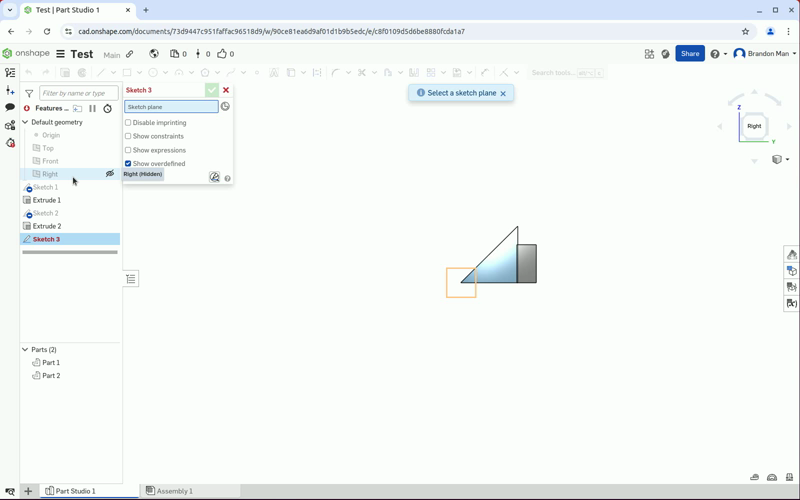
click(73, 176)
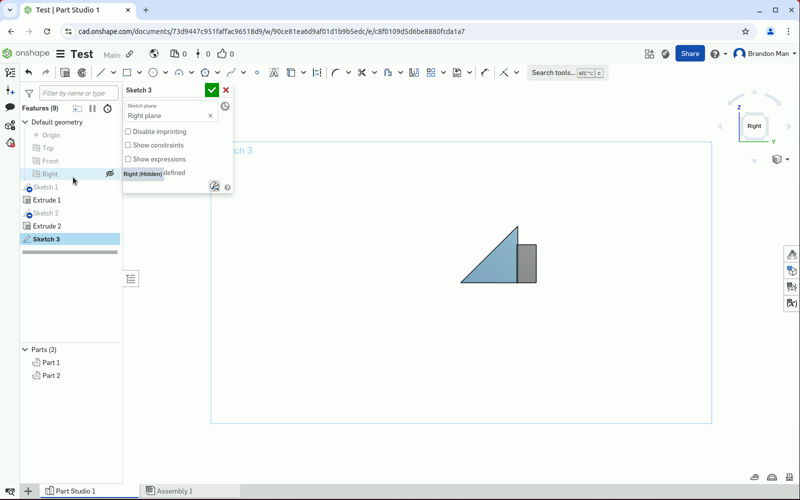
mouse_move(73, 352)
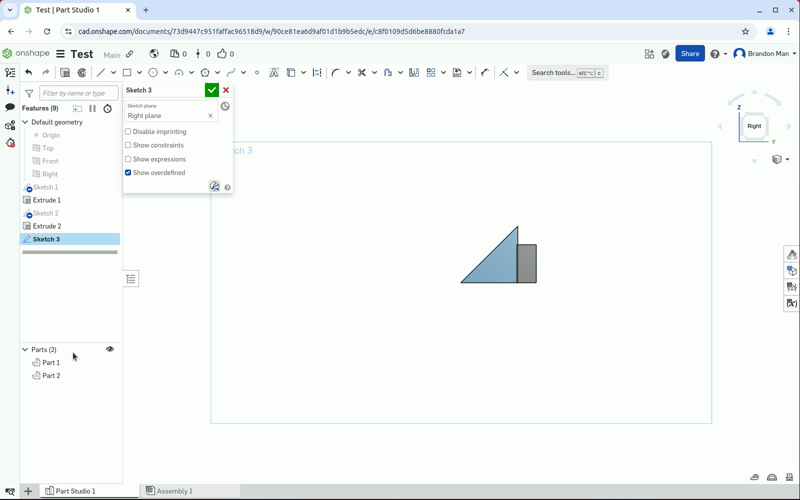
key(y)
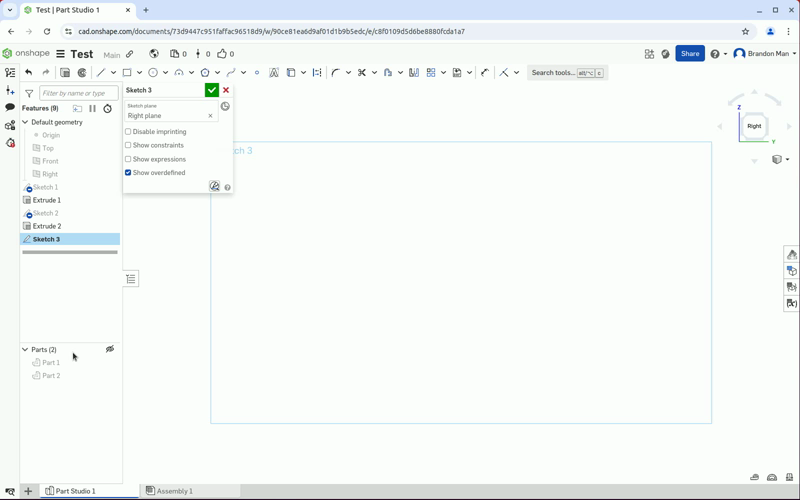
key(l)
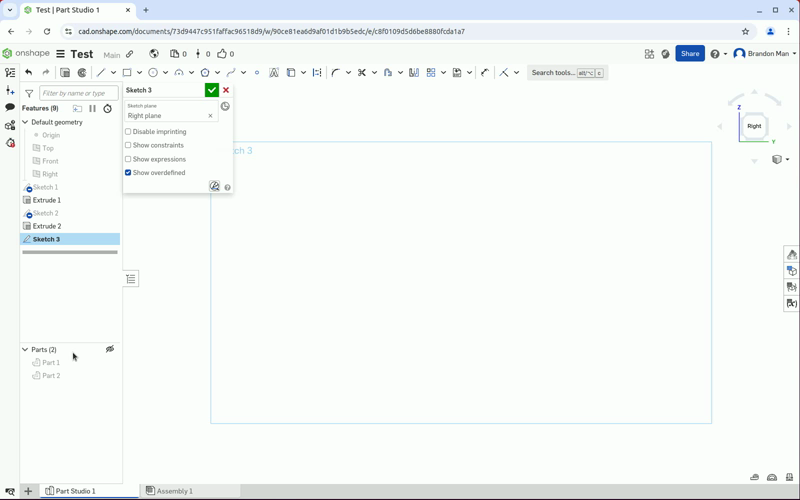
key_down(shift)
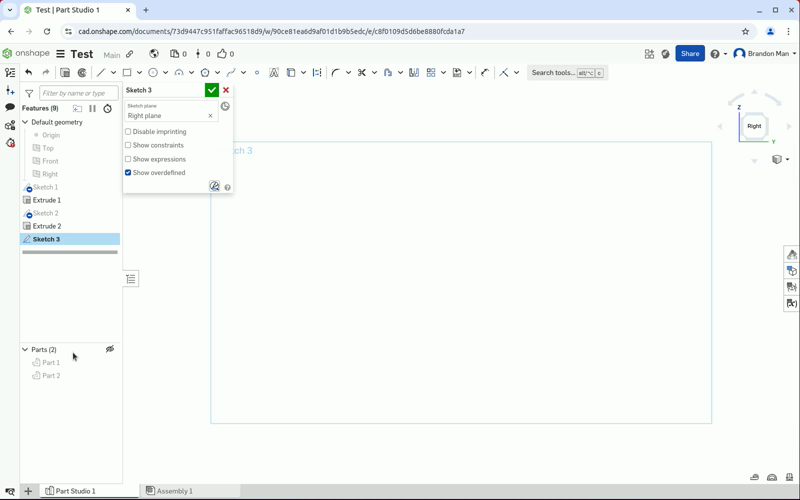
mouse_move(516, 245)
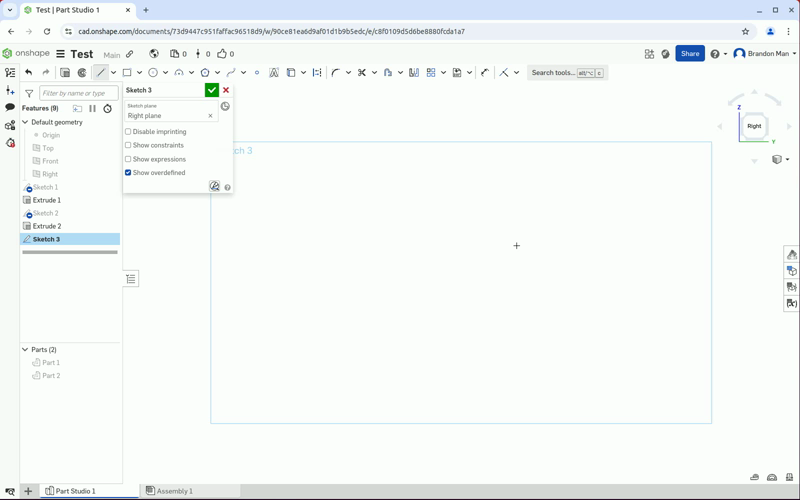
click(516, 245)
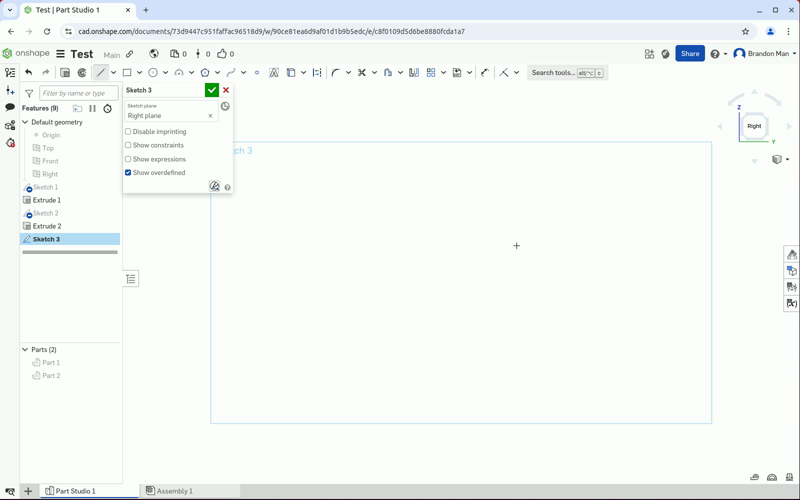
key_up(shift)
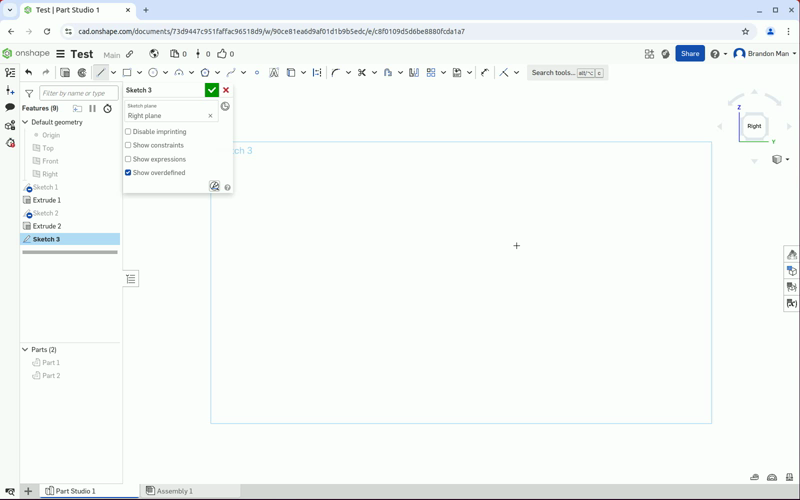
key_down(shift)
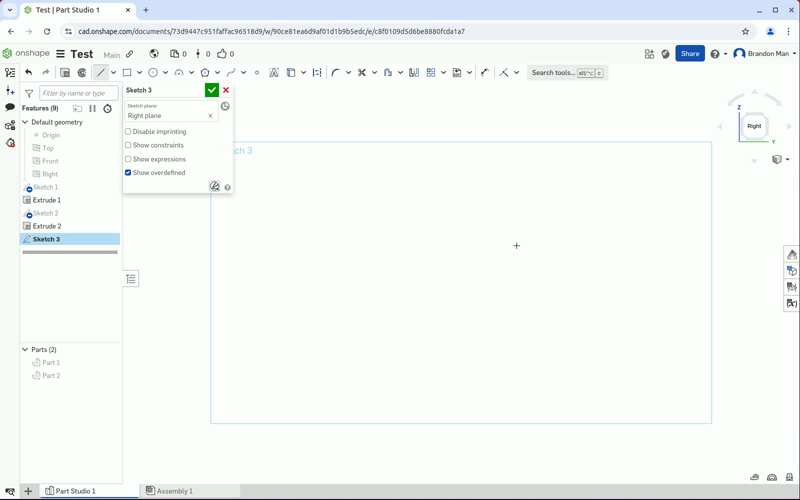
mouse_move(546, 245)
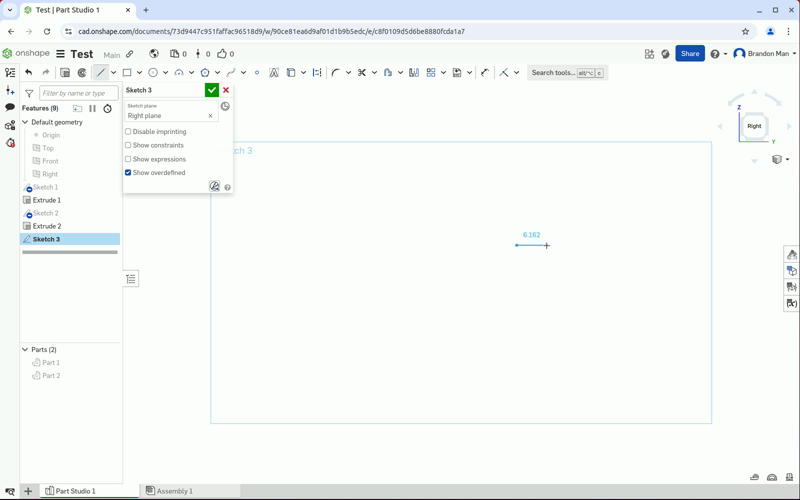
mouse_move(536, 245)
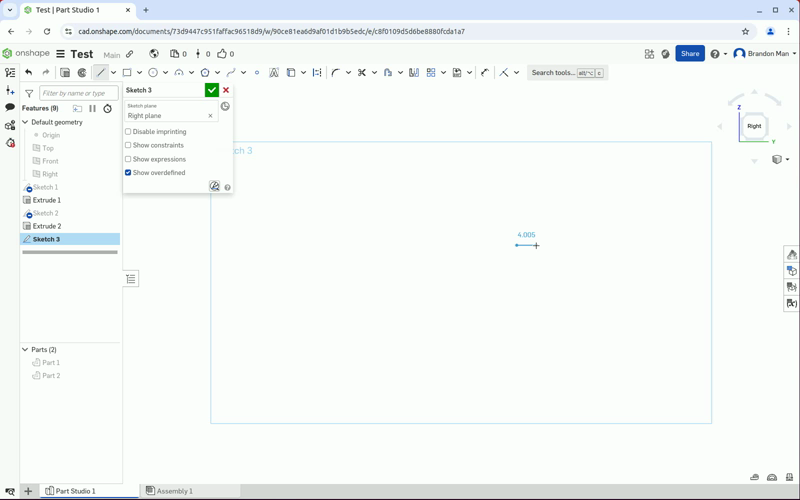
click(536, 245)
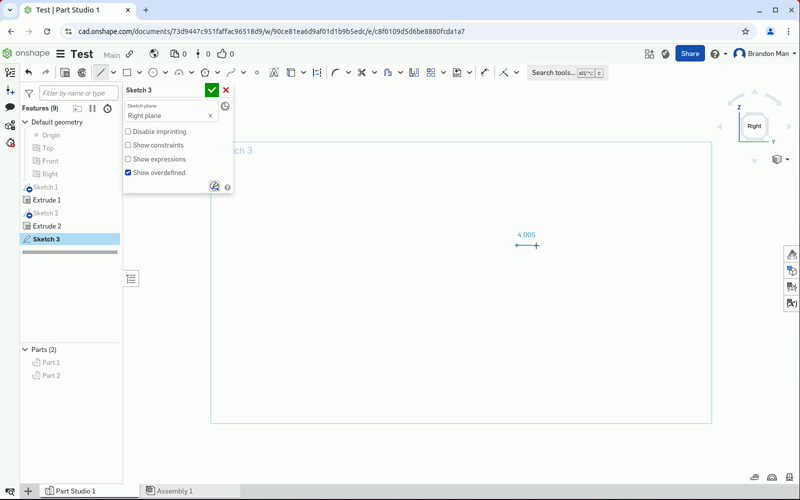
key_up(shift)
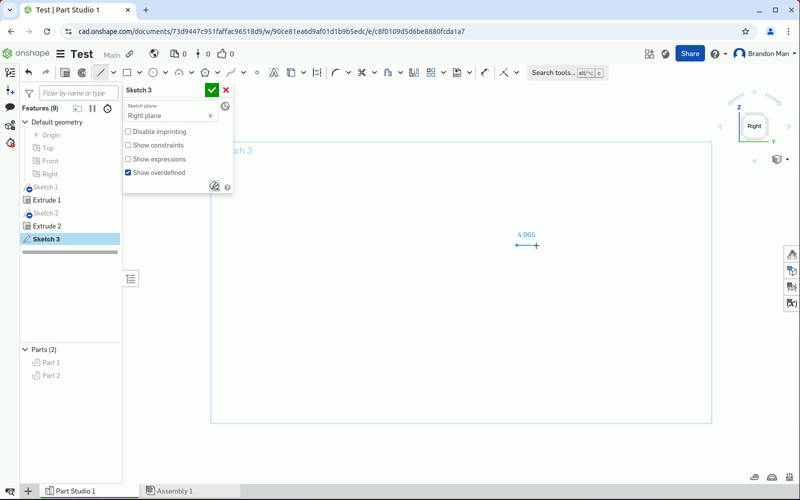
key_down(shift)
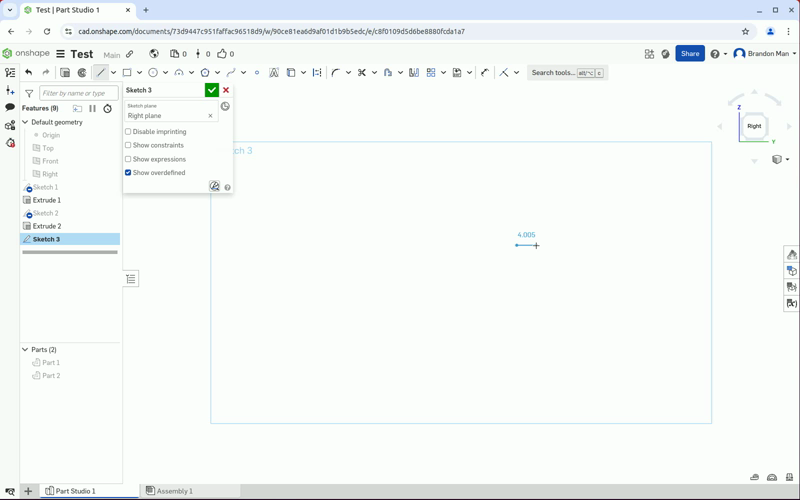
mouse_move(566, 245)
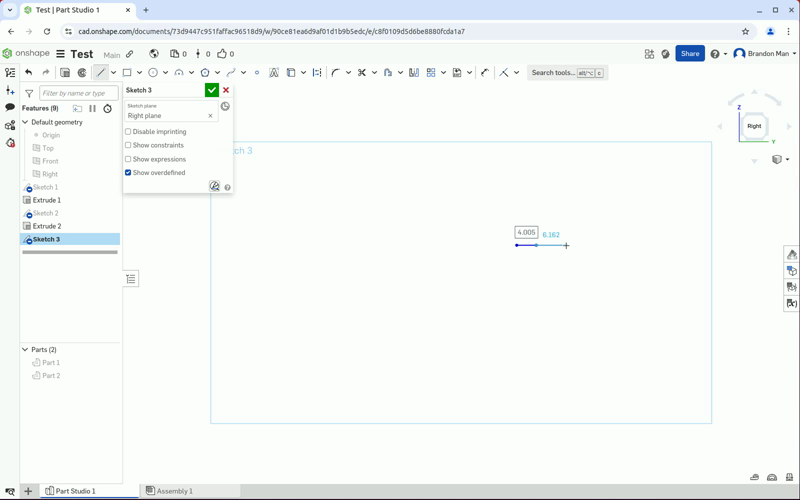
mouse_move(536, 207)
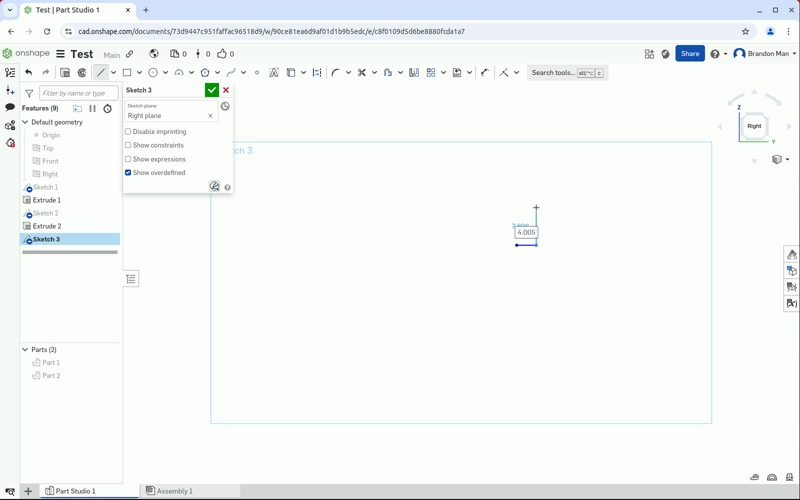
click(536, 207)
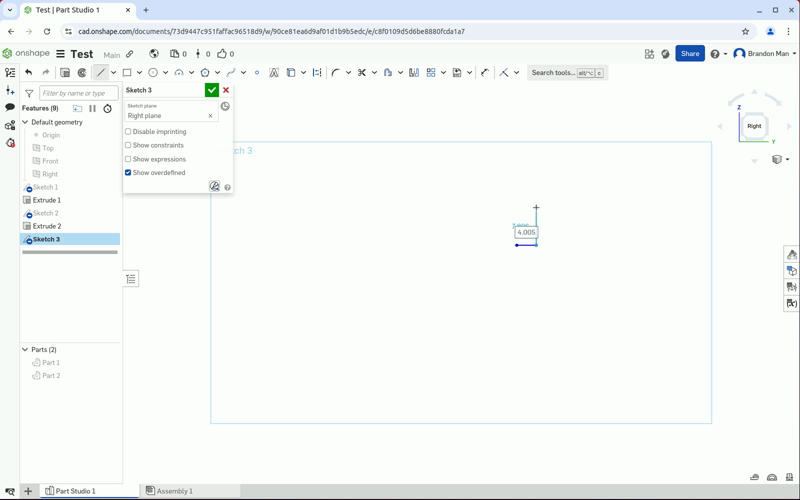
key_up(shift)
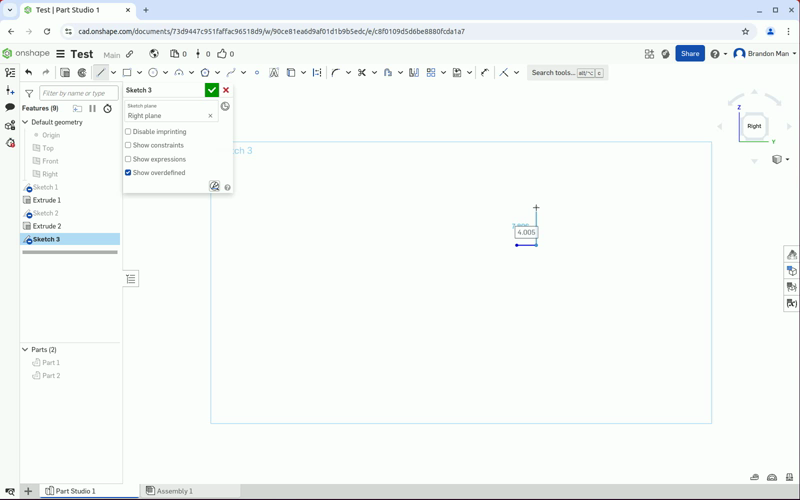
key_down(shift)
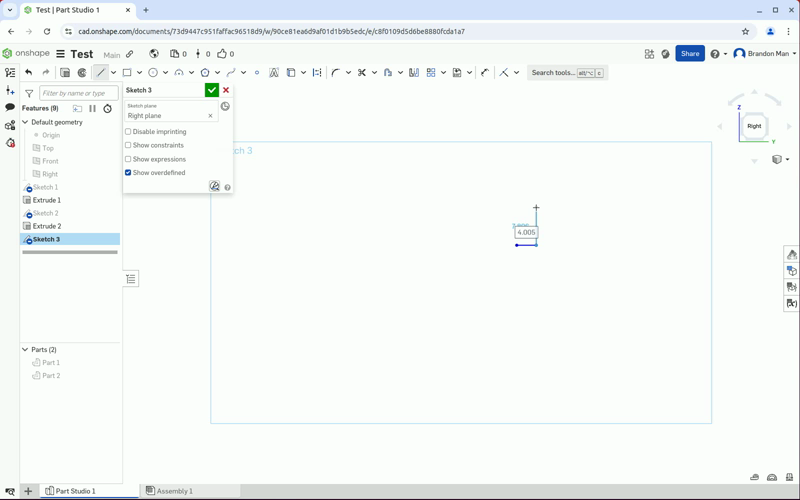
mouse_move(566, 207)
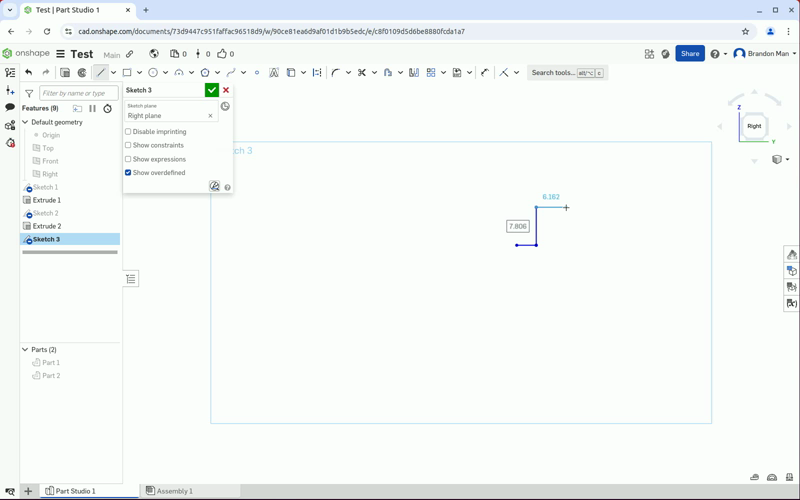
mouse_move(516, 207)
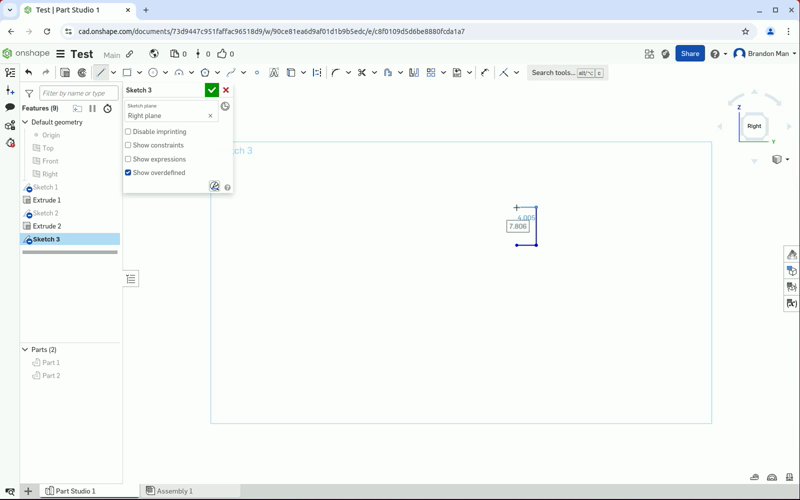
click(516, 207)
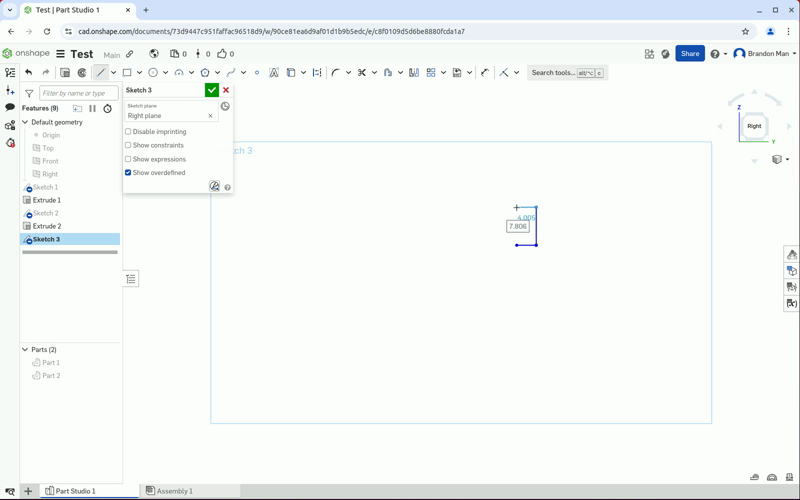
key_up(shift)
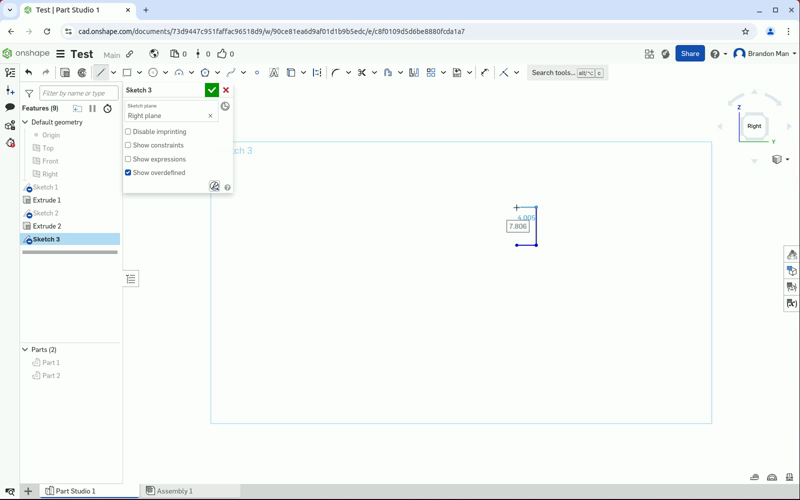
key_down(shift)
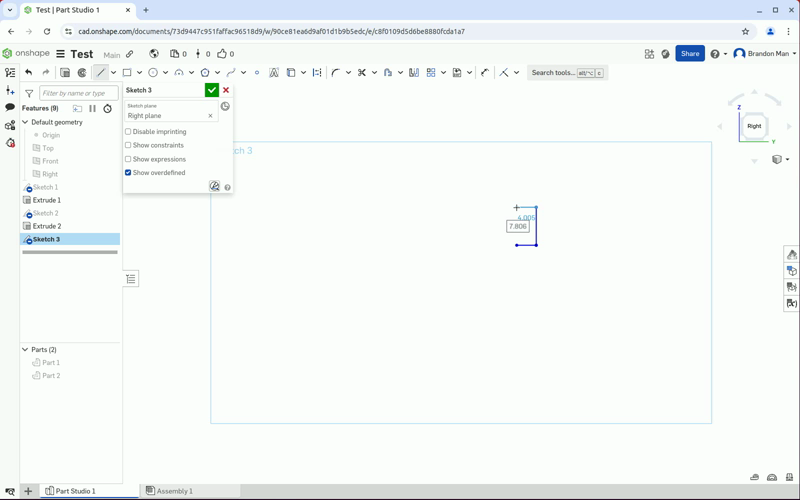
mouse_move(546, 207)
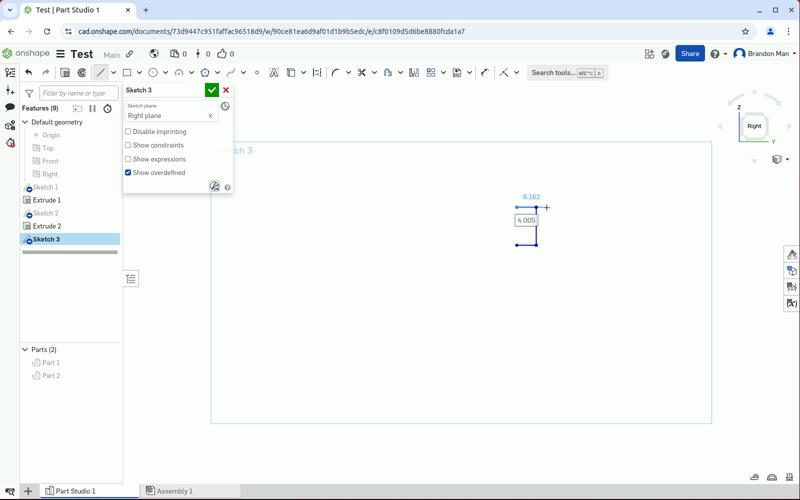
mouse_move(516, 226)
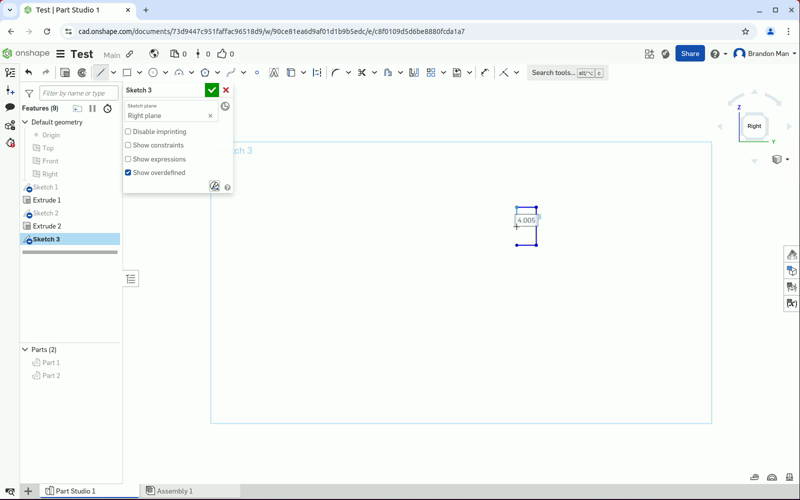
click(516, 226)
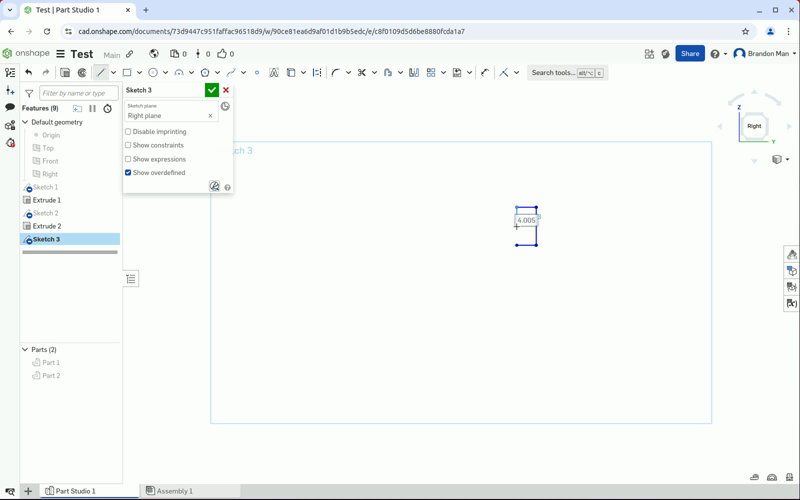
key_up(shift)
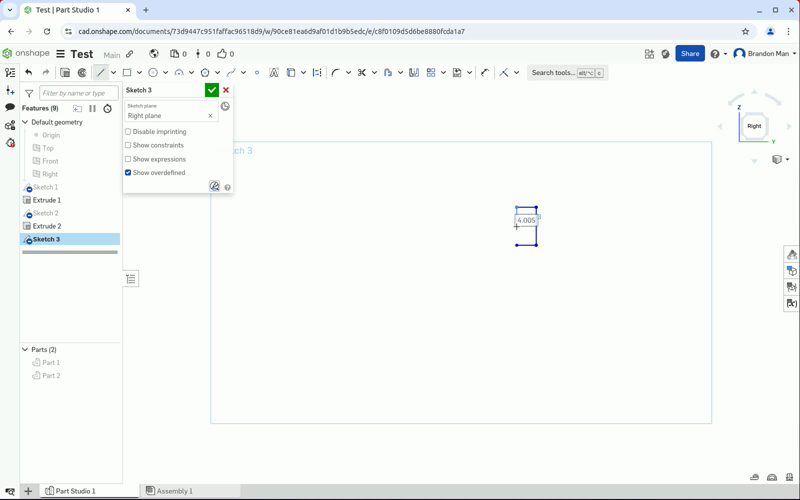
mouse_move(546, 226)
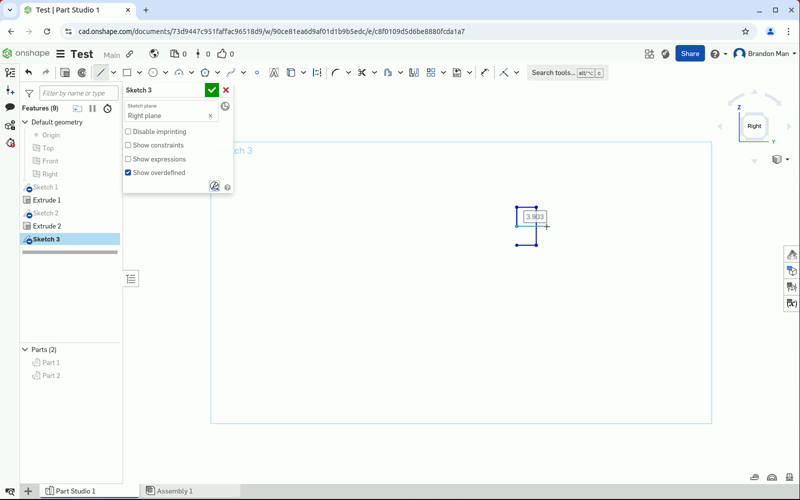
key_down(shift)
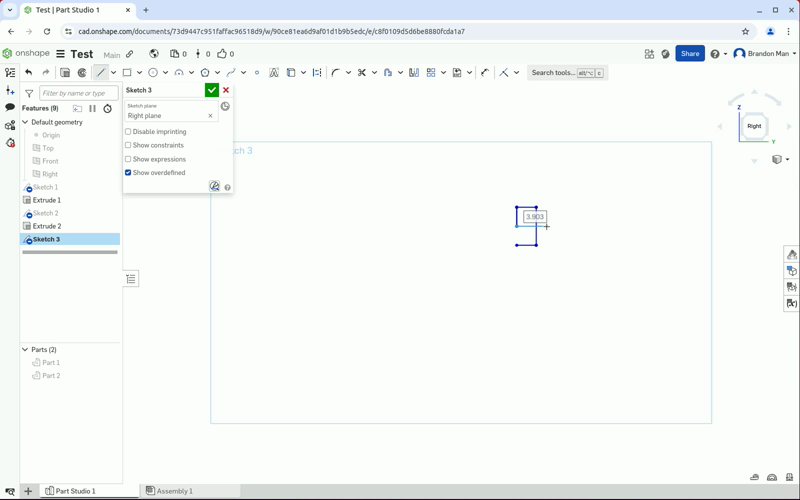
mouse_move(516, 245)
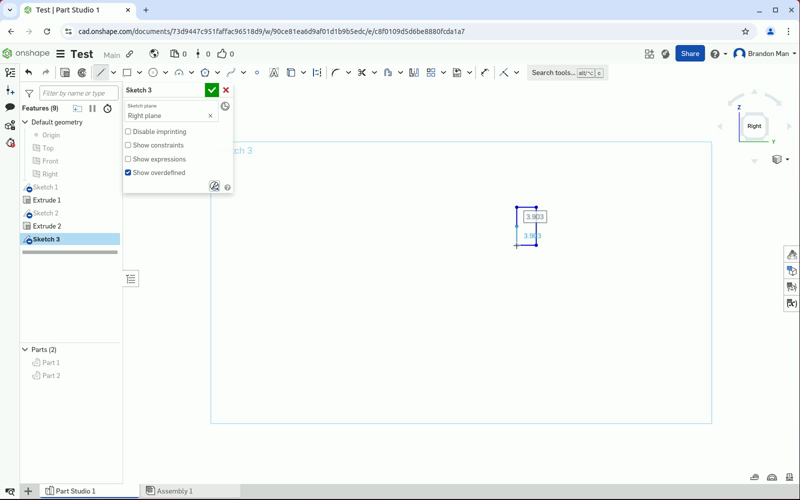
key_up(shift)
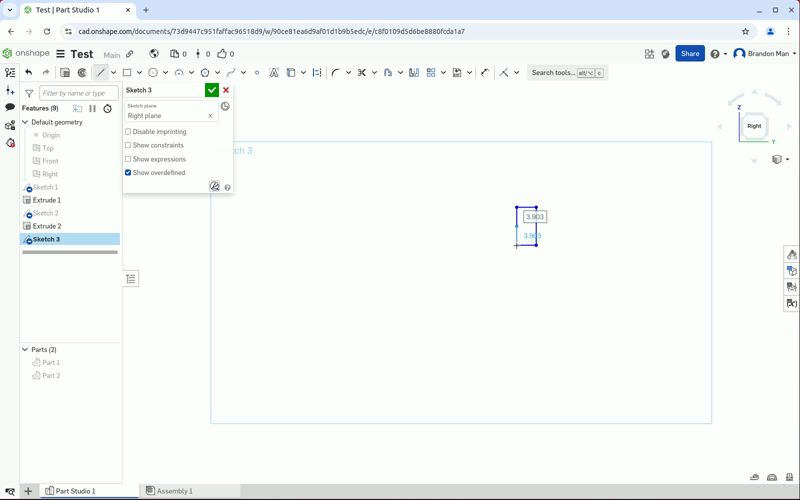
click(516, 245)
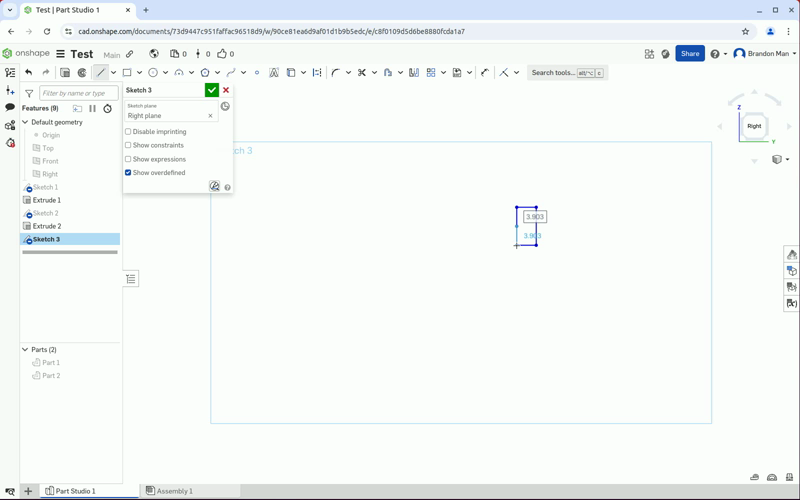
key(esc)
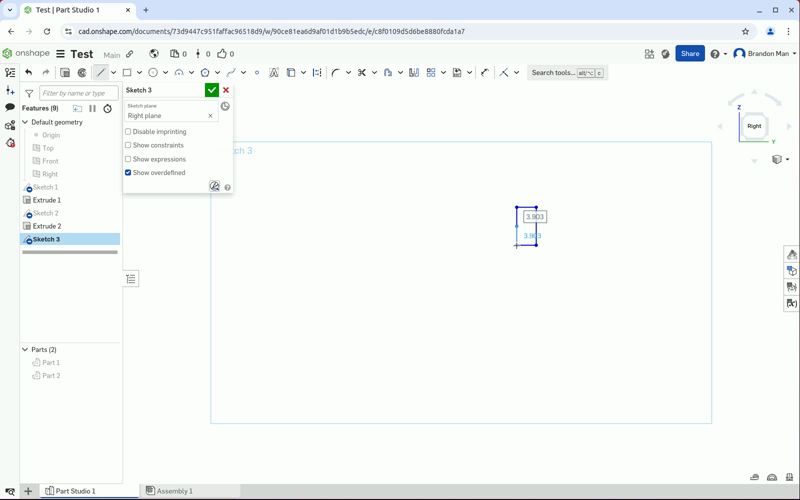
mouse_move(521, 228)
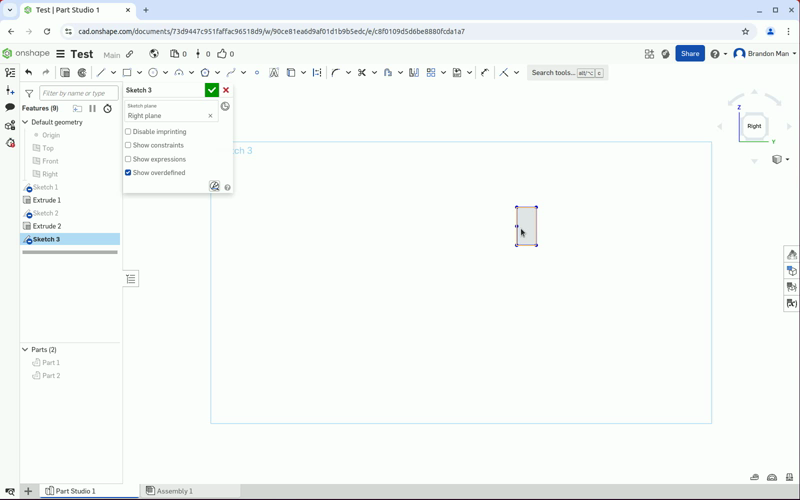
scroll(6)
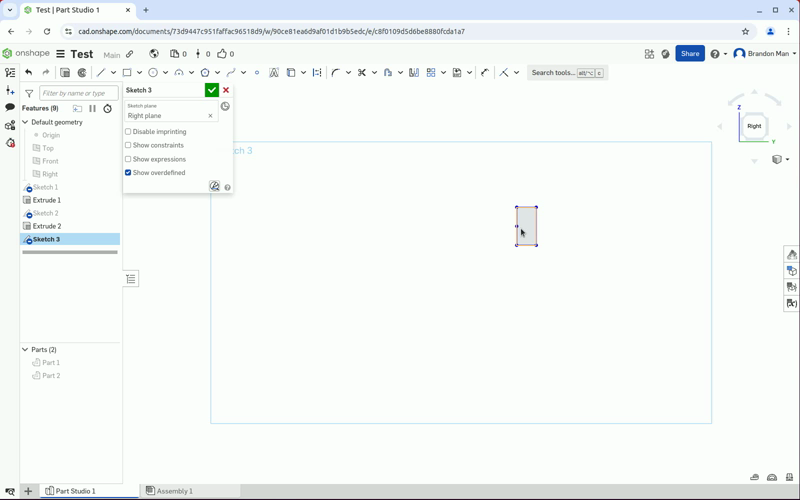
scroll(6)
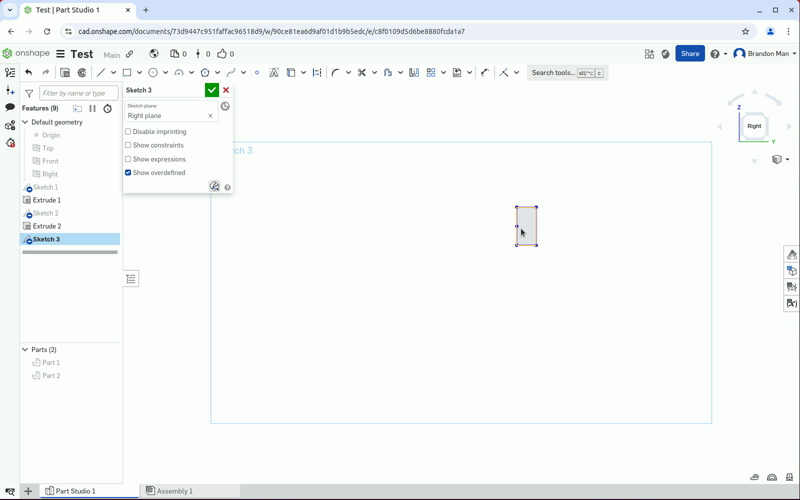
scroll(6)
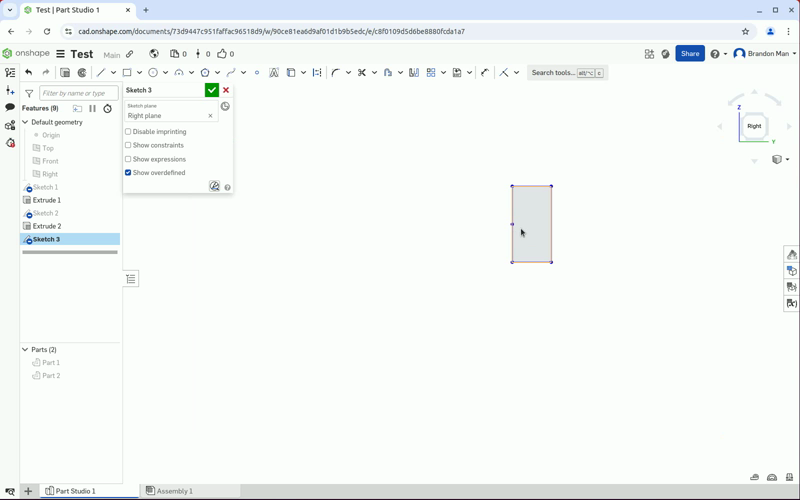
scroll(6)
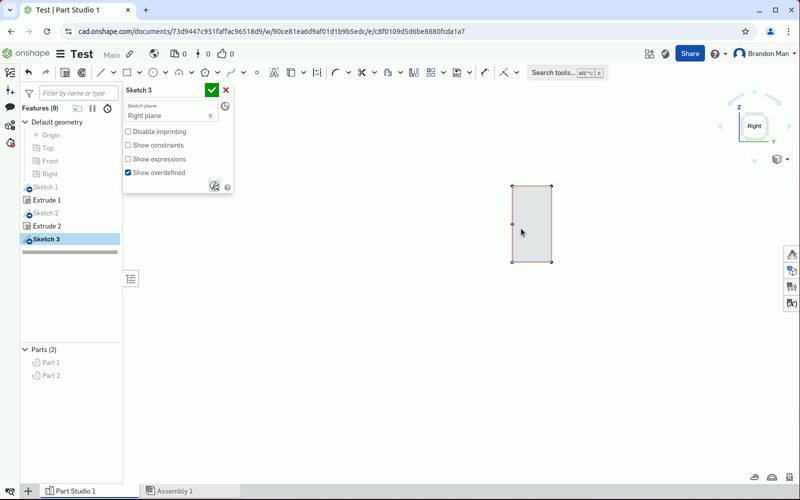
scroll(6)
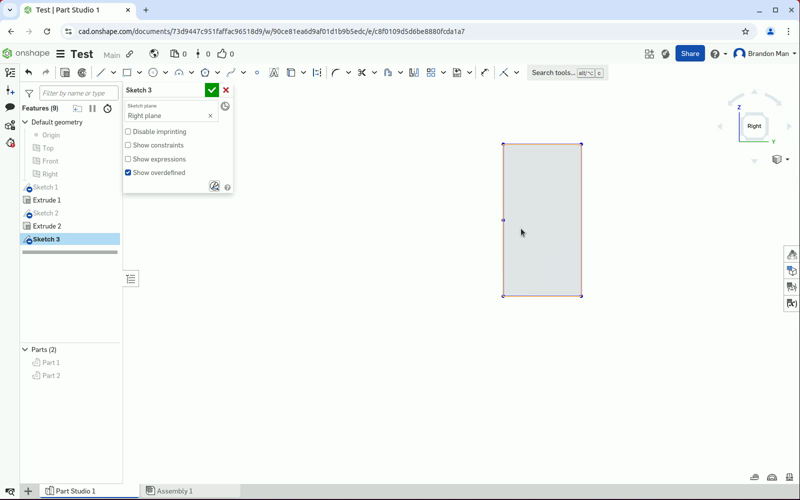
scroll(6)
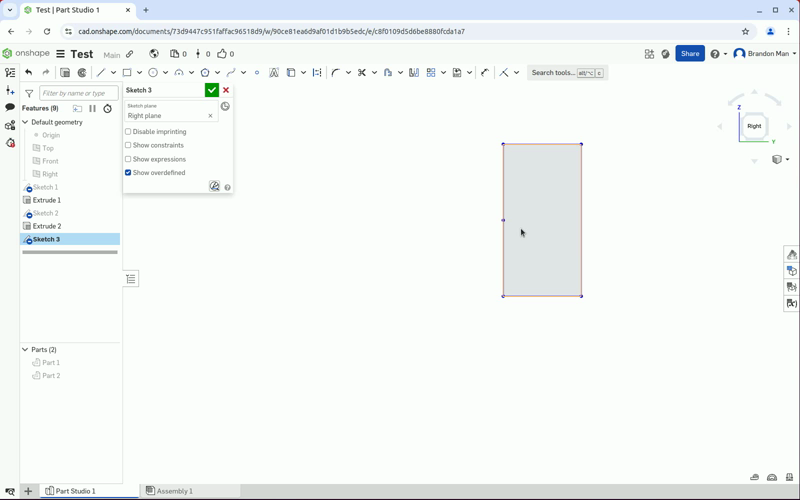
scroll(6)
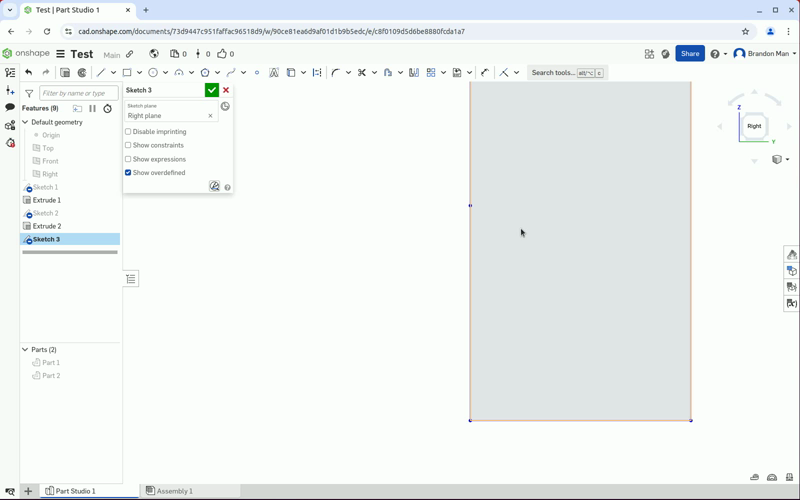
click(521, 228)
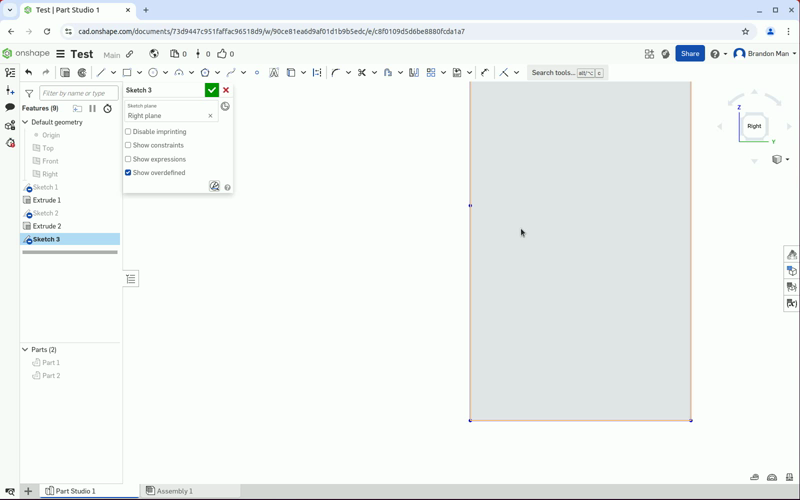
scroll(-6)
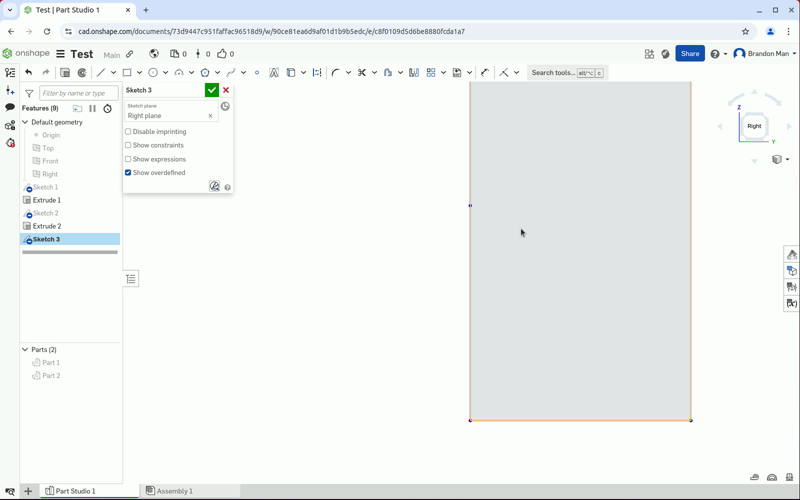
scroll(-6)
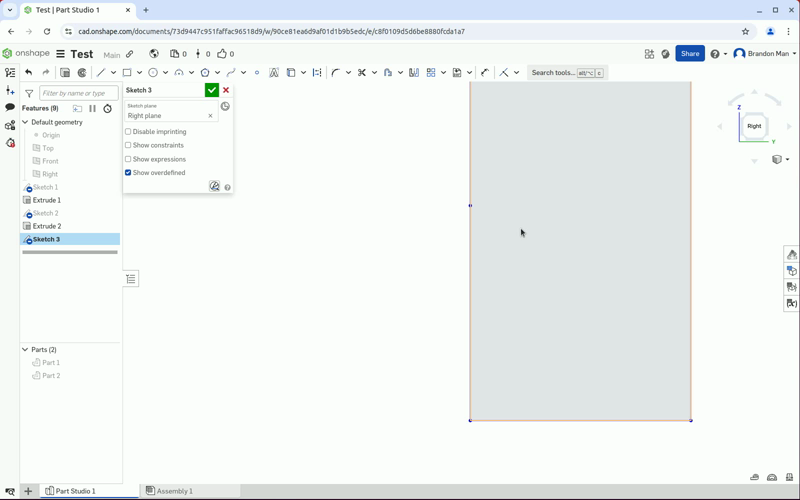
scroll(-6)
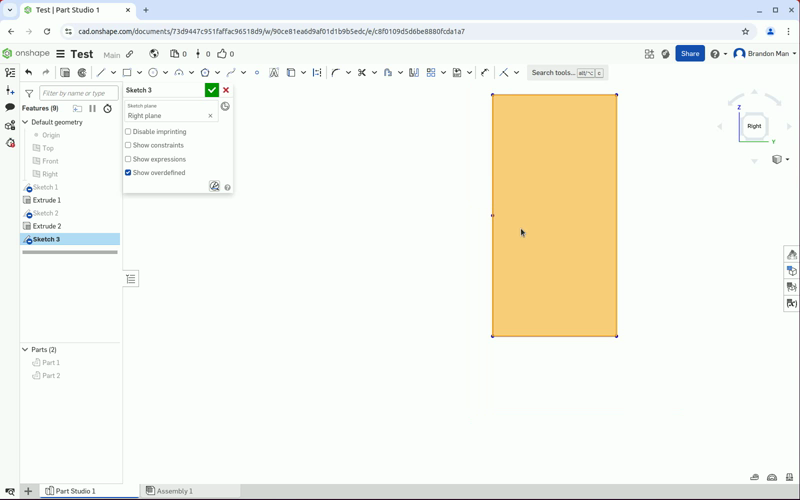
scroll(-6)
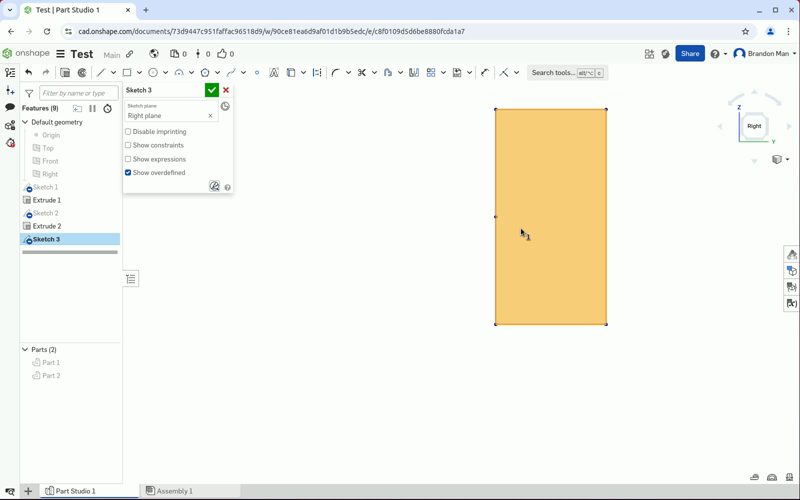
scroll(-6)
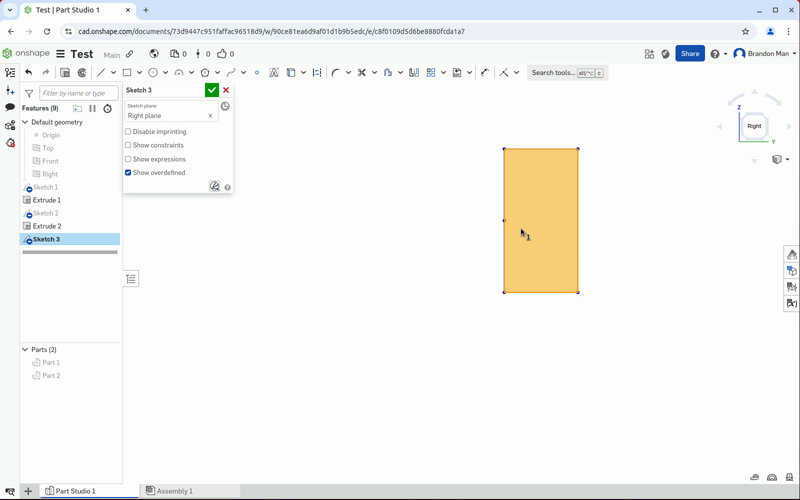
scroll(-6)
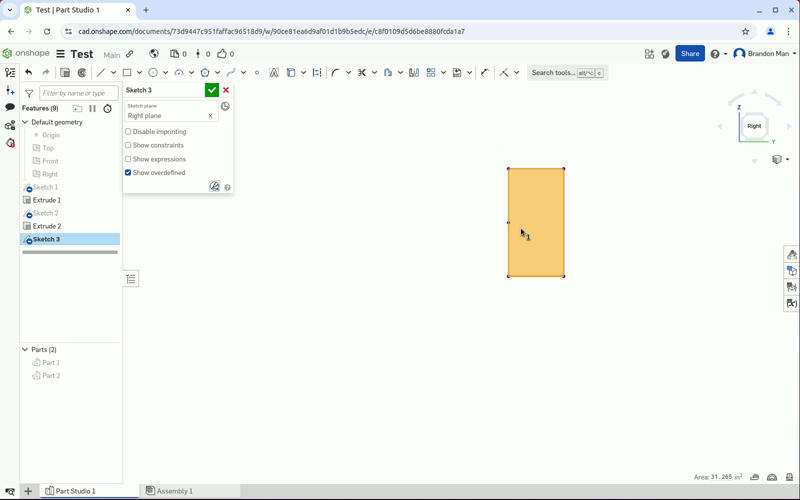
scroll(-6)
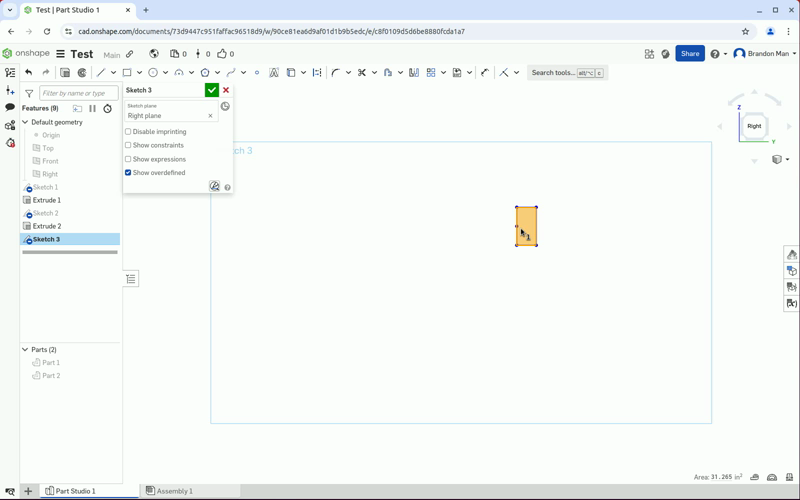
mouse_move(73, 352)
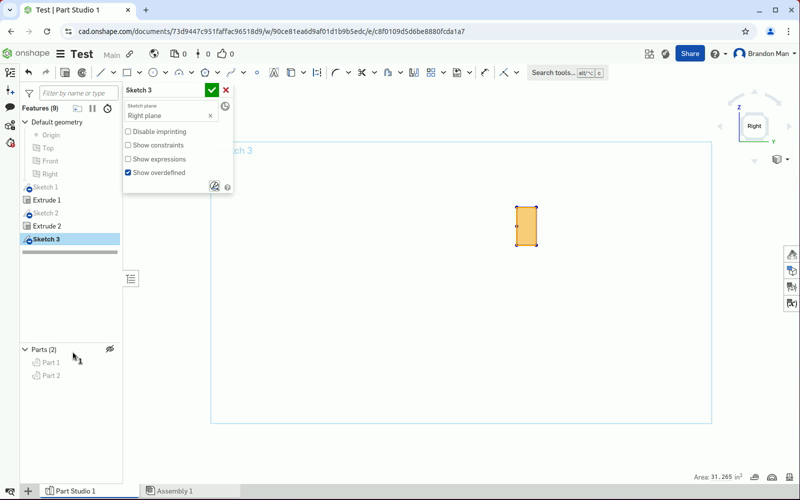
key(shift+y)
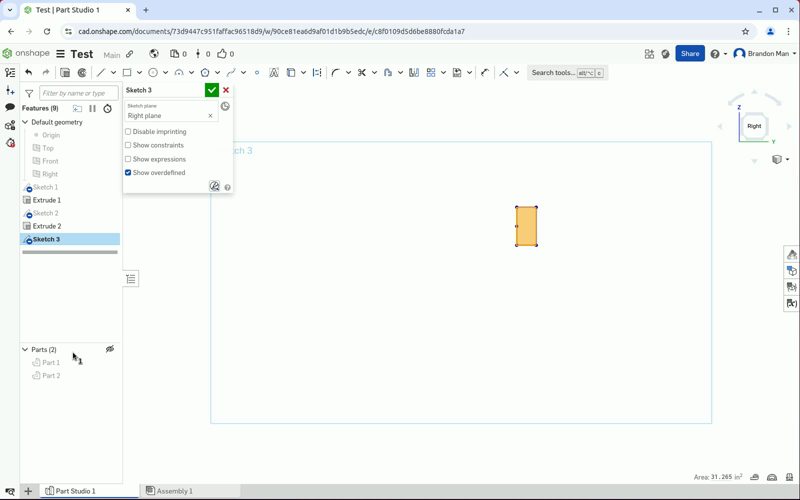
key(shift+e)
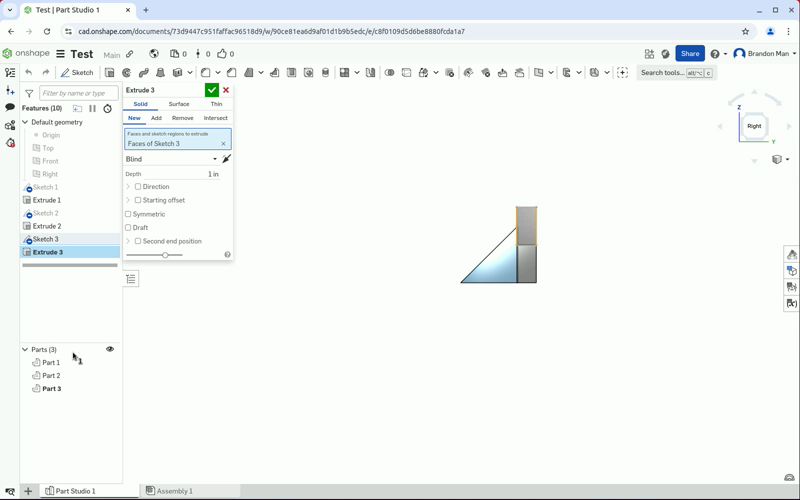
mouse_move(143, 106)
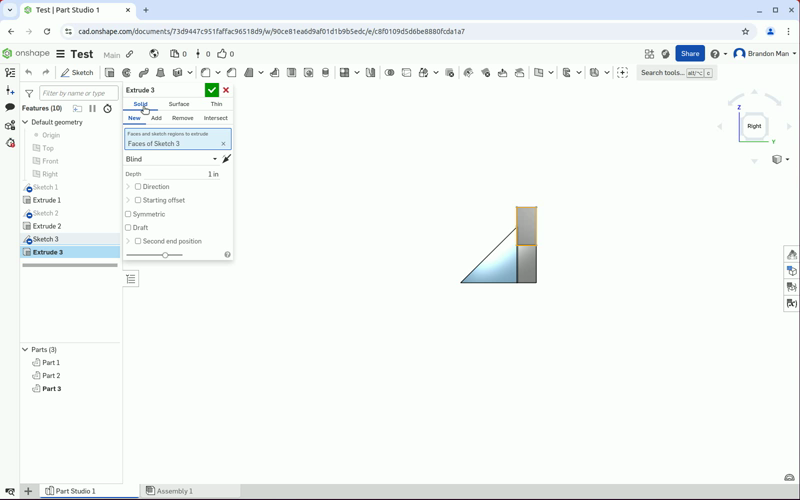
click(143, 106)
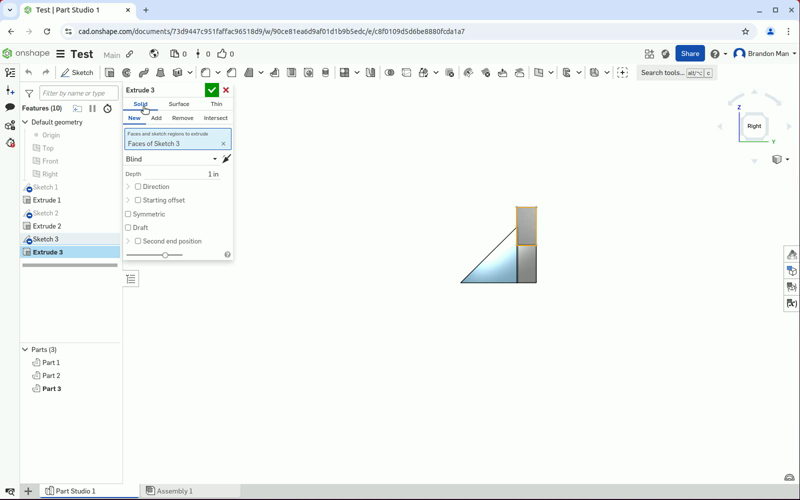
mouse_move(137, 120)
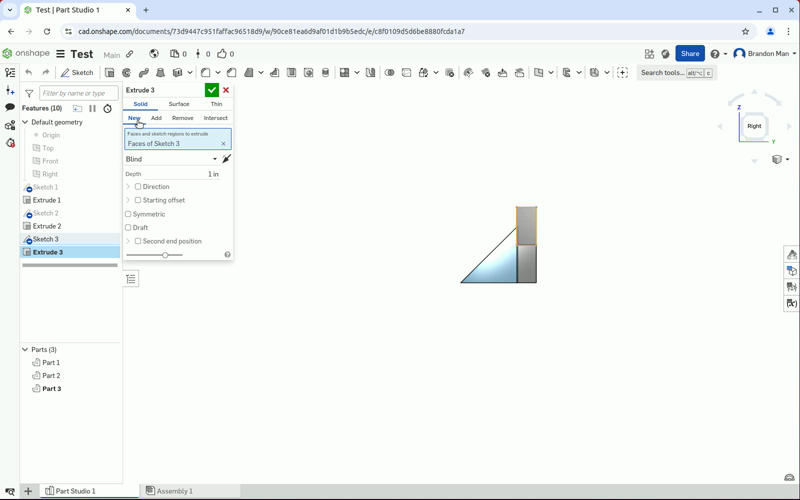
click(137, 120)
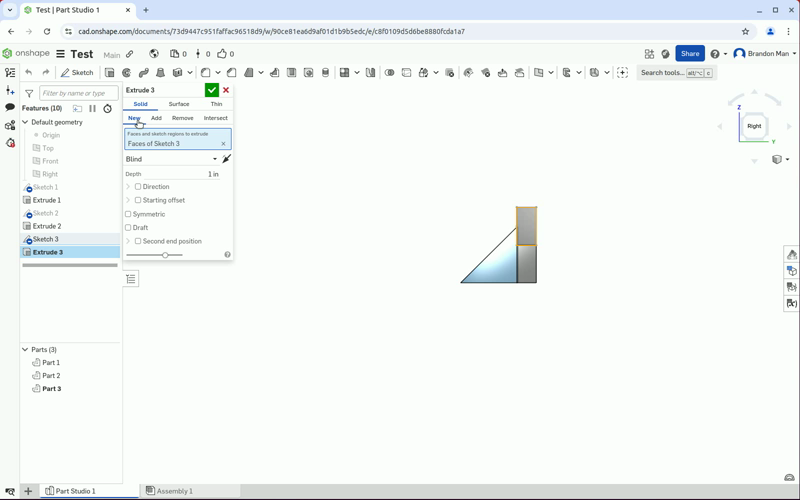
key(tab, 4)
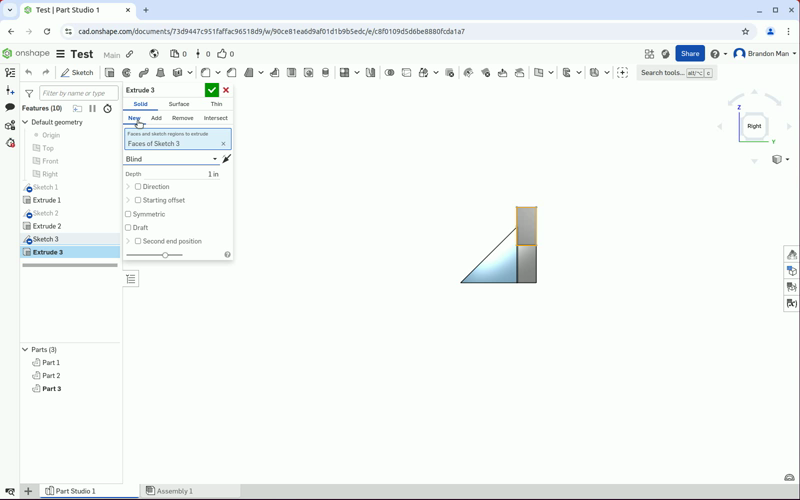
text(23.108)
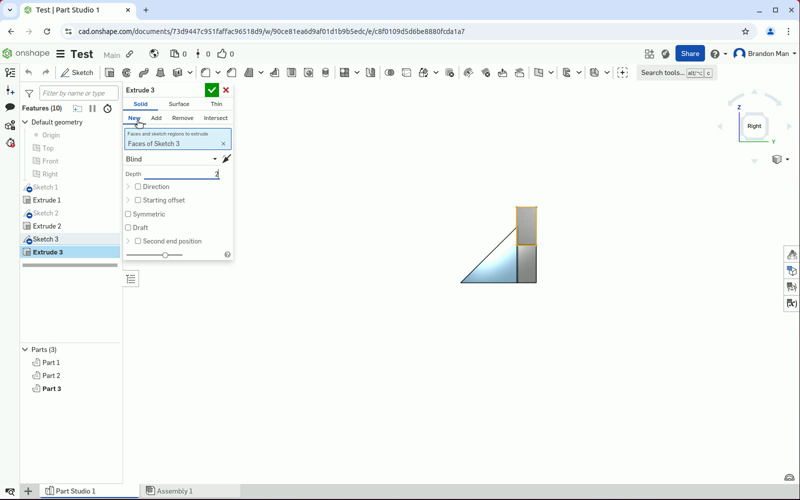
key(enter)
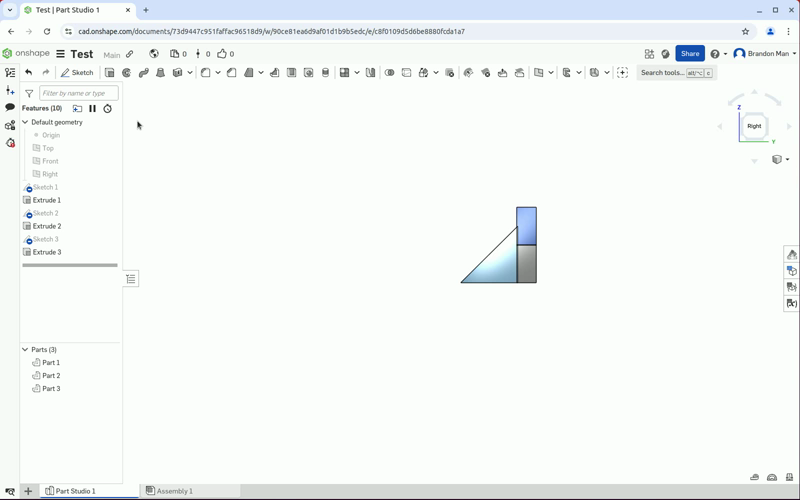
key(shift+h)
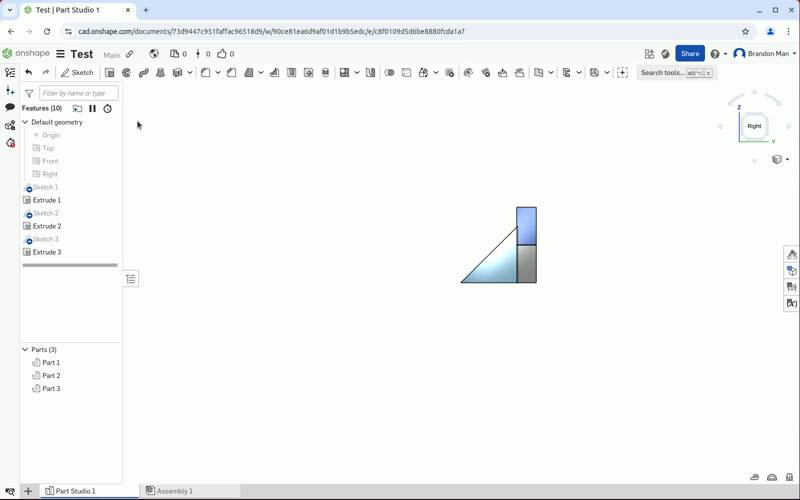
key(shift+h)
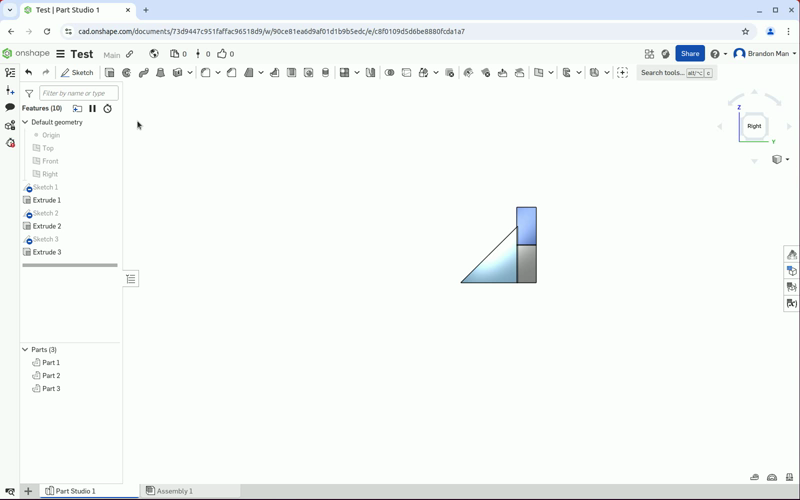
key(shift+7)
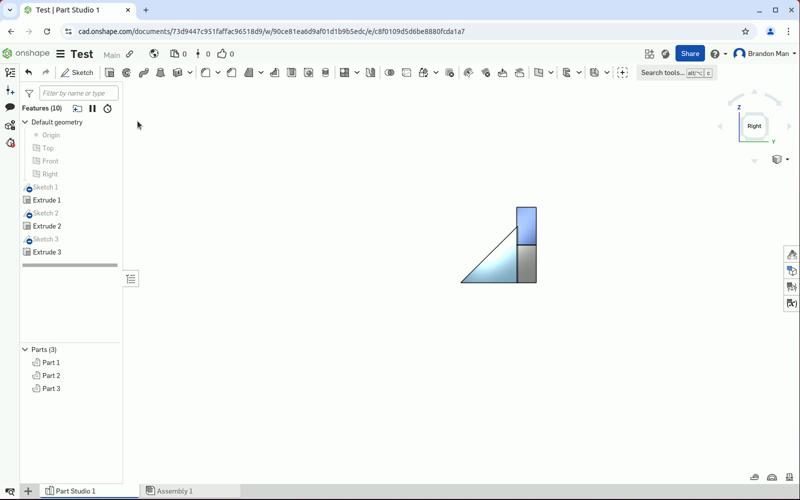
key(right, 2)
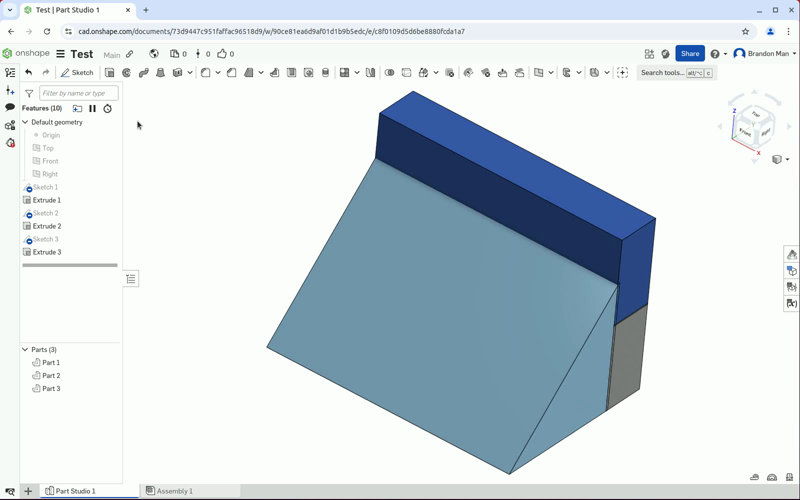
key(down, 2)
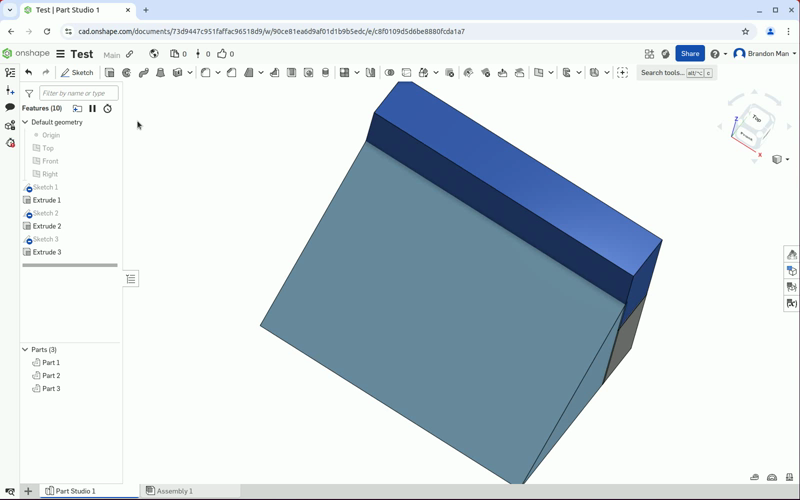
key(up, 2)
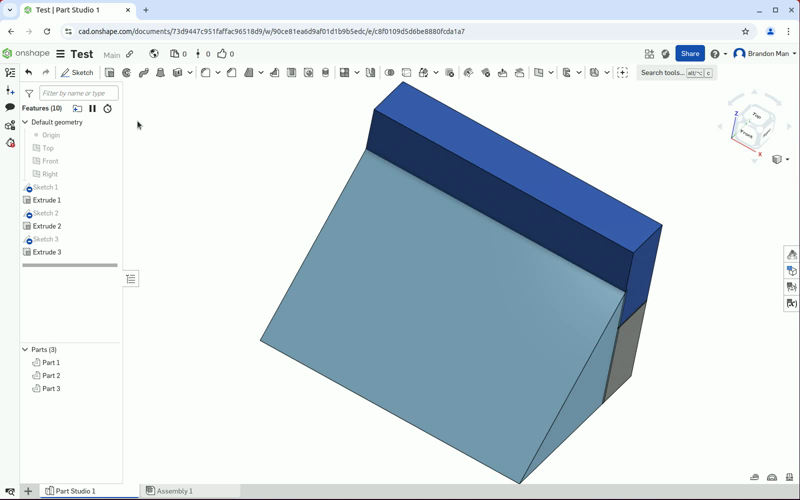
key(left, 2)
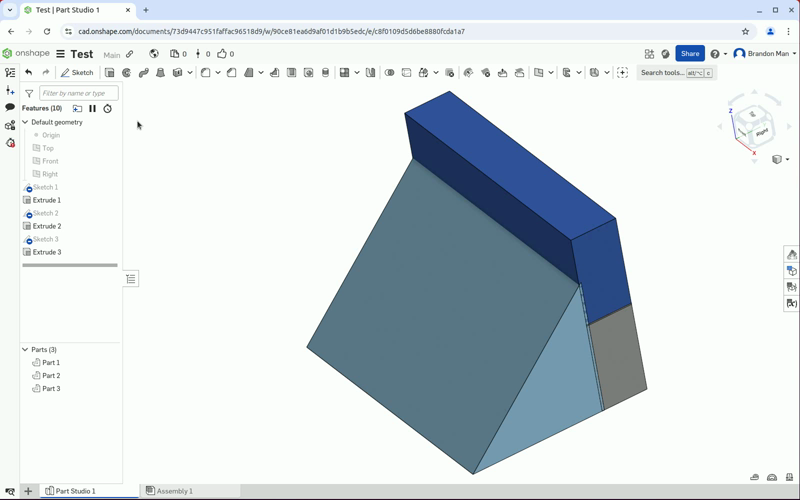
mouse_move(73, 189)
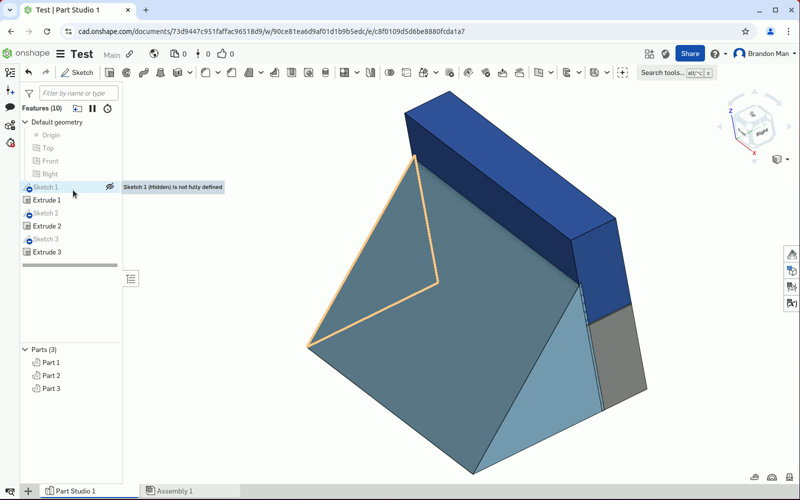
click(73, 189)